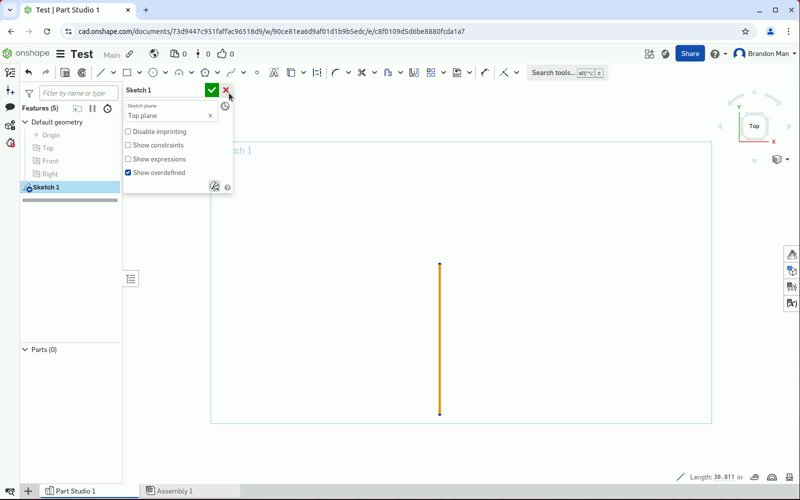
key(shift+h)
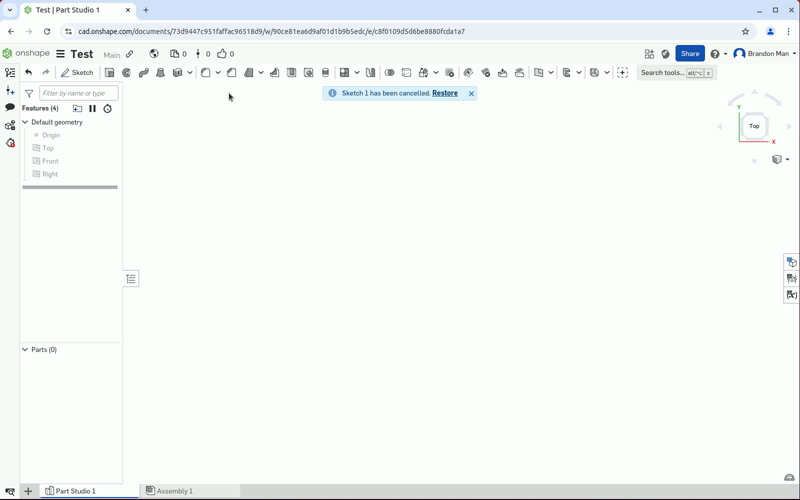
mouse_move(73, 352)
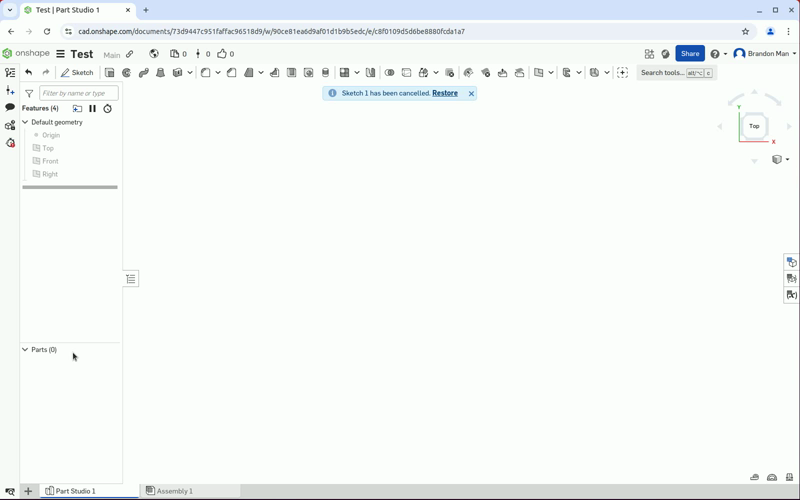
key(y)
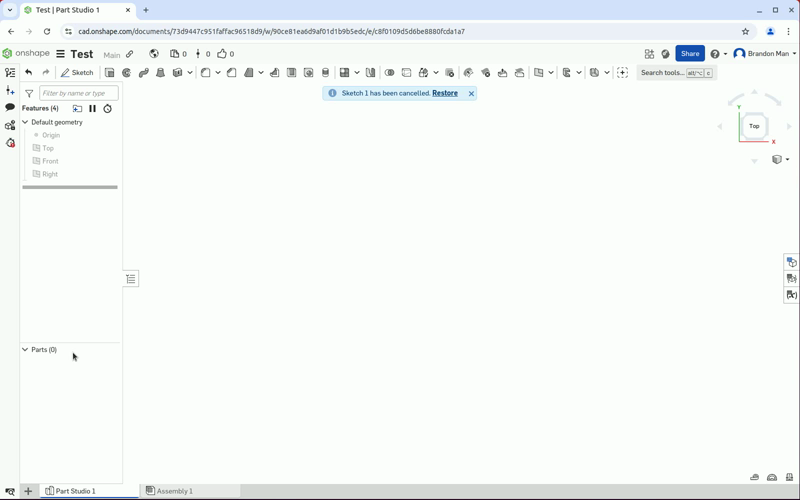
key(shift+p)
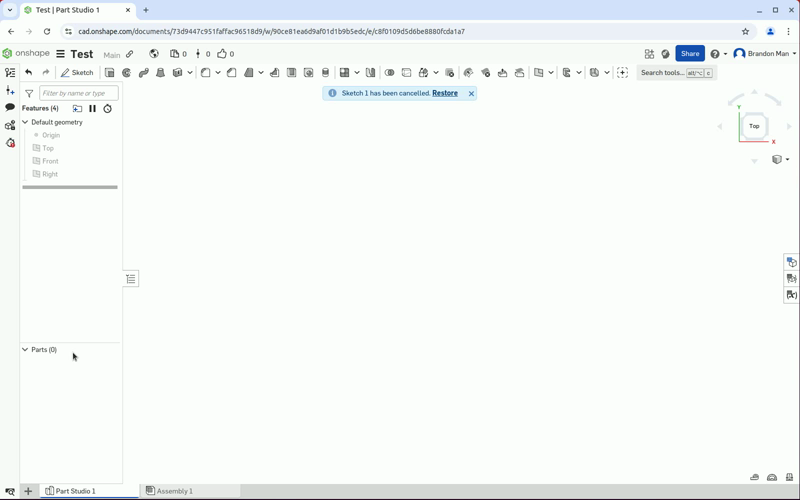
key(space)
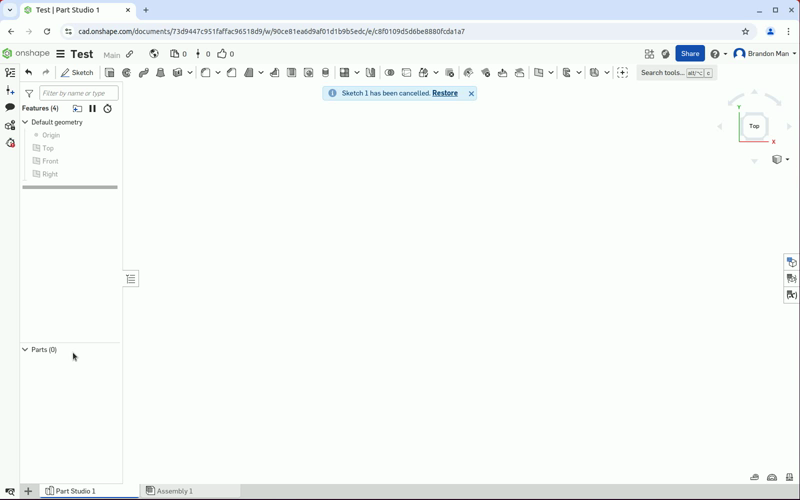
key_down(shift)
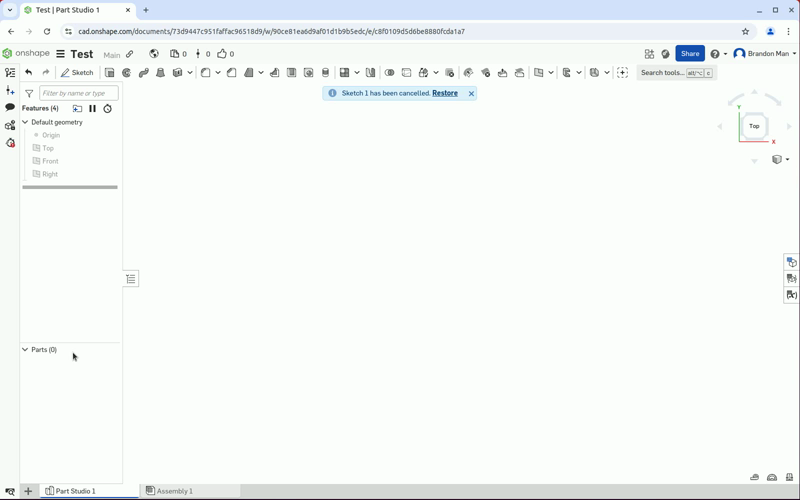
key(up)
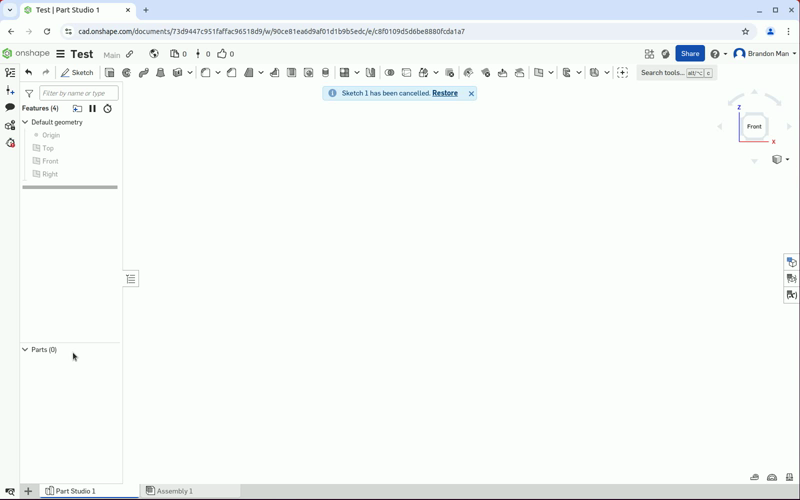
key_up(shift)
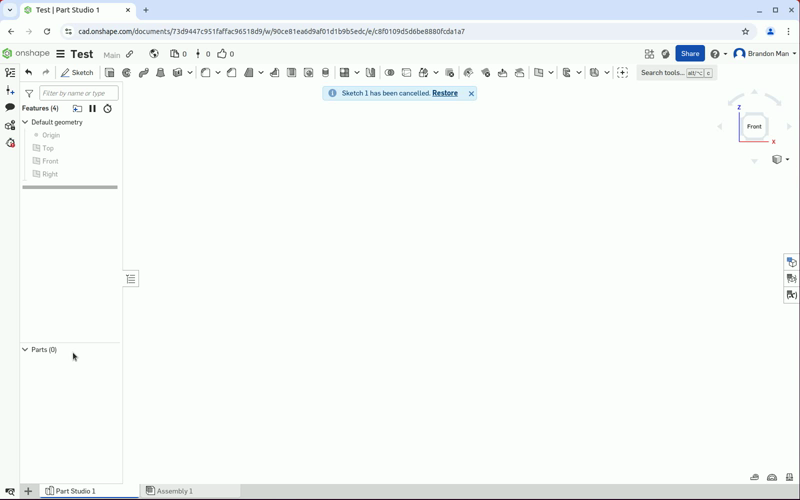
mouse_move(73, 352)
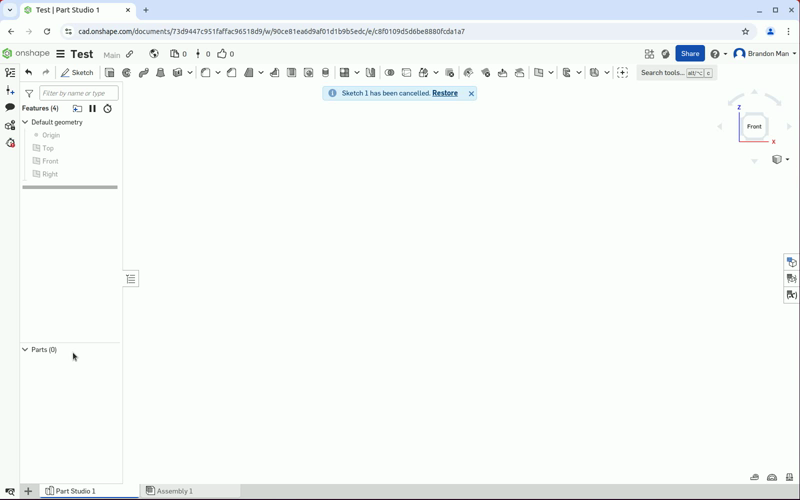
key(shift+y)
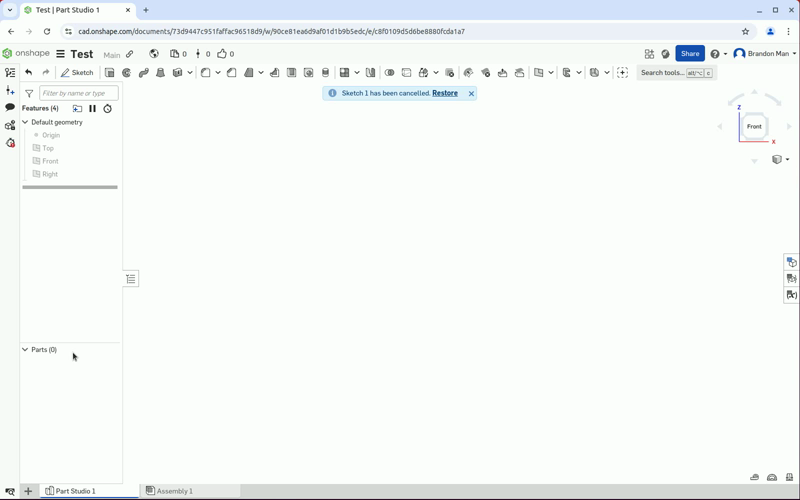
key(shift+s)
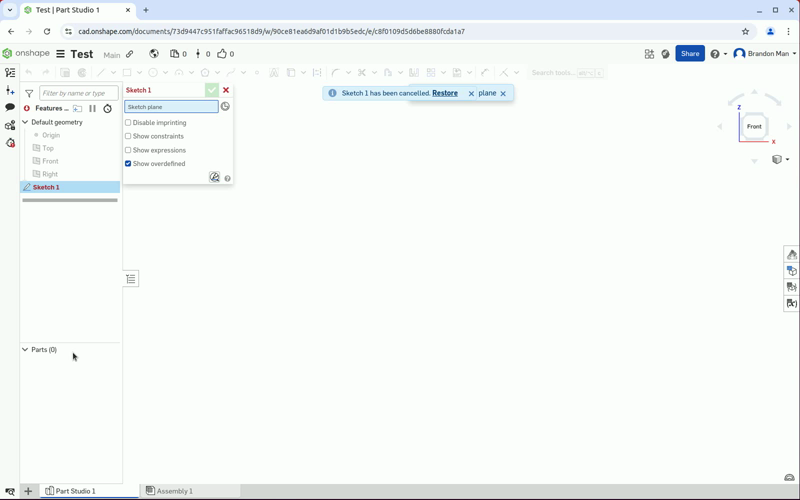
mouse_move(73, 163)
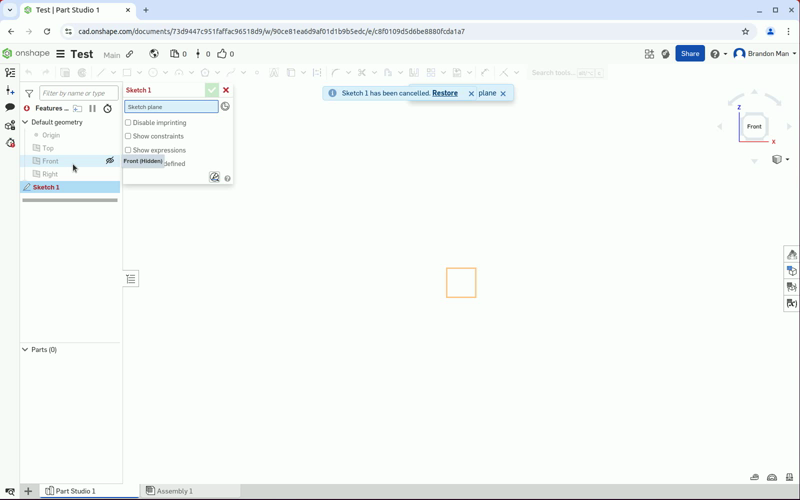
click(73, 163)
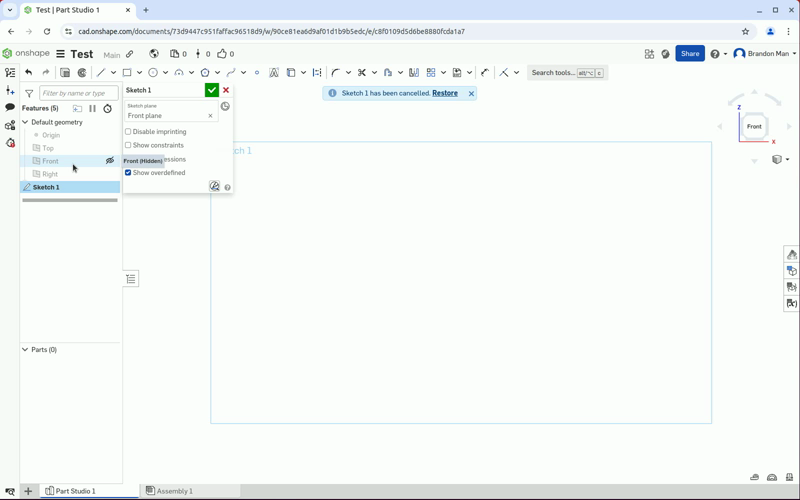
mouse_move(73, 352)
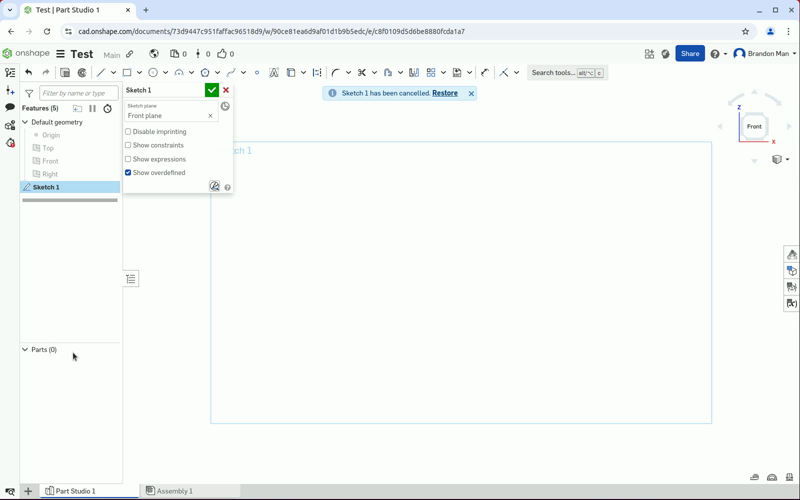
key(y)
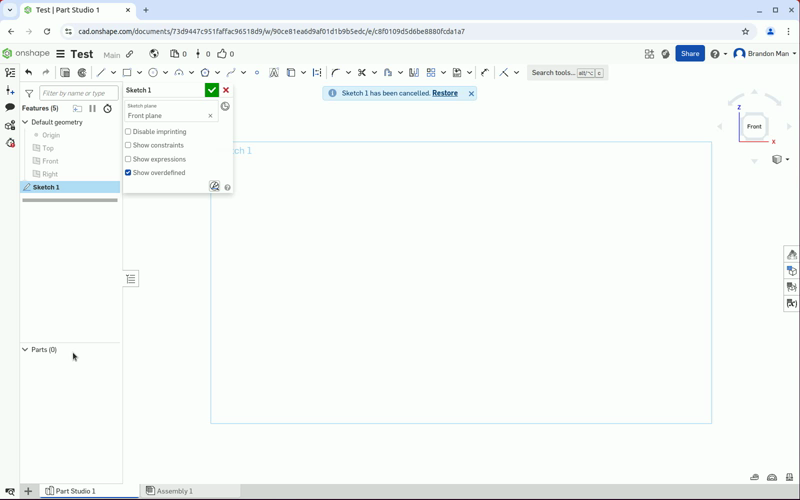
key(l)
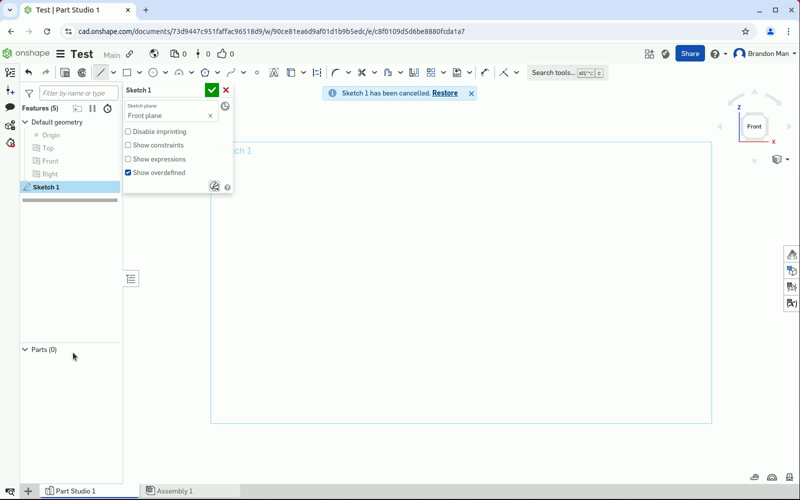
key_down(shift)
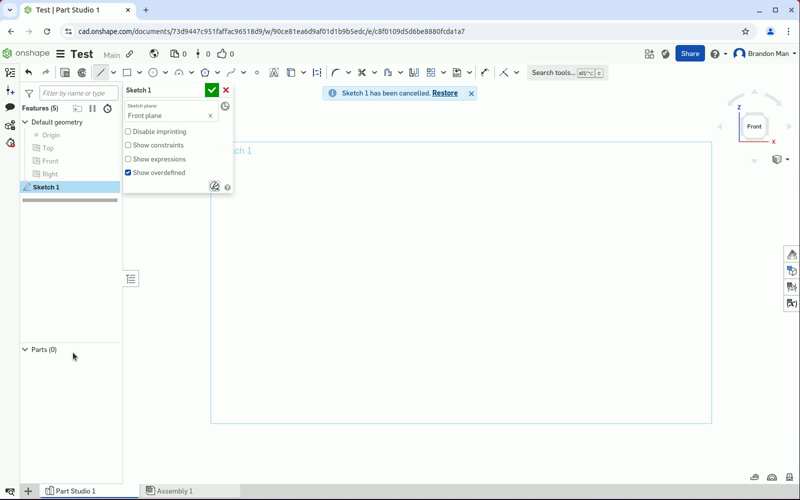
mouse_move(460, 282)
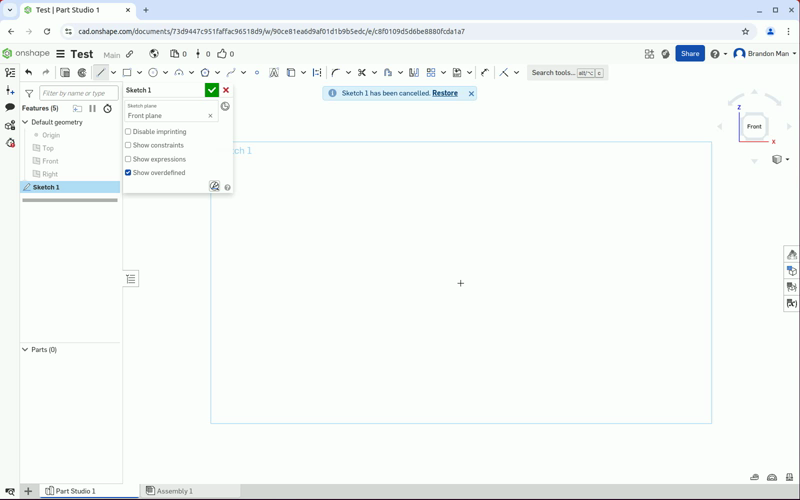
click(460, 282)
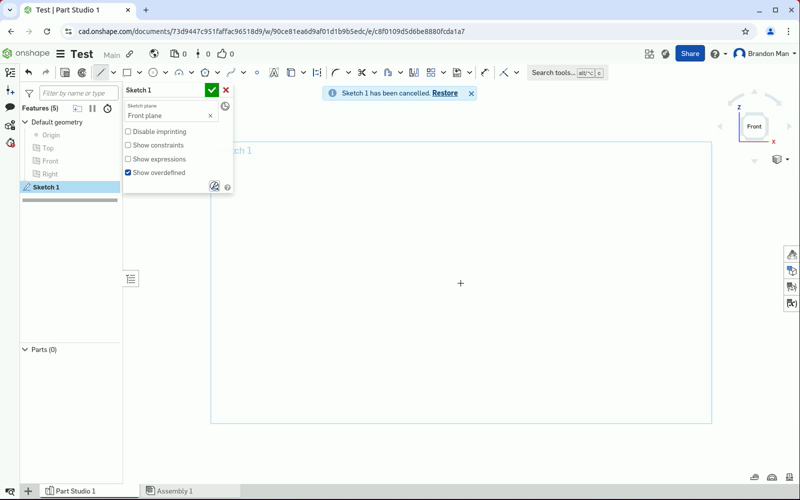
key_up(shift)
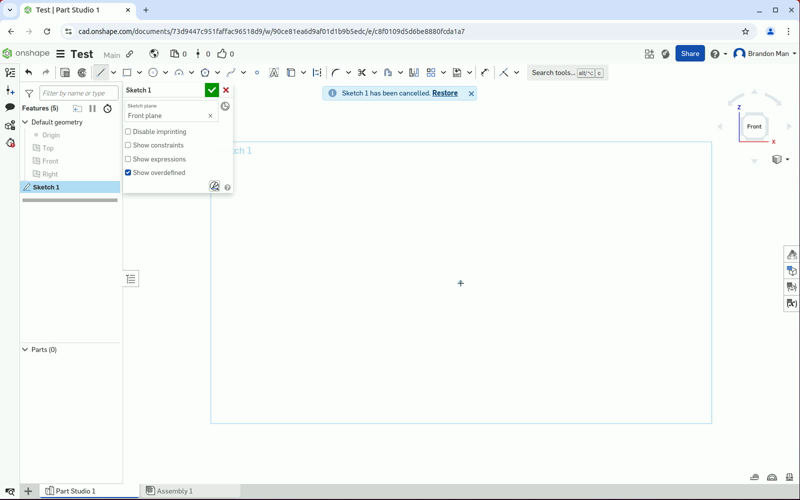
key_down(shift)
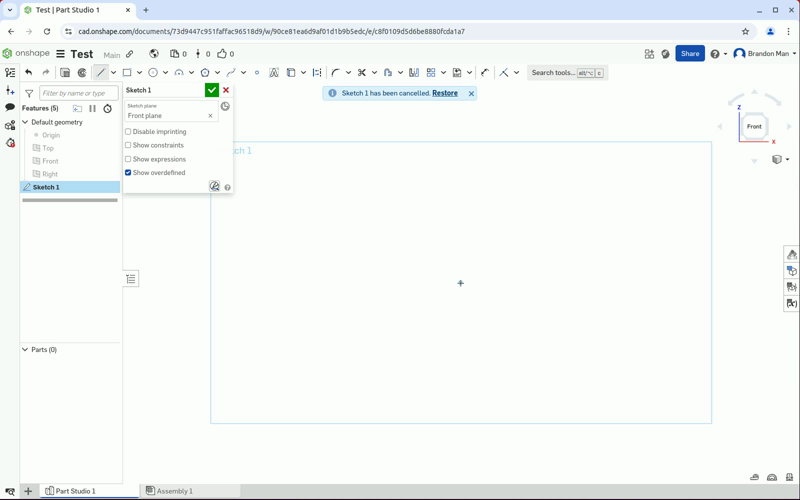
mouse_move(520, 282)
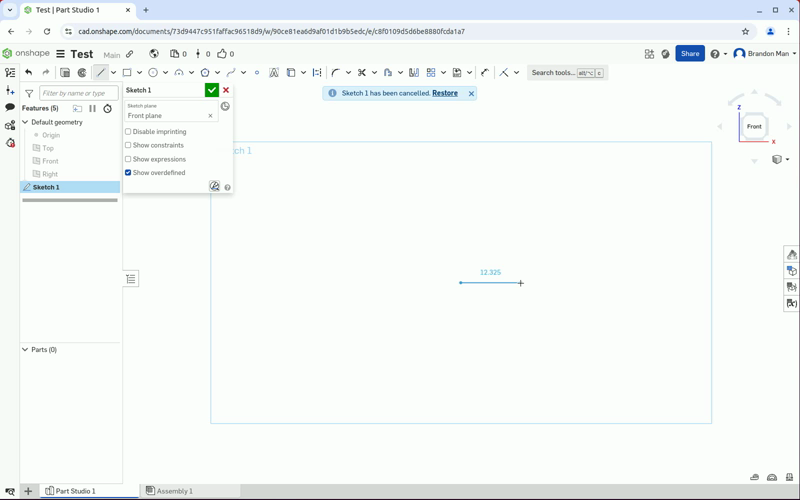
click(520, 282)
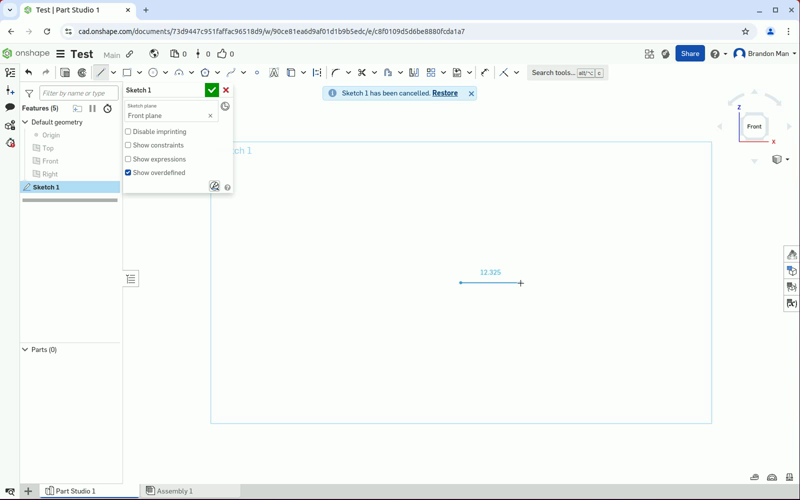
key_up(shift)
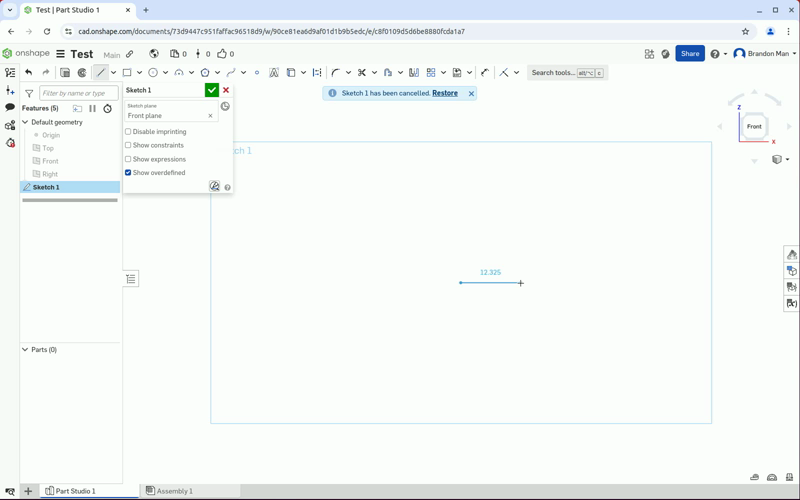
key_down(shift)
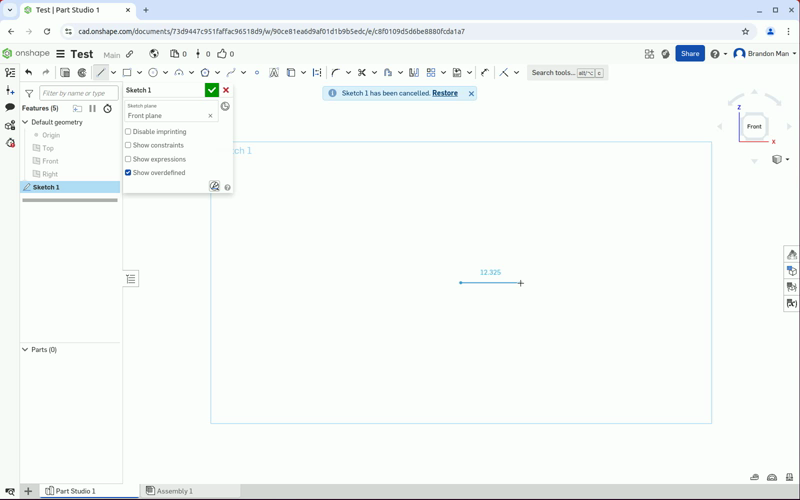
mouse_move(520, 177)
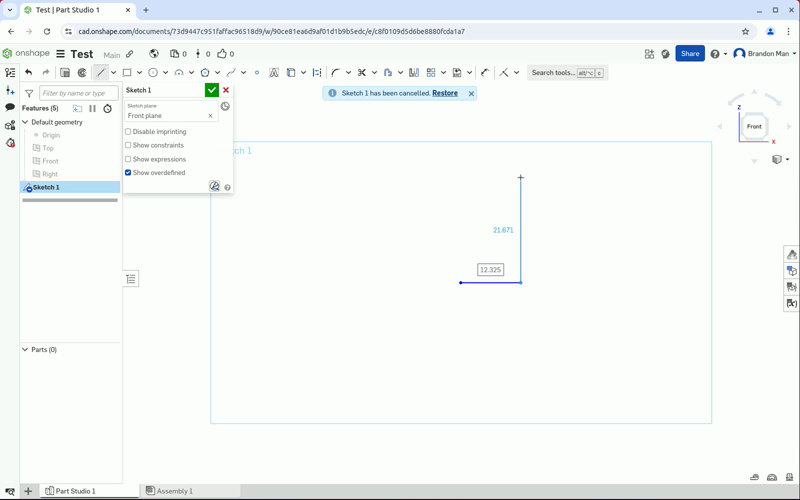
click(520, 177)
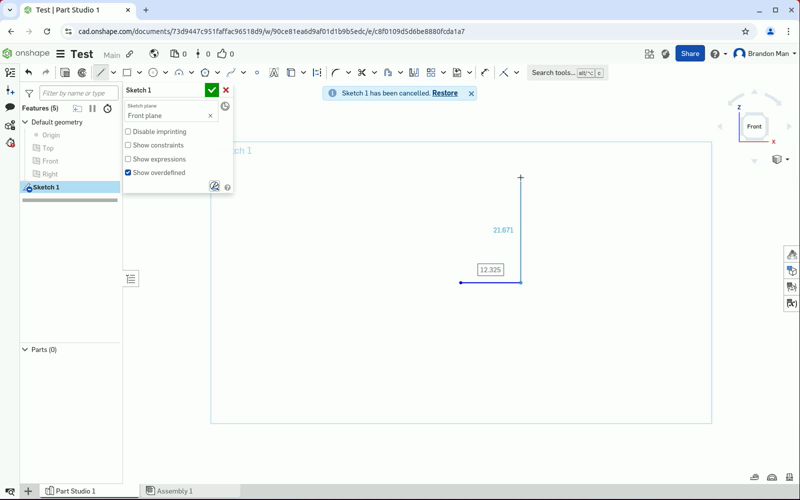
key_up(shift)
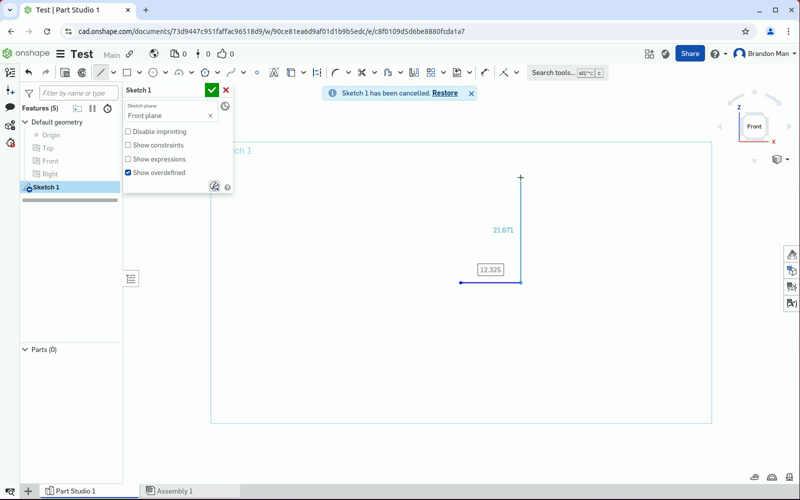
key_down(shift)
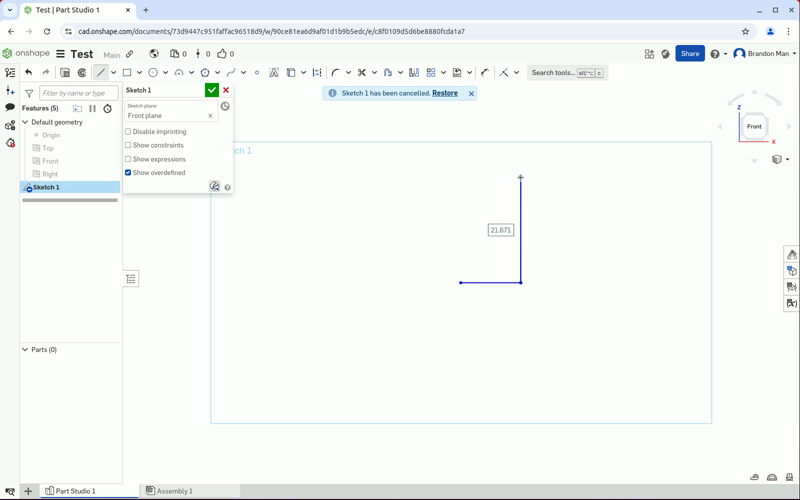
mouse_move(460, 177)
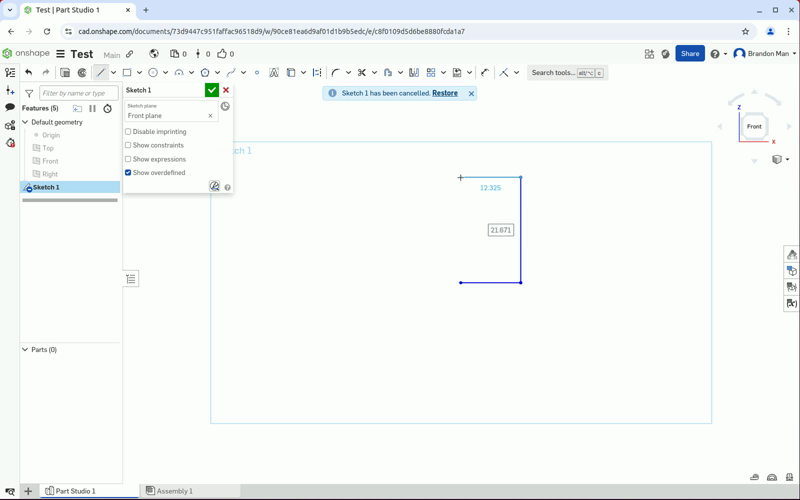
click(460, 177)
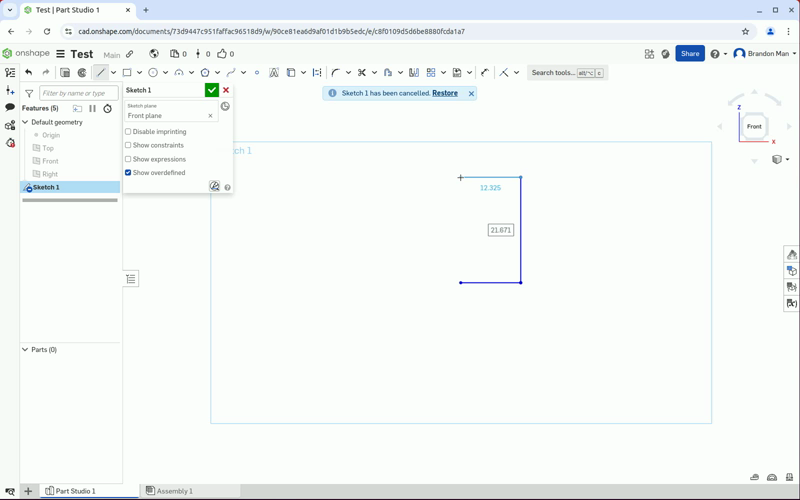
key_up(shift)
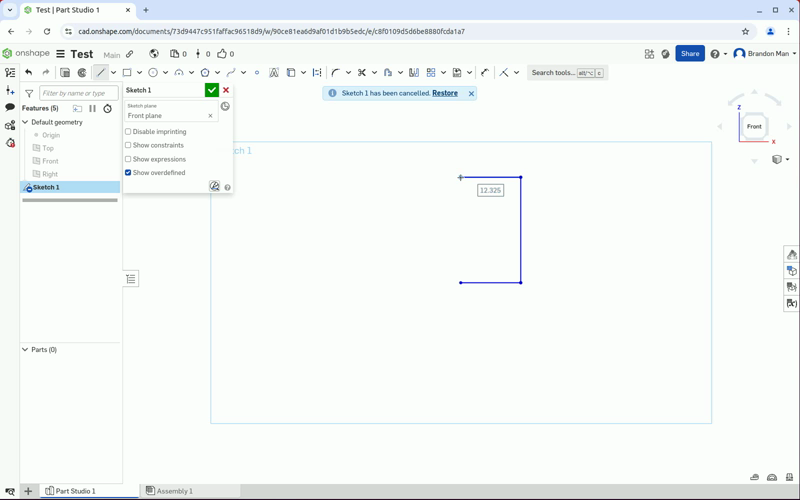
key_down(shift)
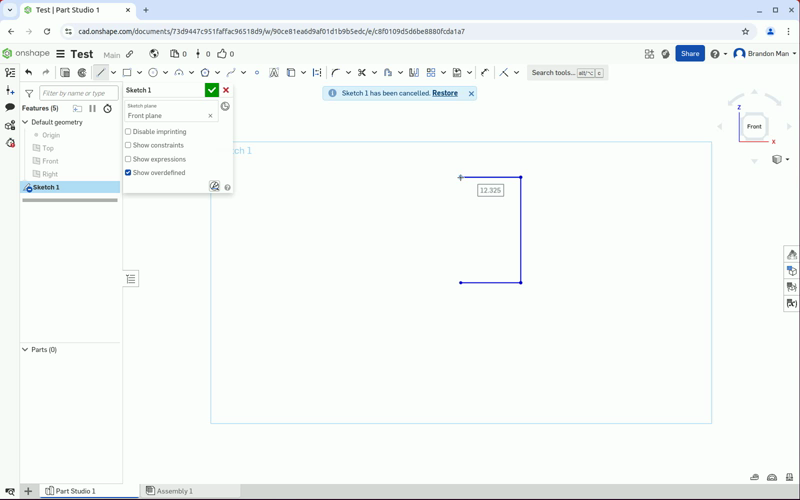
mouse_move(460, 282)
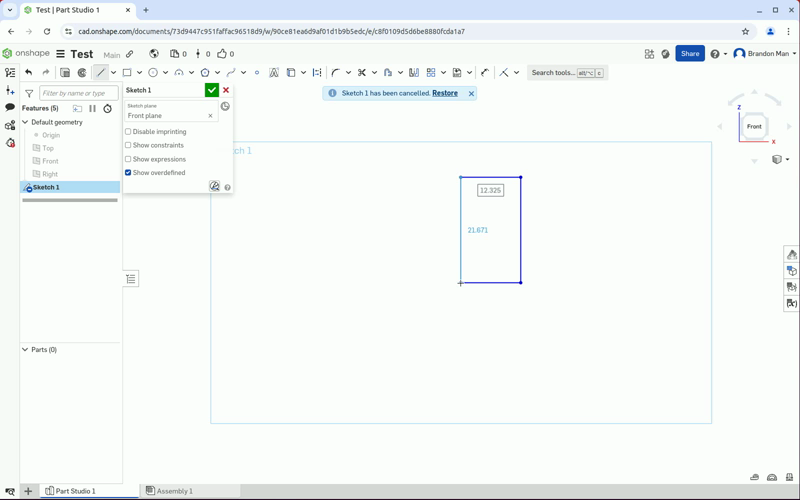
key_up(shift)
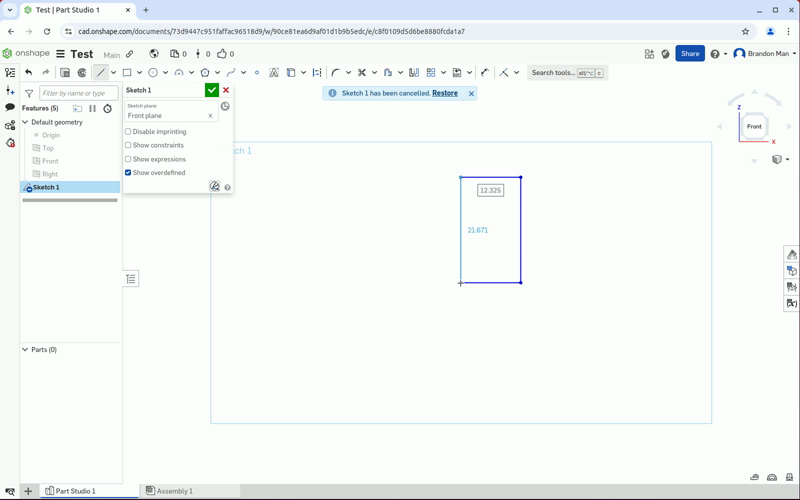
click(460, 282)
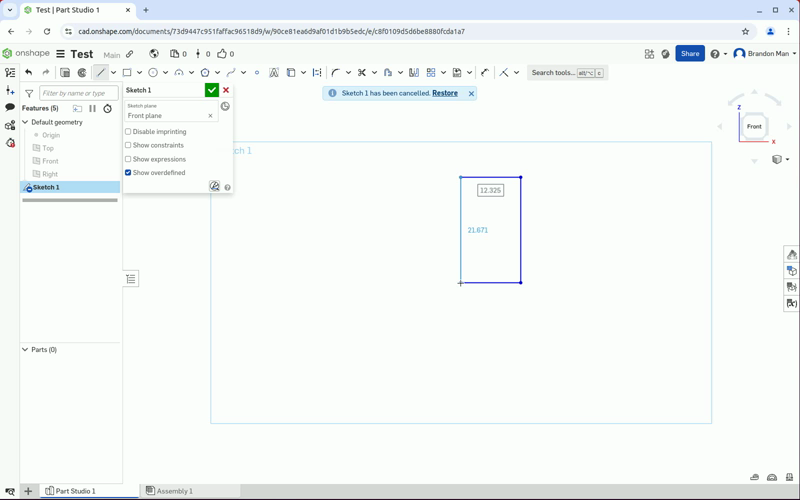
key(esc)
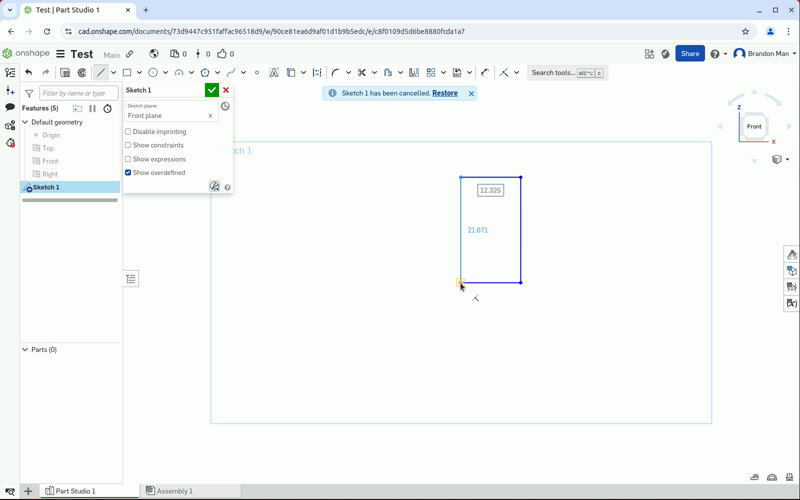
mouse_move(511, 184)
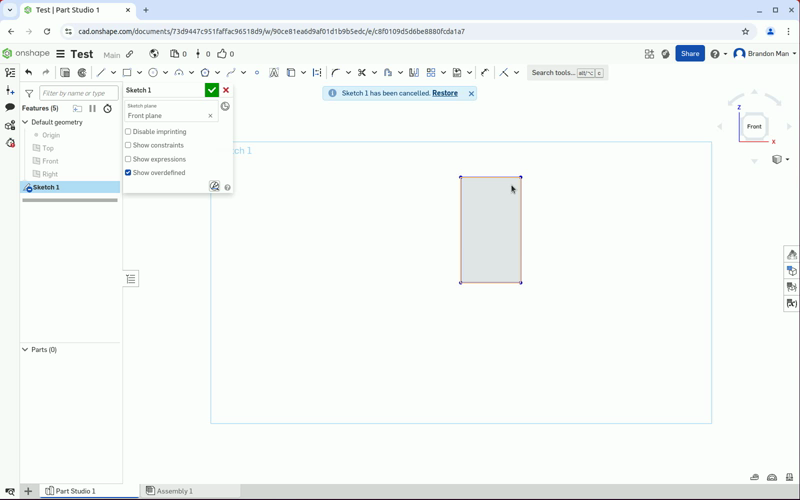
click(511, 184)
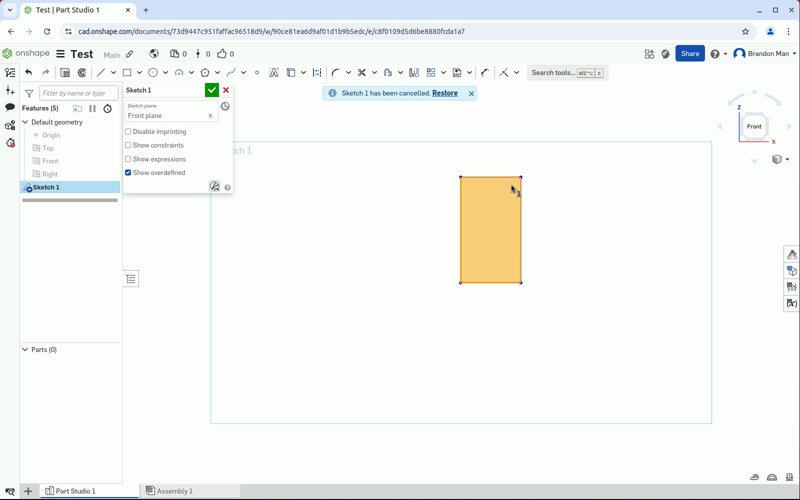
mouse_move(73, 352)
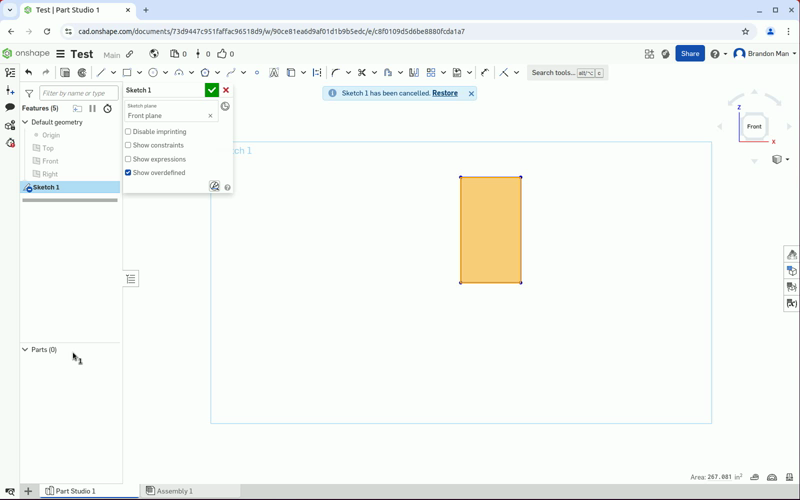
key(shift+y)
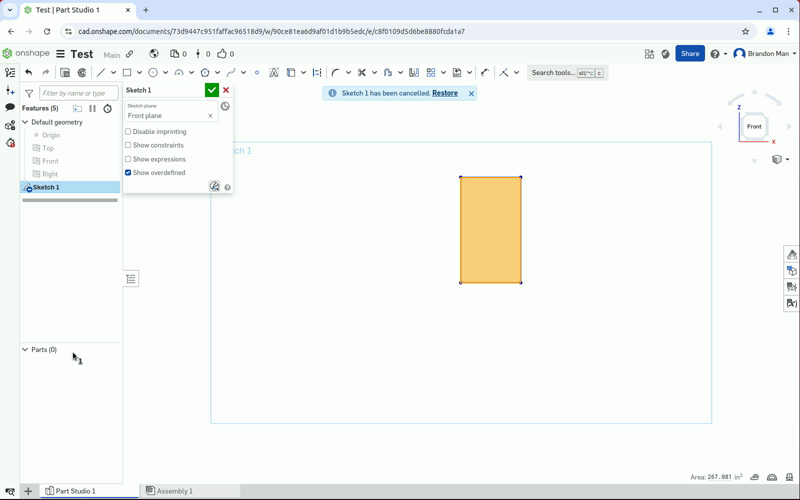
key(shift+e)
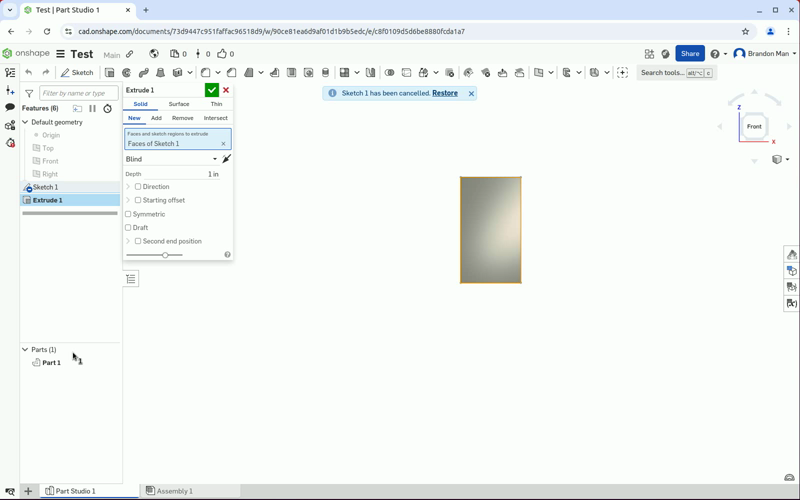
mouse_move(143, 106)
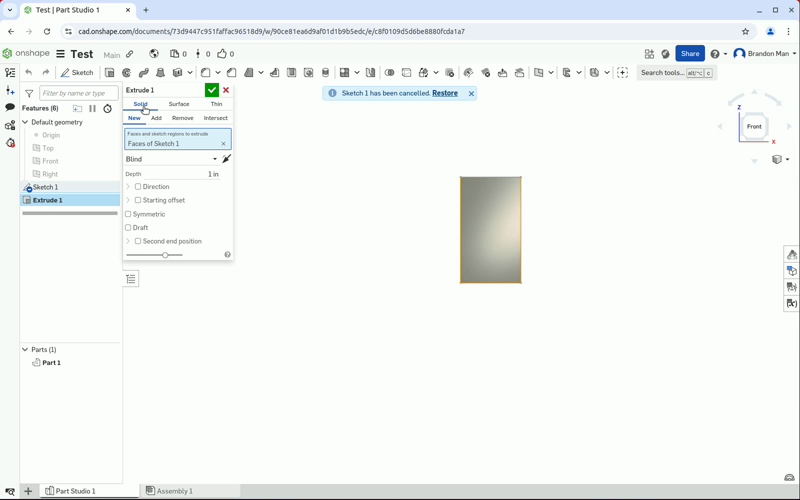
click(143, 106)
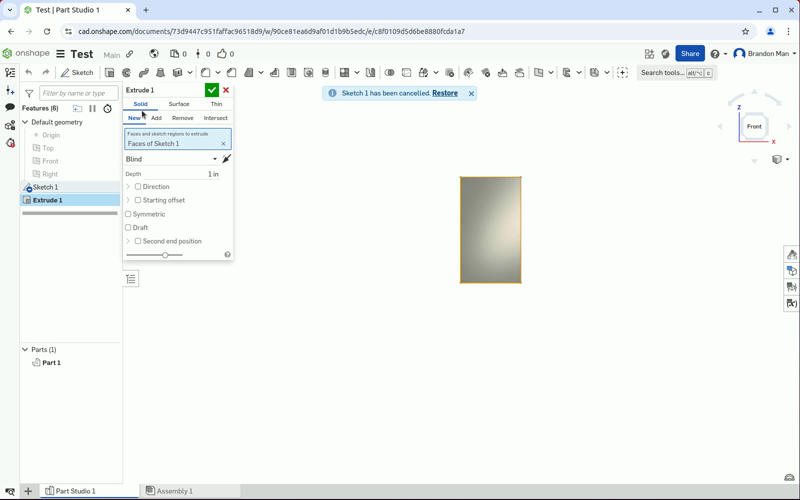
mouse_move(137, 120)
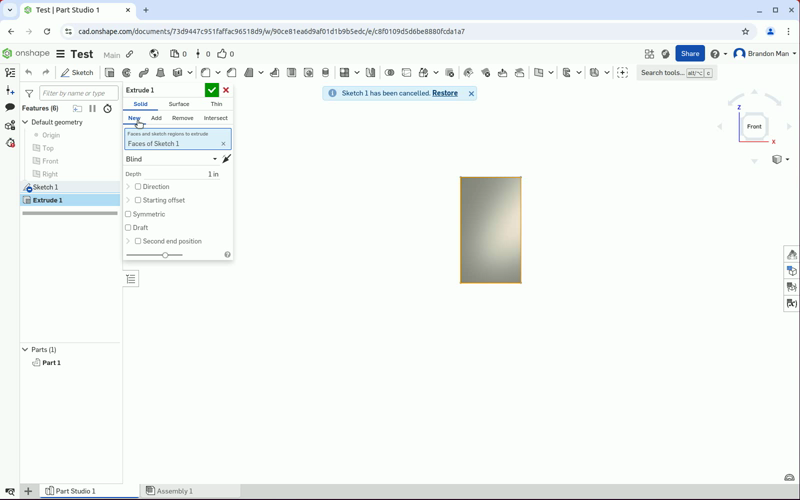
click(137, 120)
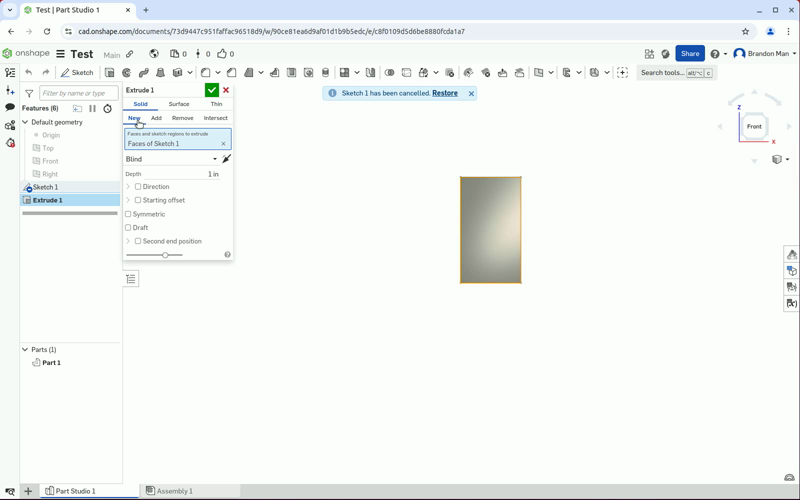
key(tab, 4)
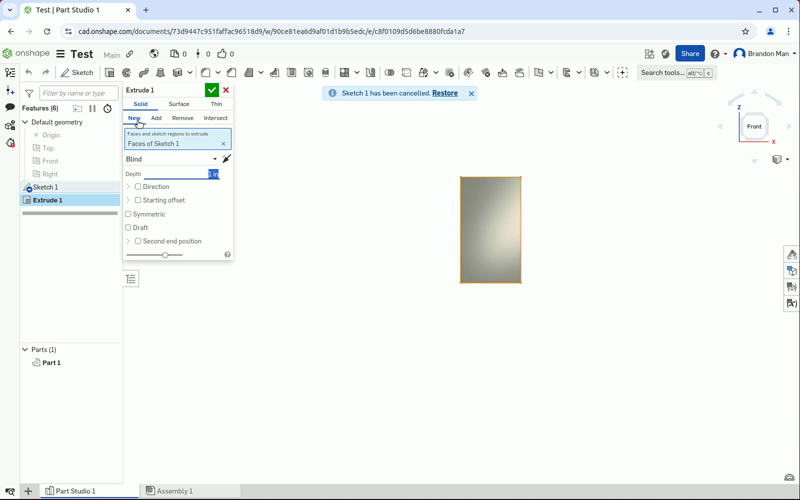
text(-23.108)
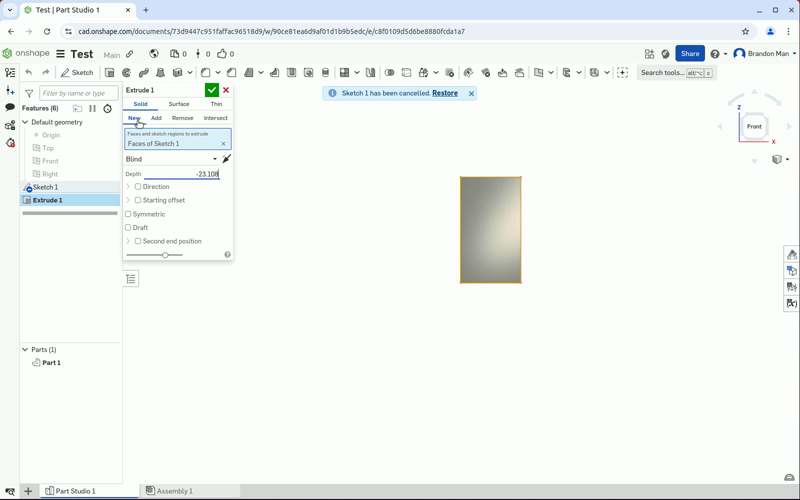
key(enter)
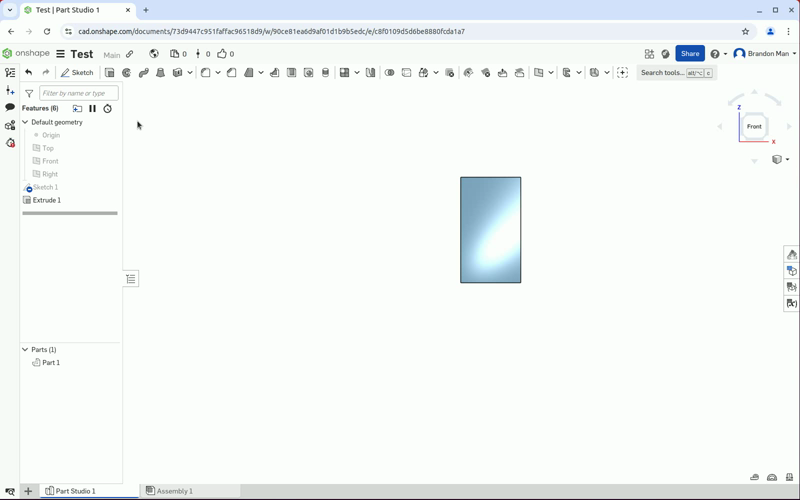
key(shift+h)
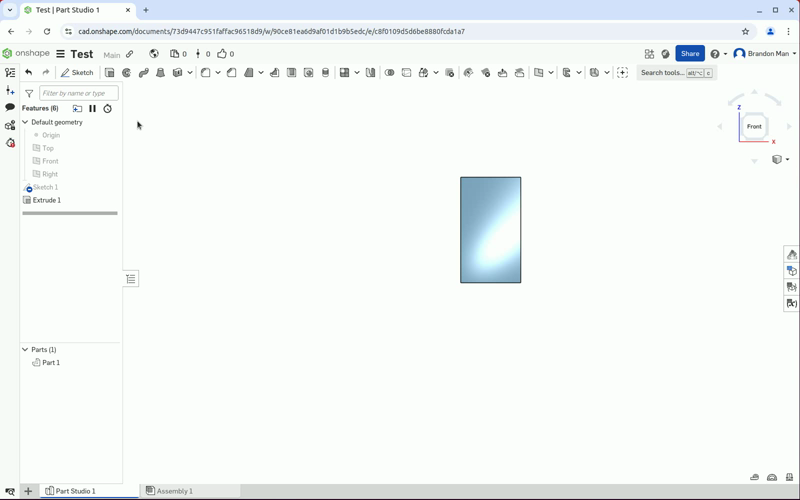
key(shift+h)
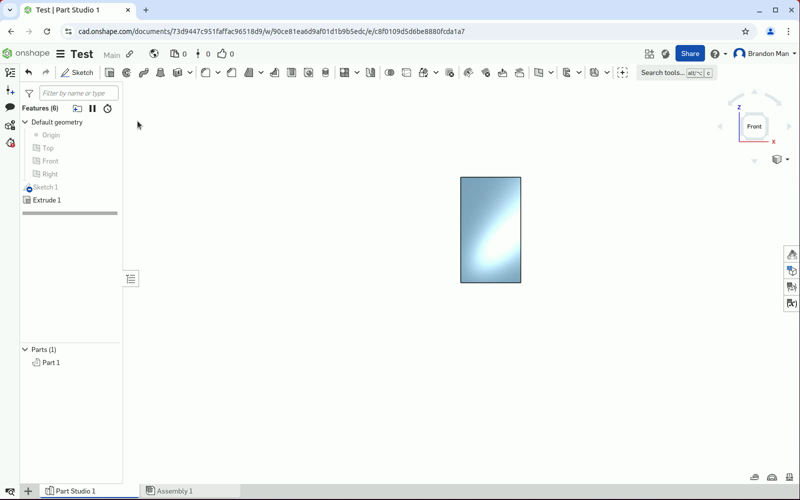
mouse_move(73, 189)
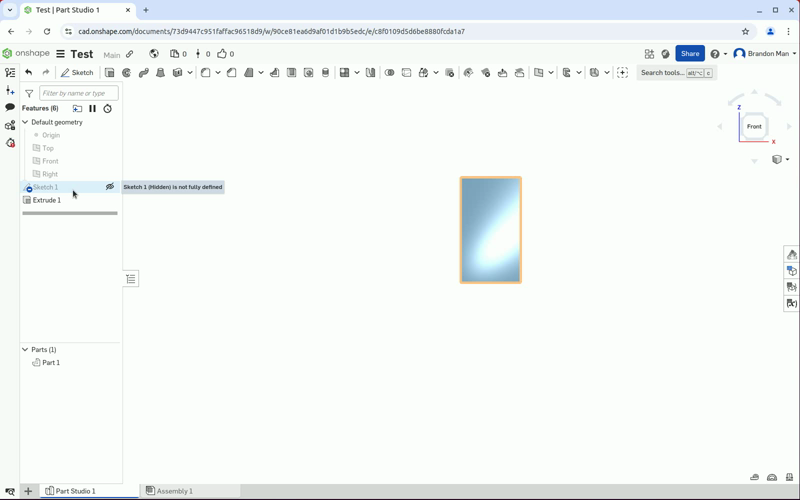
click(73, 189)
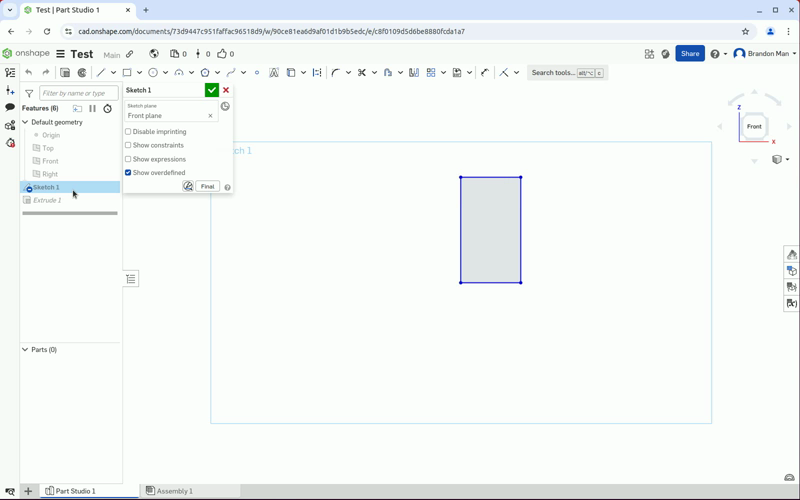
mouse_move(229, 92)
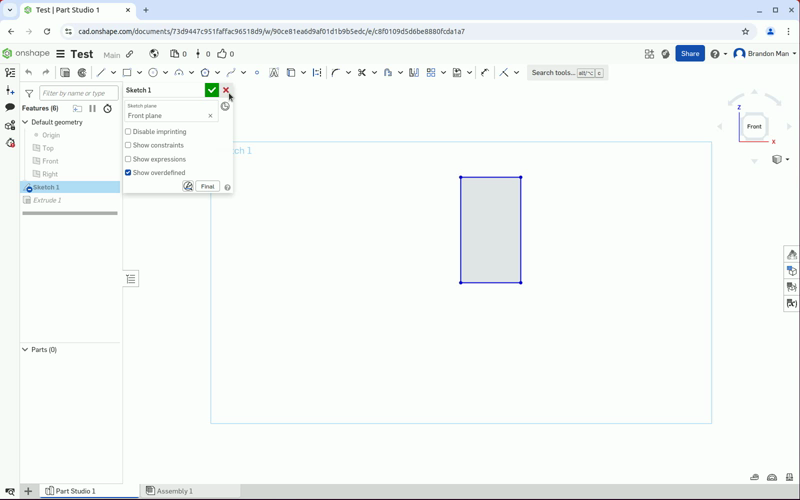
click(229, 92)
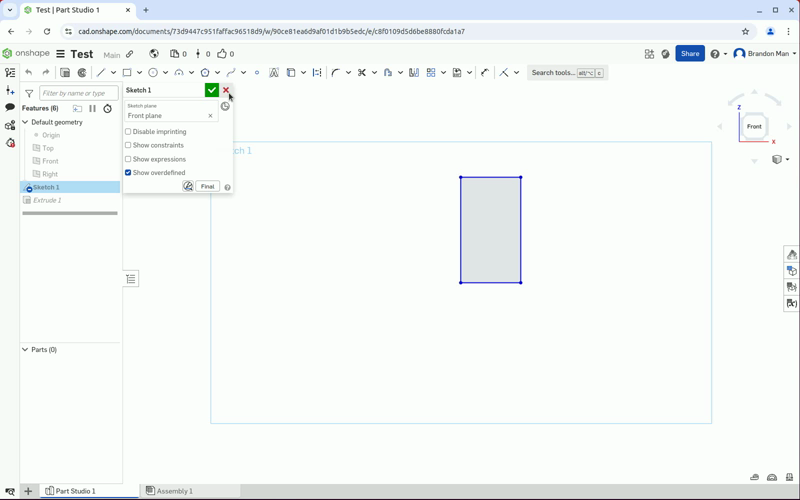
key(shift+s)
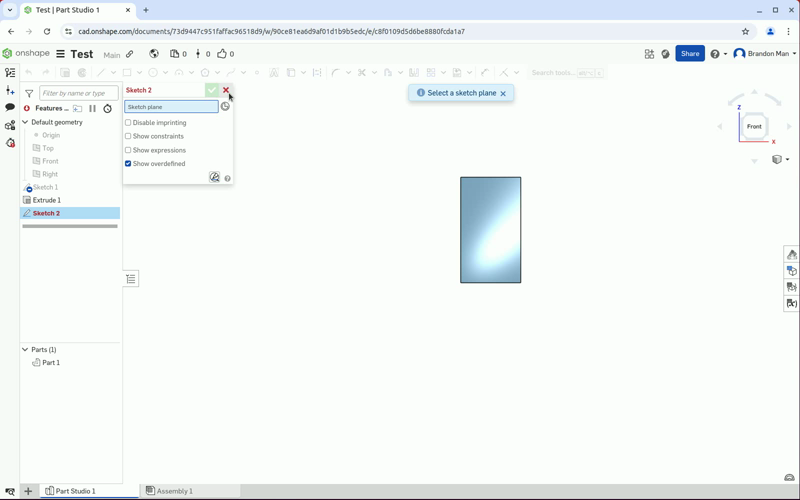
mouse_move(73, 163)
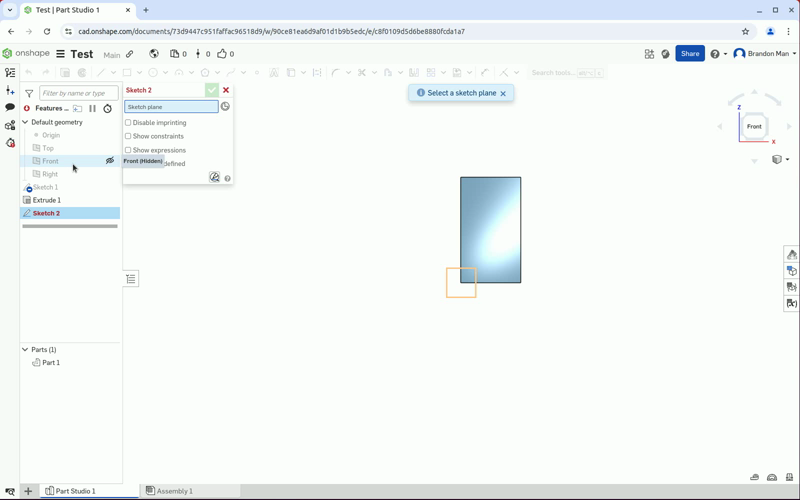
click(73, 163)
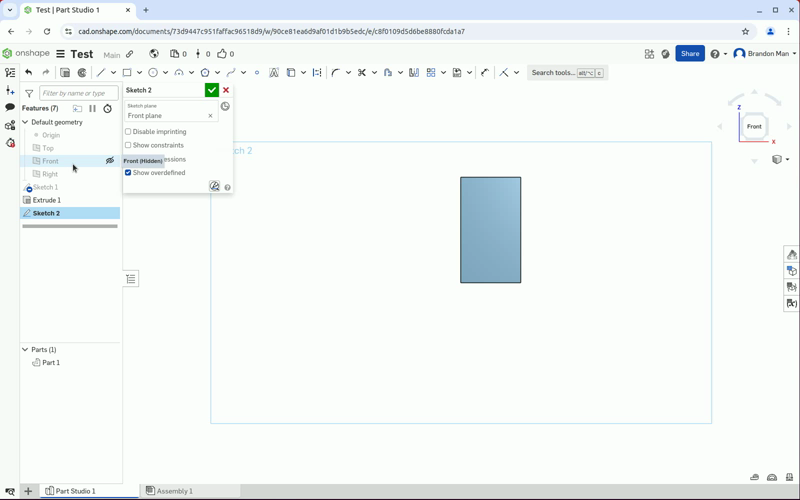
mouse_move(73, 352)
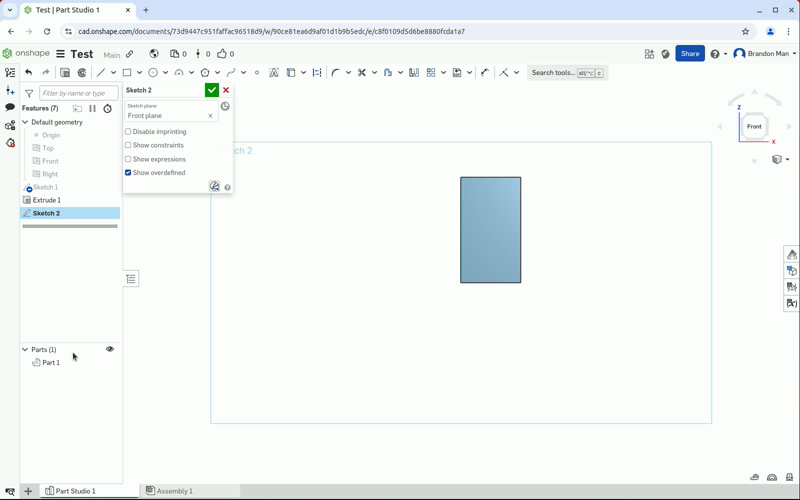
key(y)
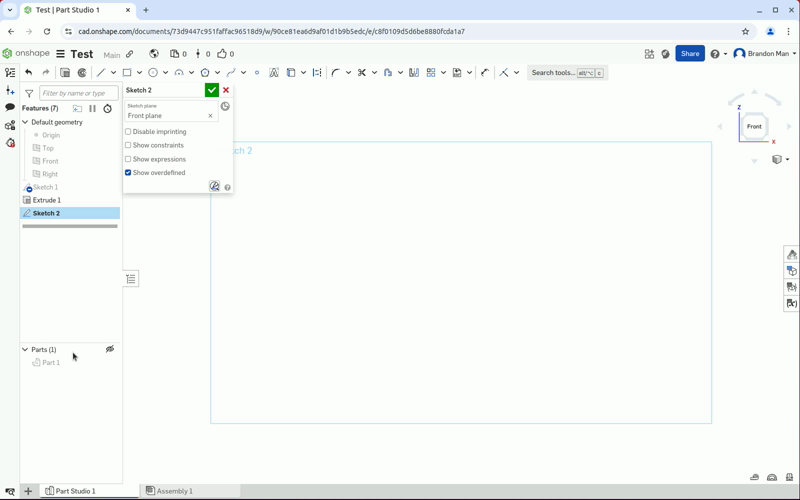
key(c)
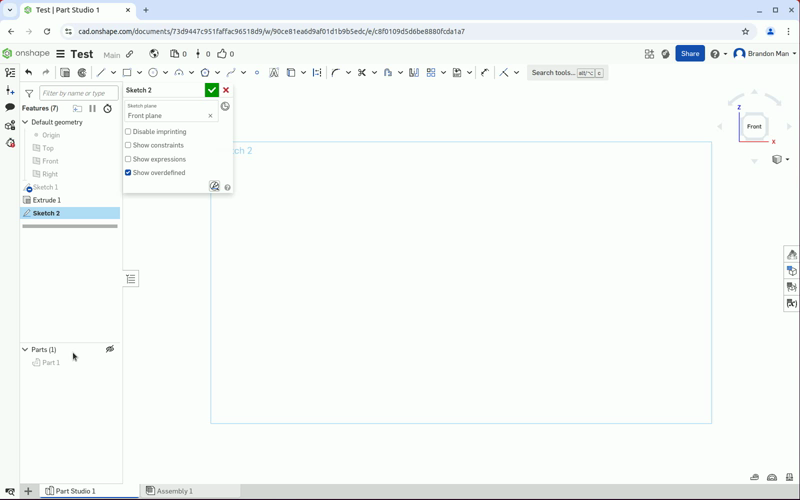
key_down(shift)
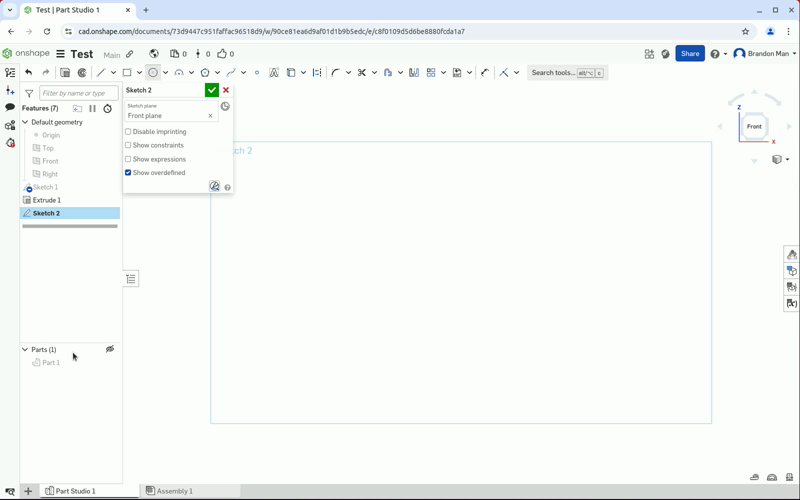
mouse_move(465, 278)
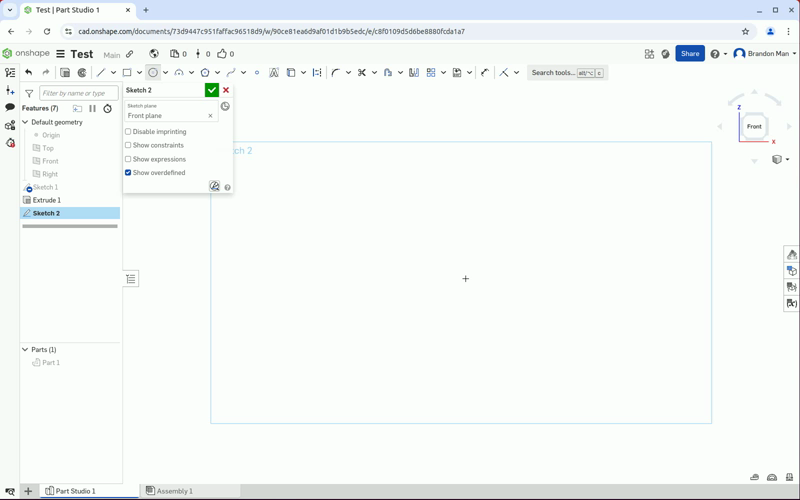
click(465, 278)
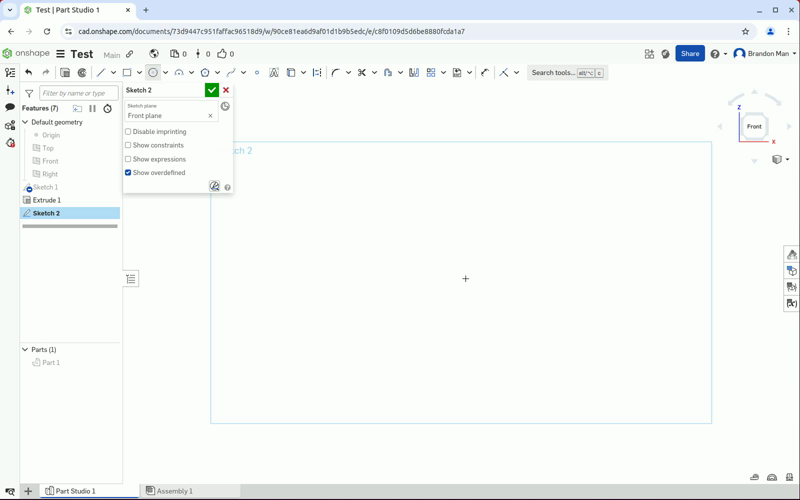
key_up(shift)
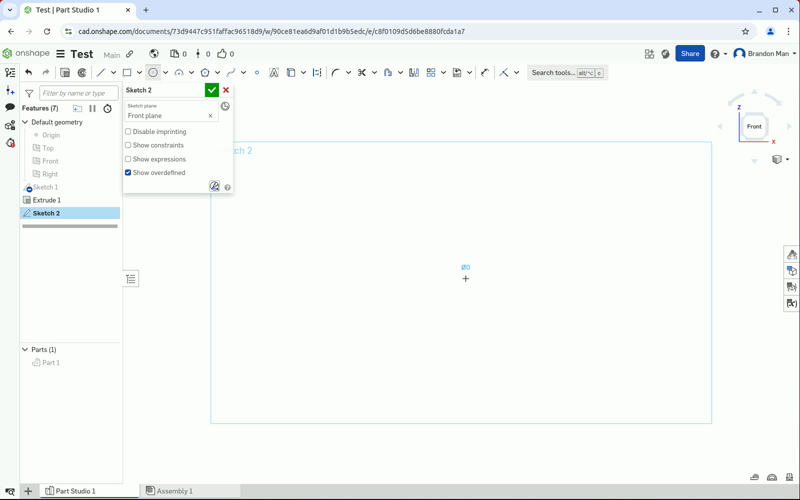
mouse_move(467, 278)
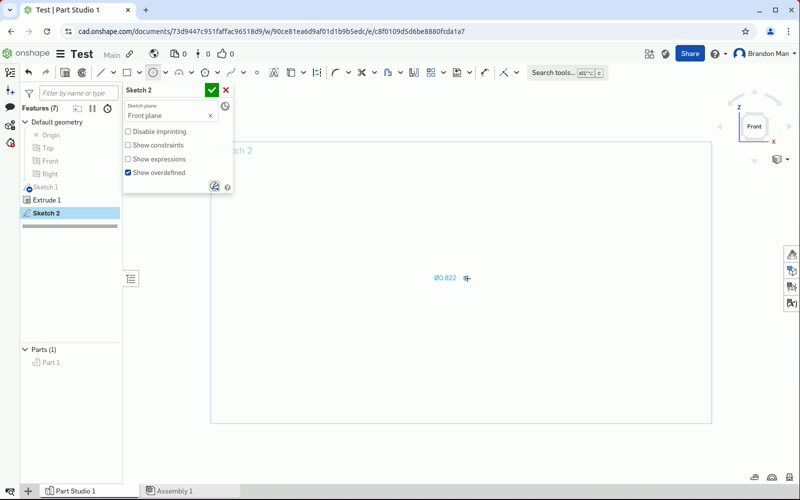
scroll(6)
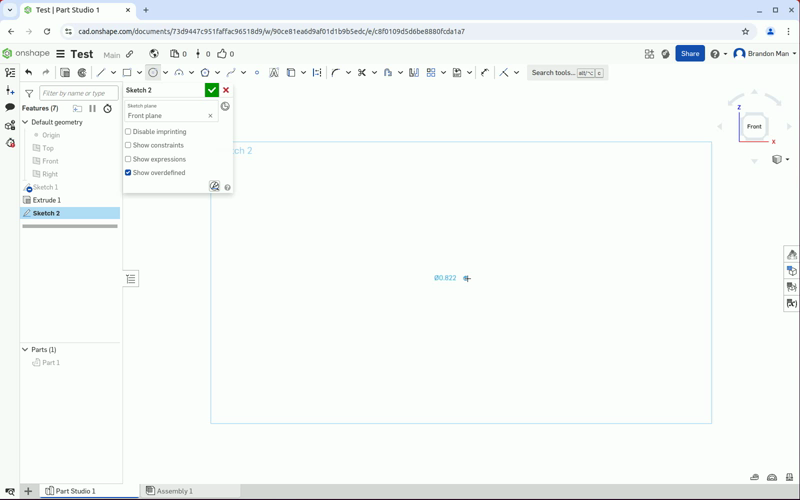
scroll(6)
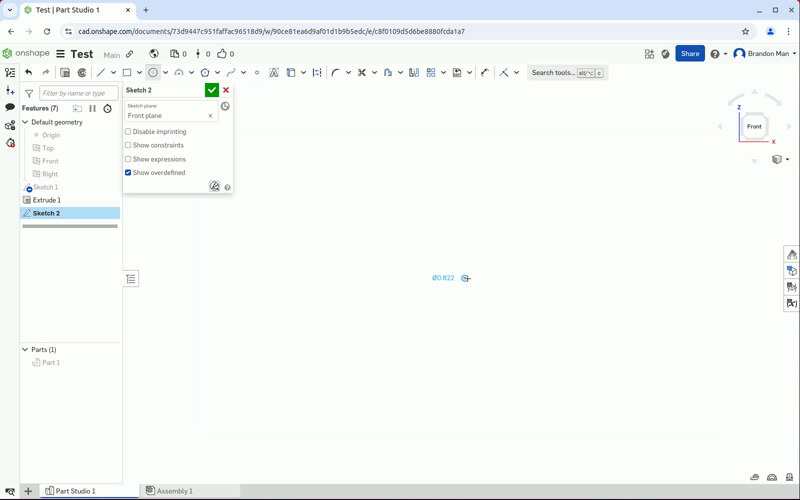
scroll(6)
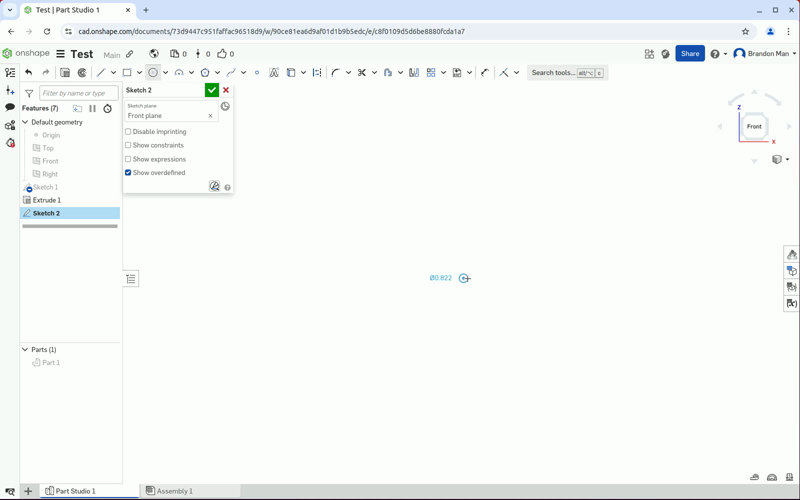
scroll(6)
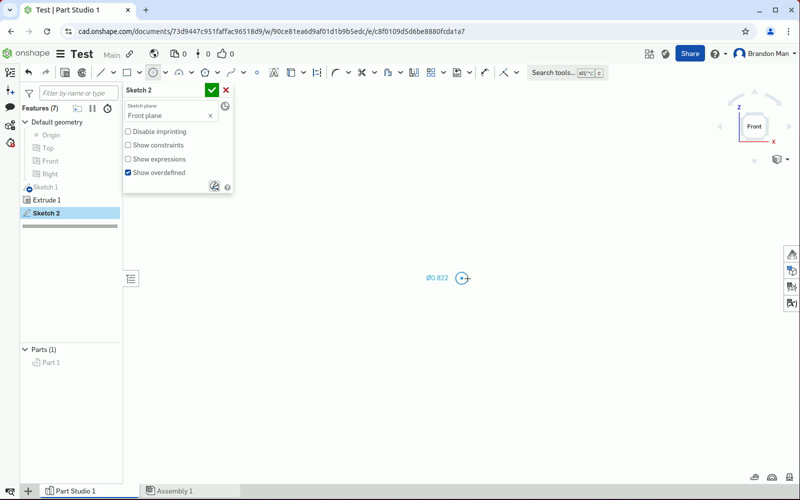
scroll(6)
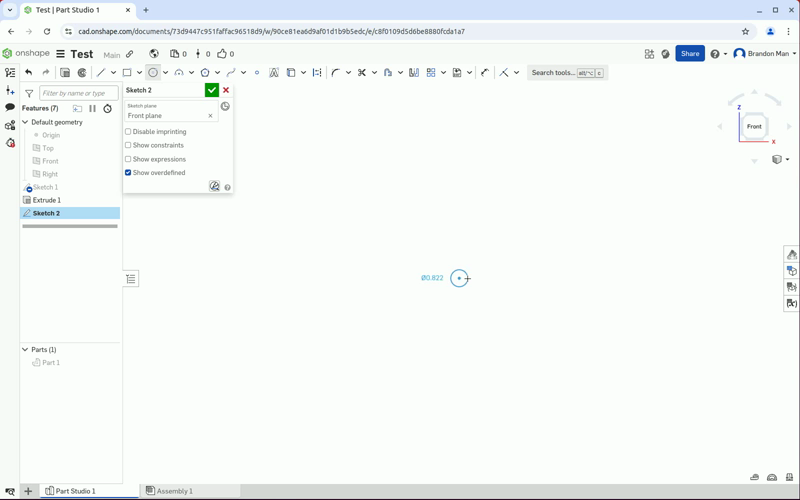
scroll(6)
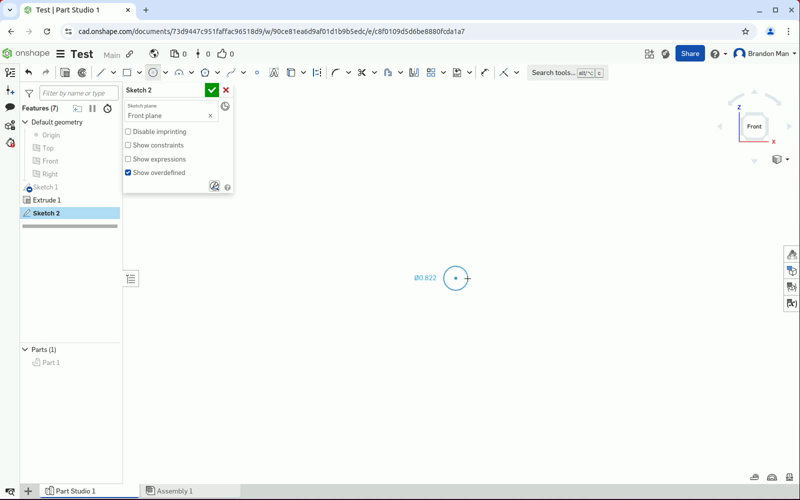
scroll(6)
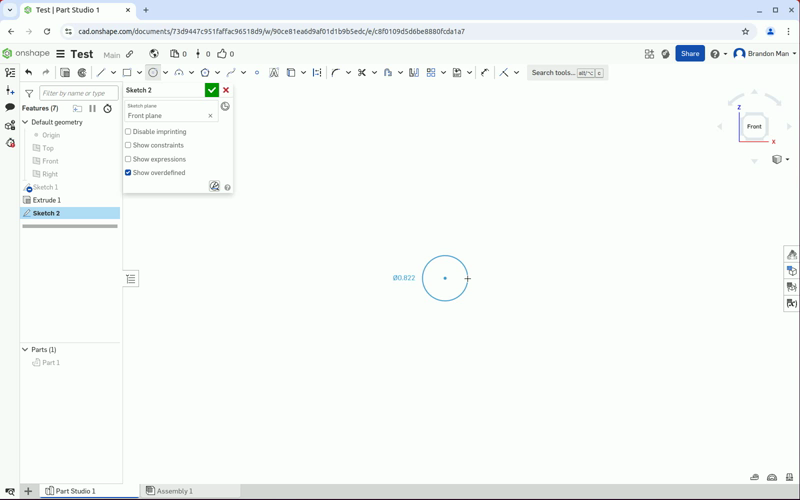
click(467, 278)
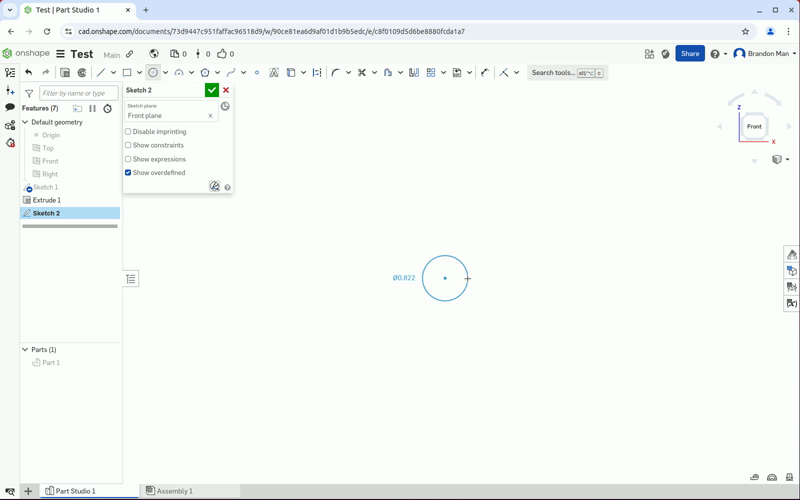
scroll(-6)
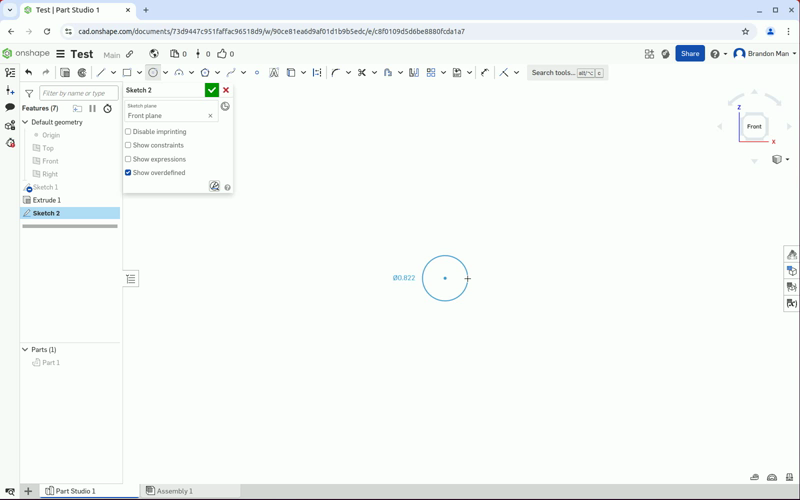
scroll(-6)
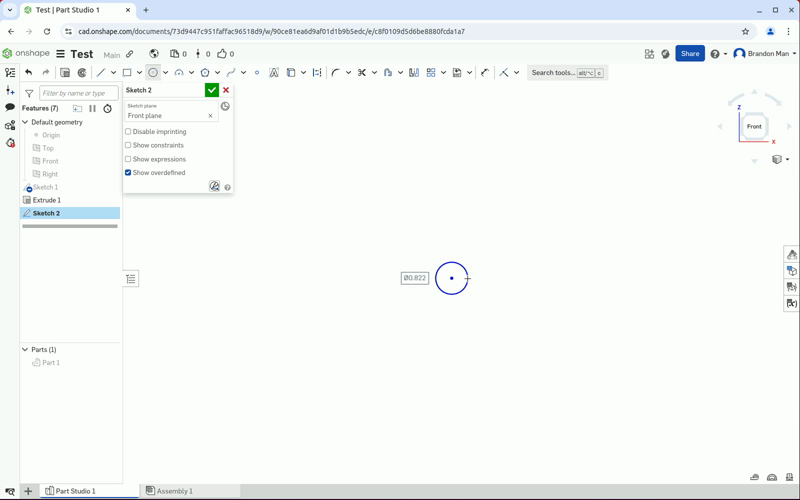
scroll(-6)
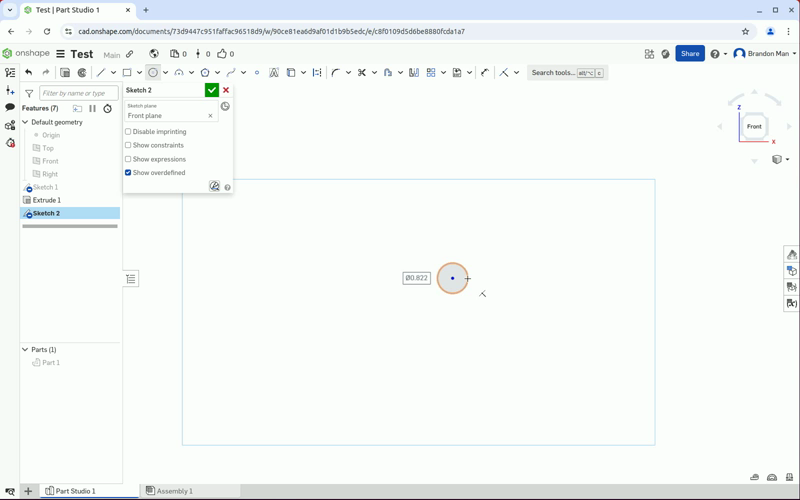
scroll(-6)
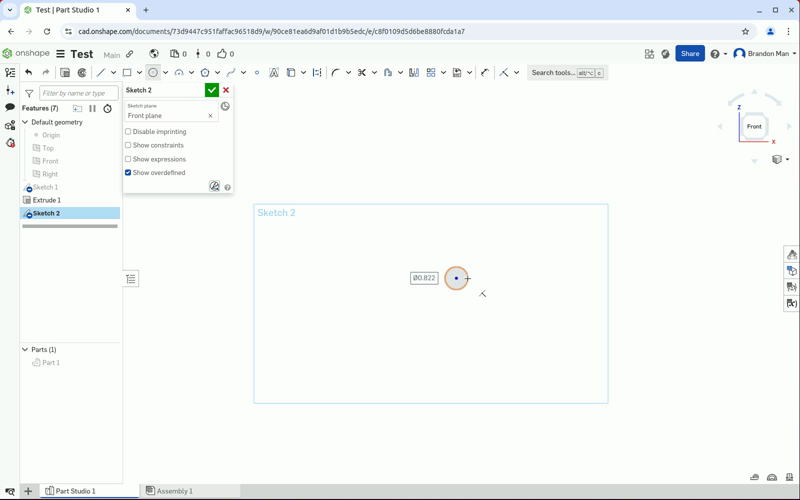
scroll(-6)
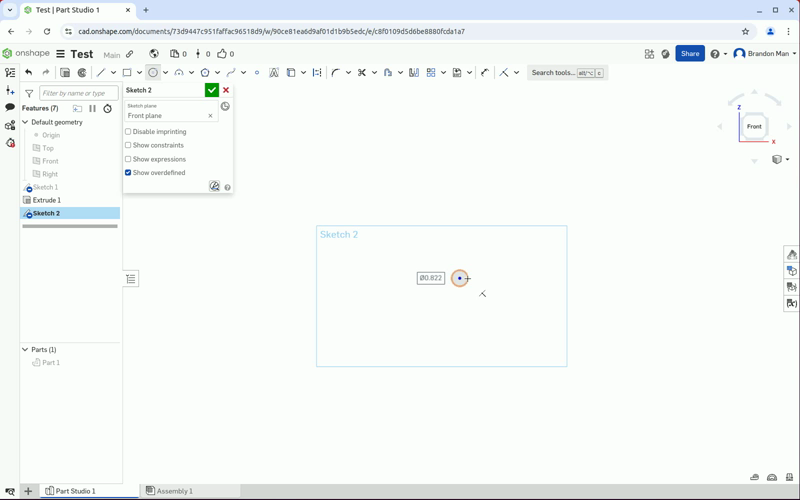
scroll(-6)
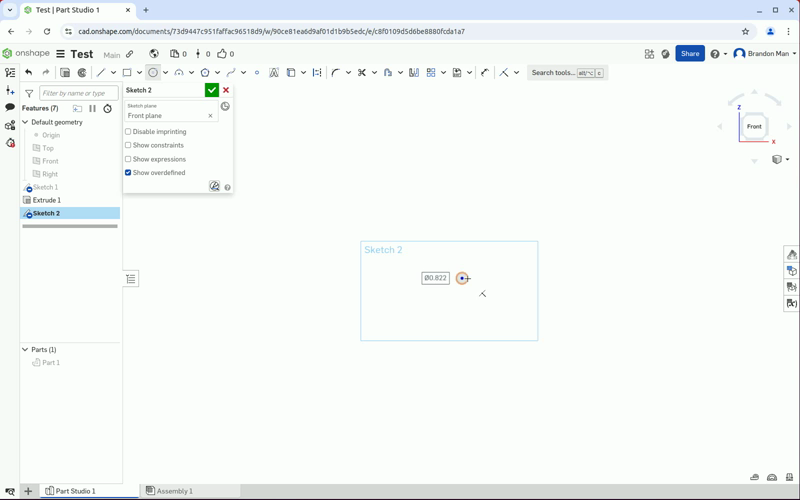
scroll(-6)
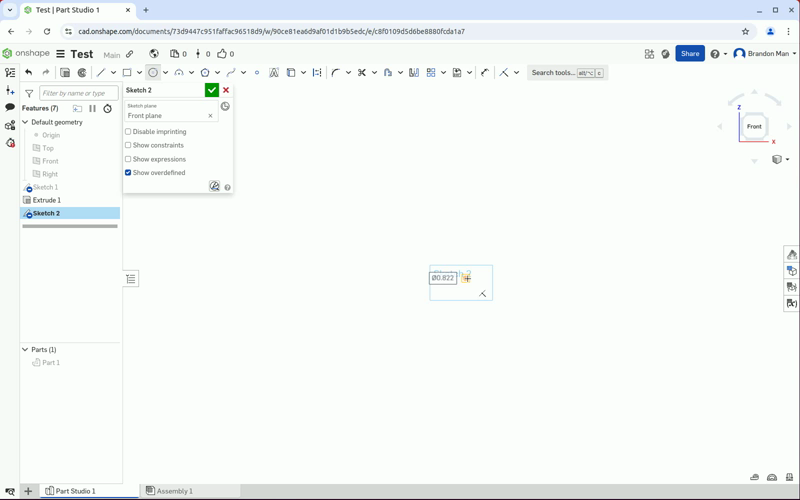
key(esc)
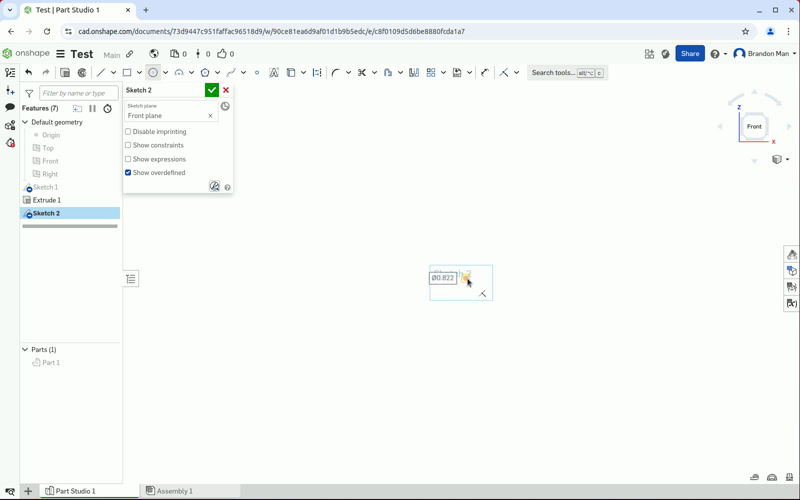
mouse_move(466, 278)
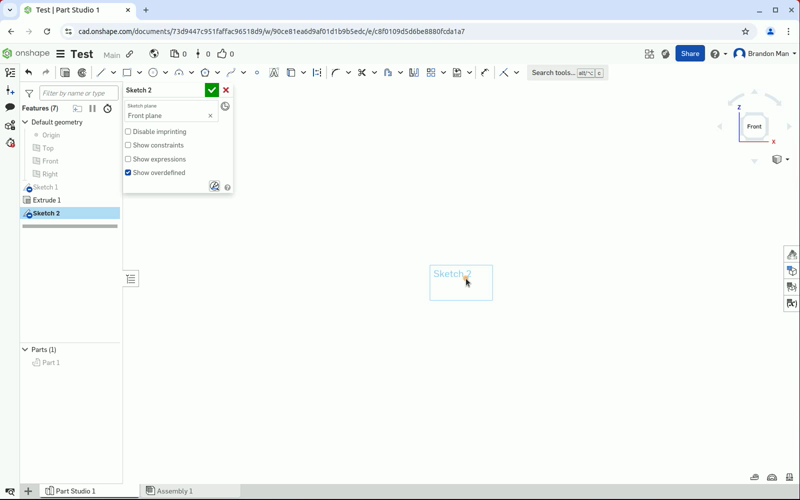
scroll(6)
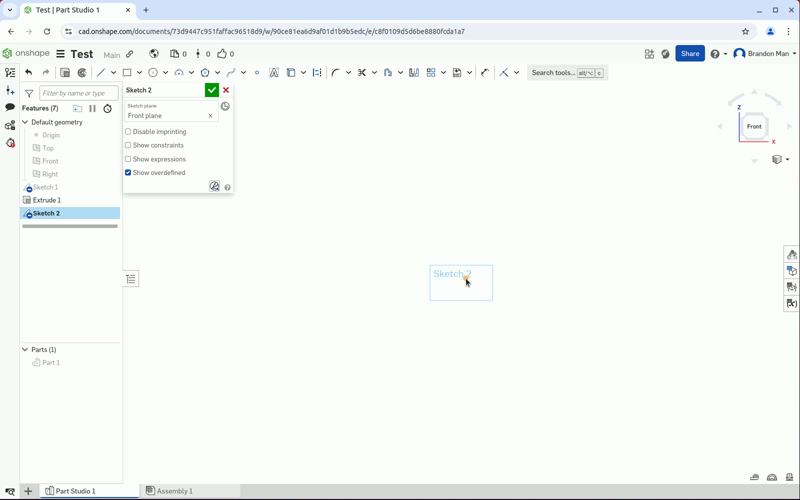
scroll(6)
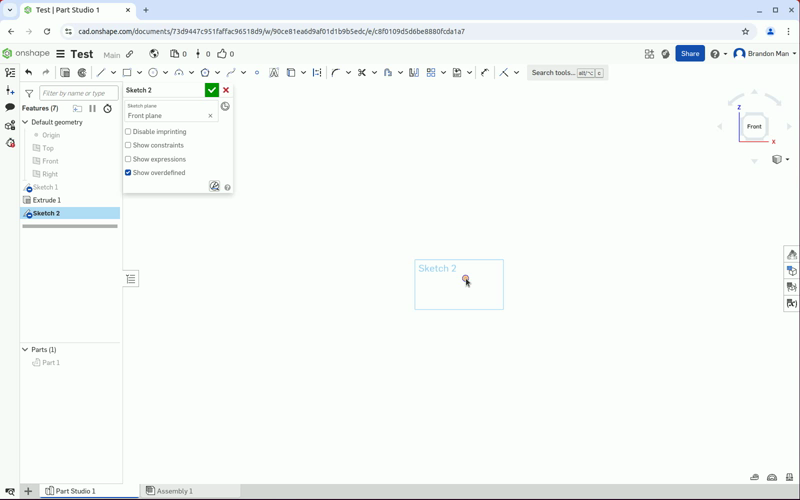
scroll(6)
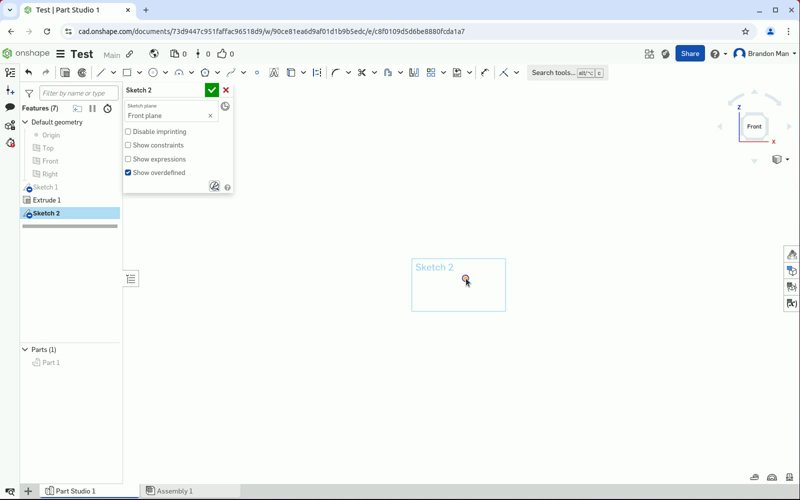
scroll(6)
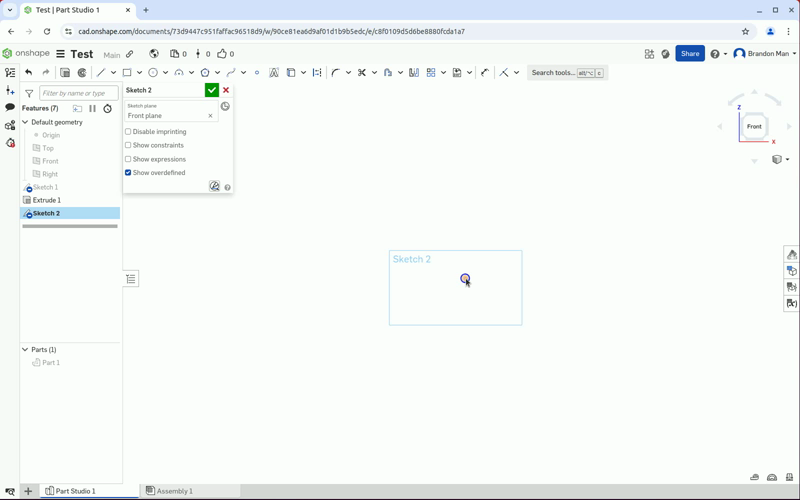
scroll(6)
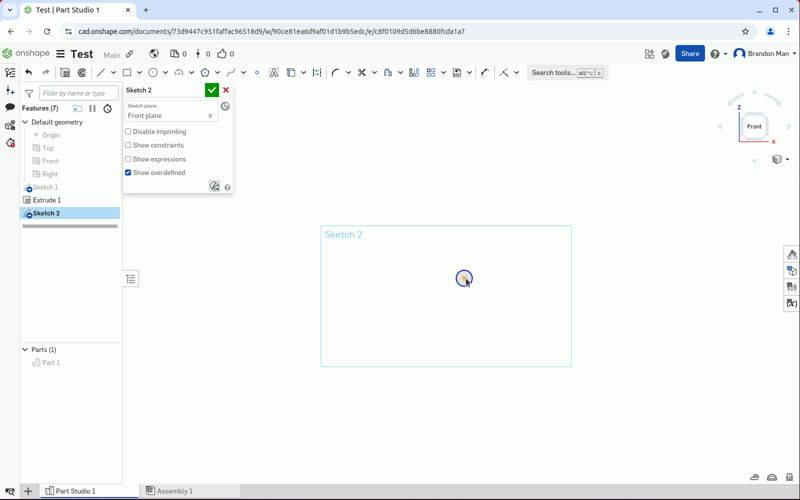
scroll(6)
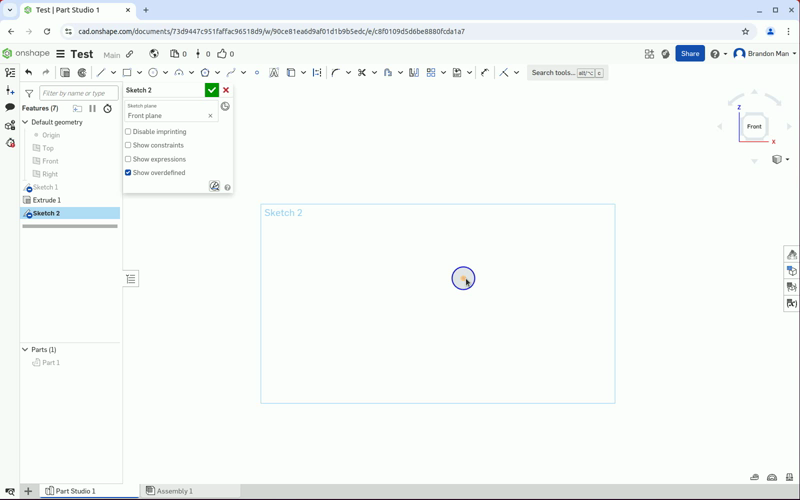
scroll(6)
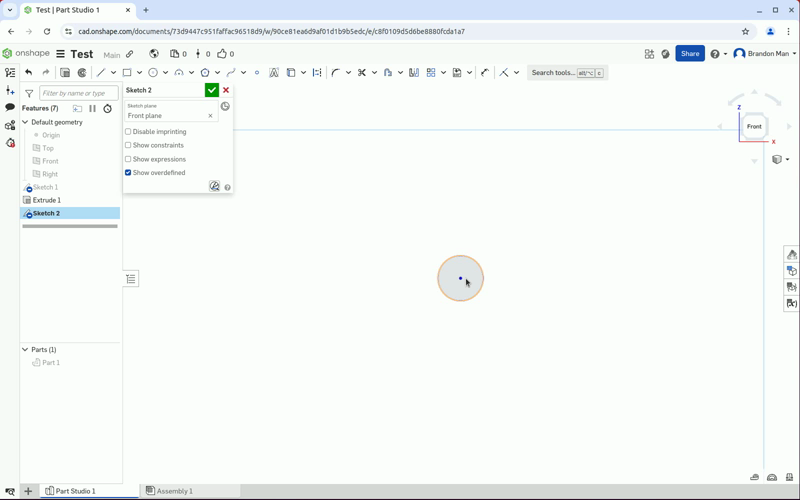
click(466, 278)
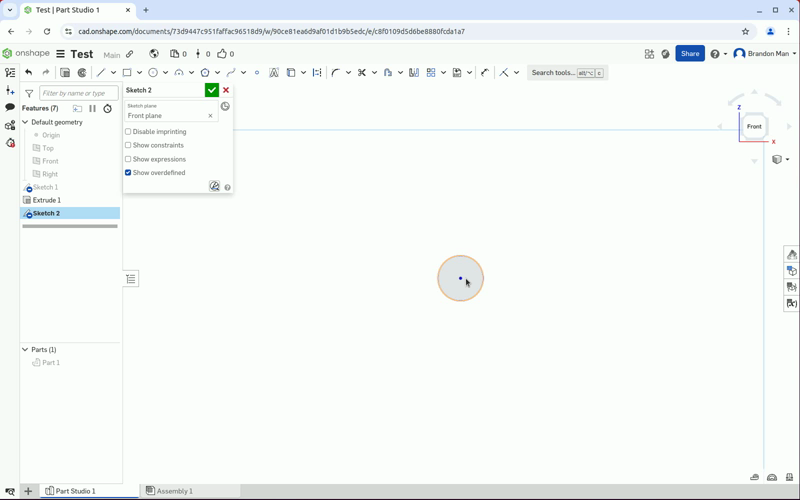
scroll(-6)
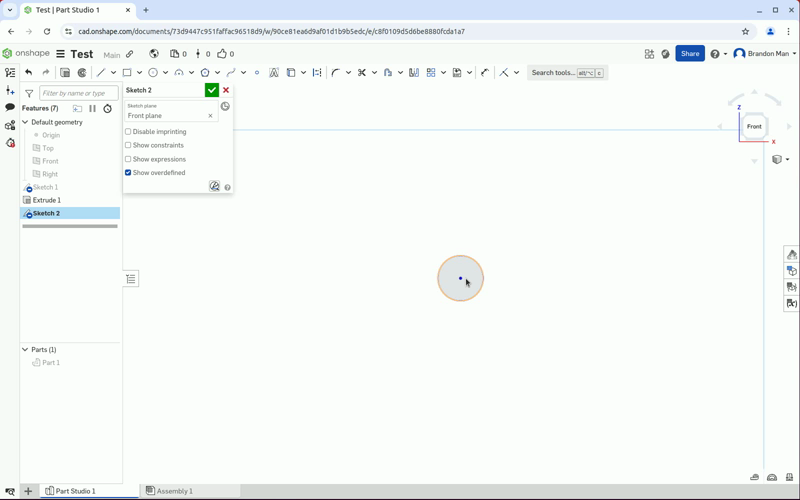
scroll(-6)
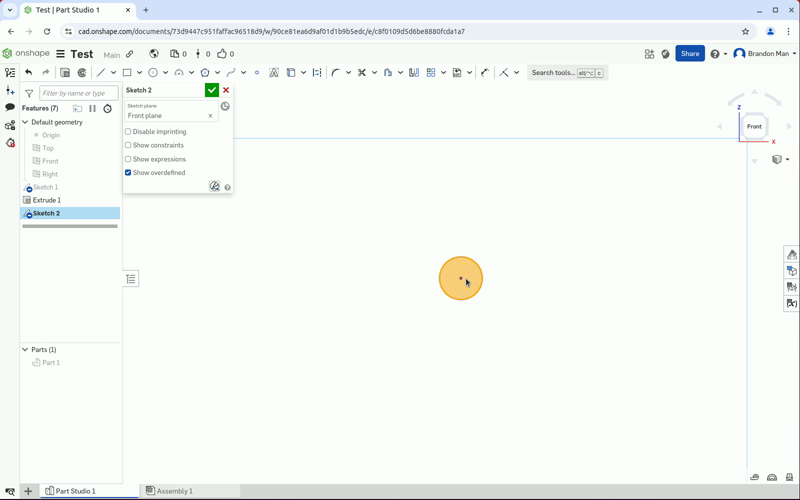
scroll(-6)
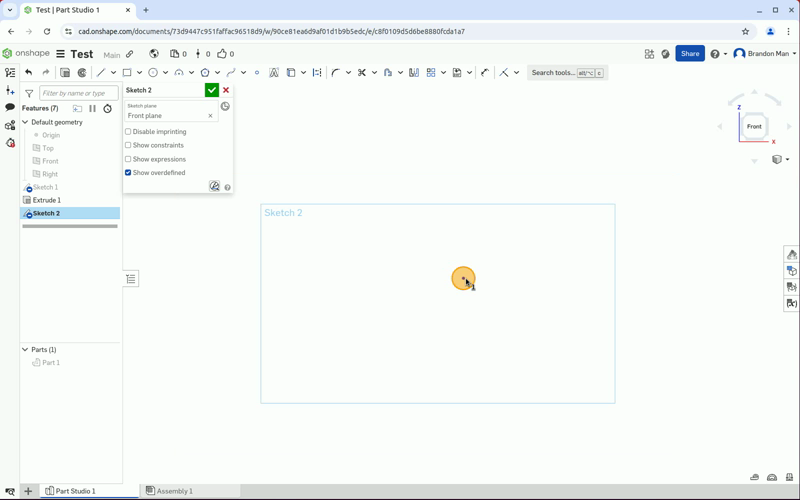
scroll(-6)
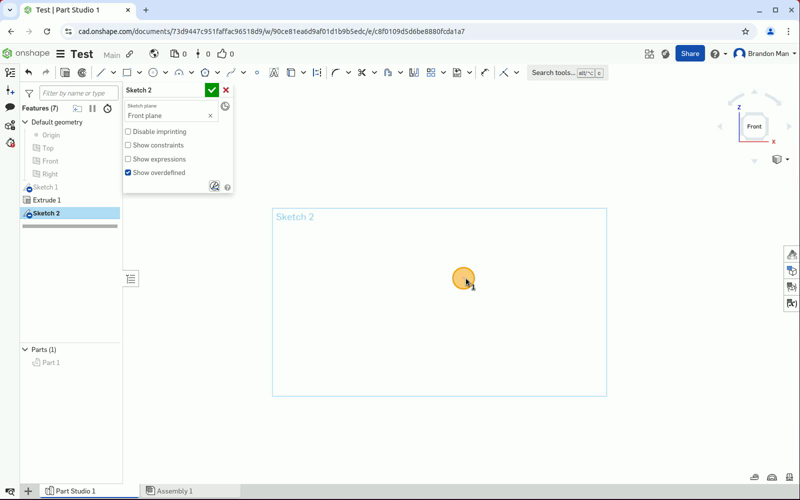
scroll(-6)
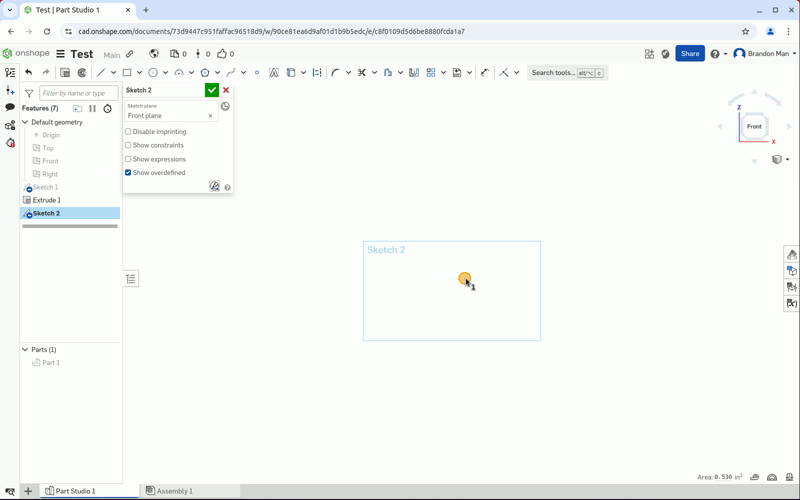
scroll(-6)
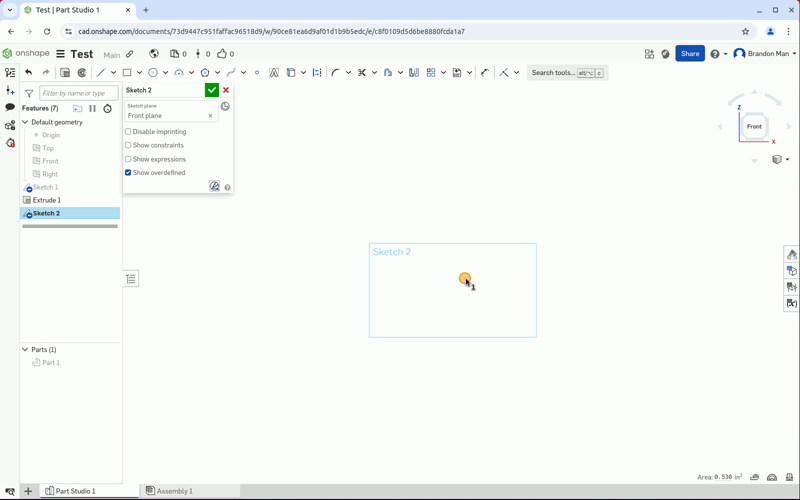
scroll(-6)
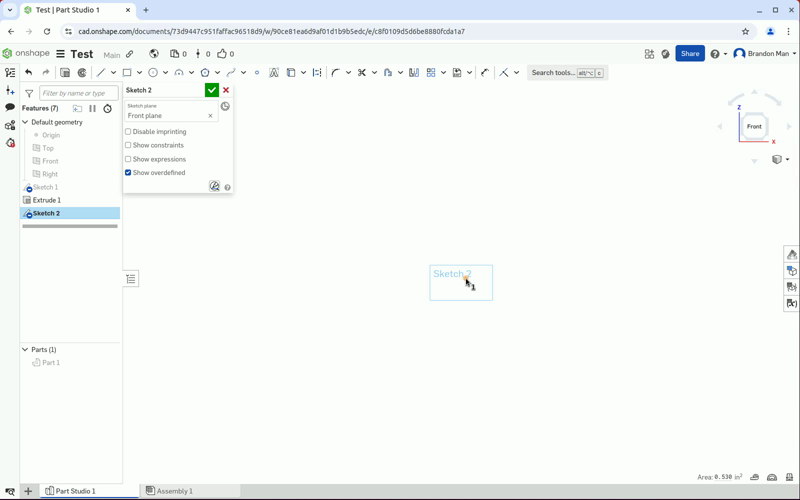
mouse_move(73, 352)
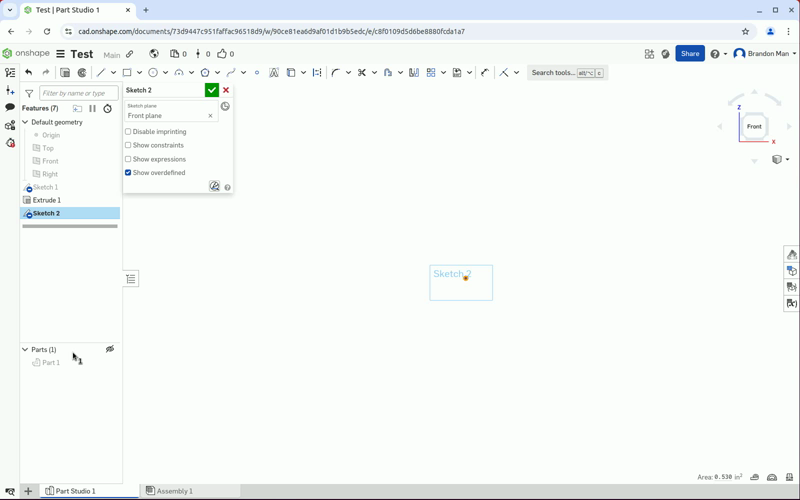
key(shift+y)
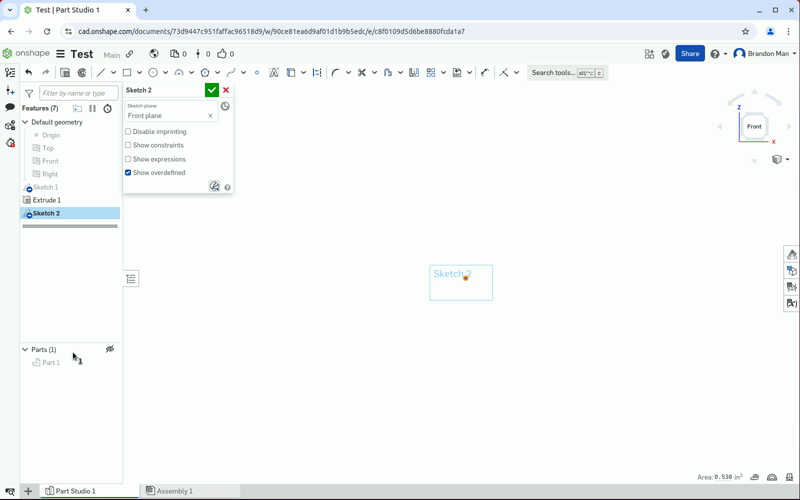
key(shift+e)
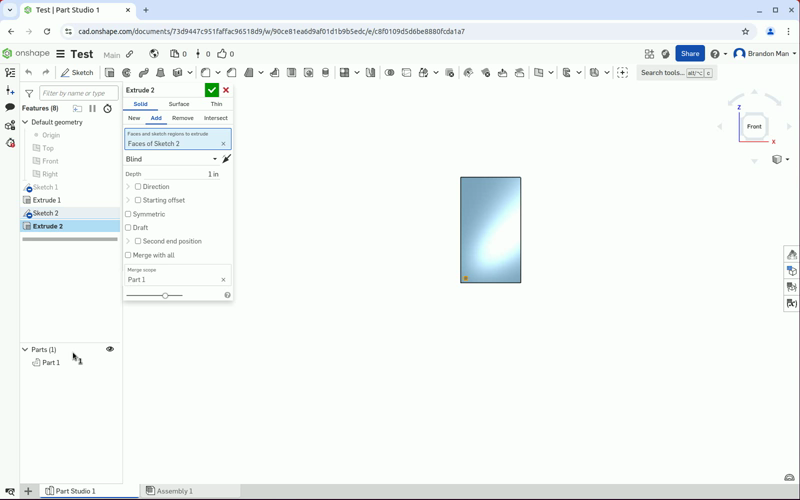
mouse_move(143, 106)
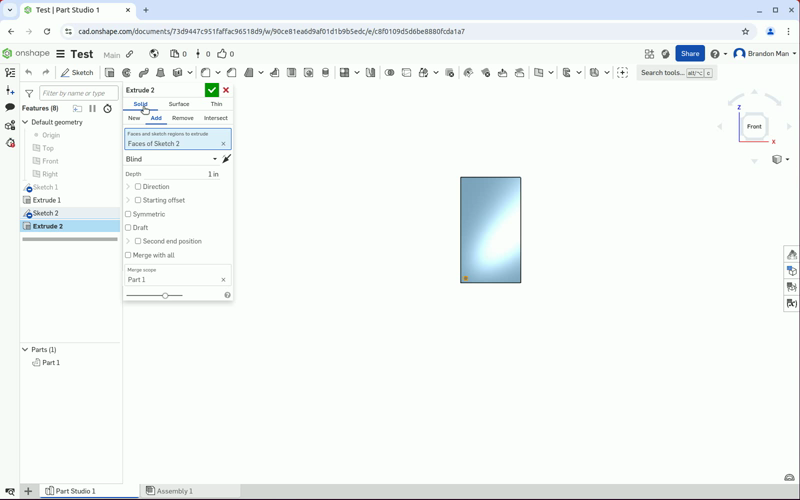
click(143, 106)
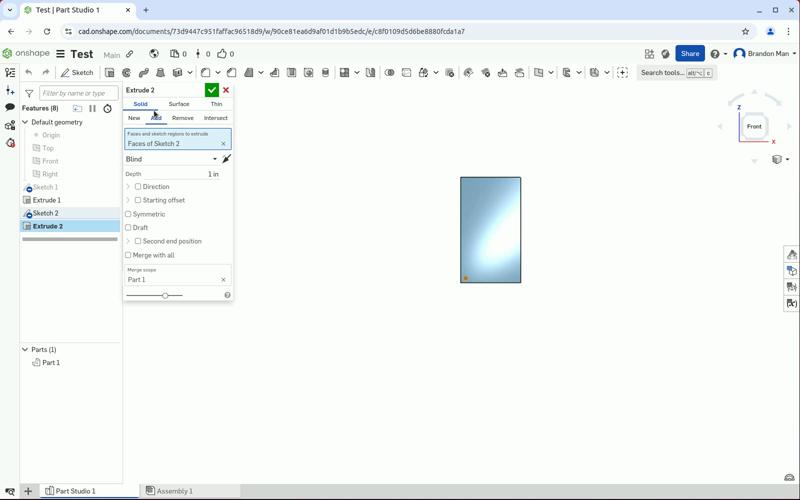
mouse_move(186, 120)
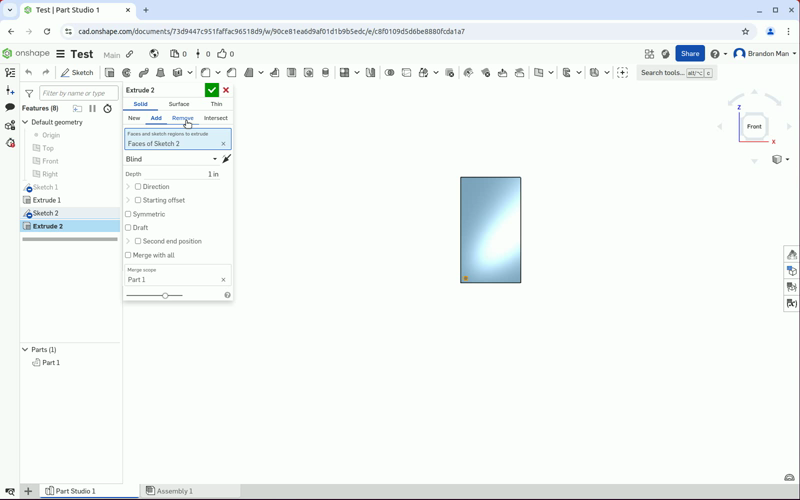
click(186, 120)
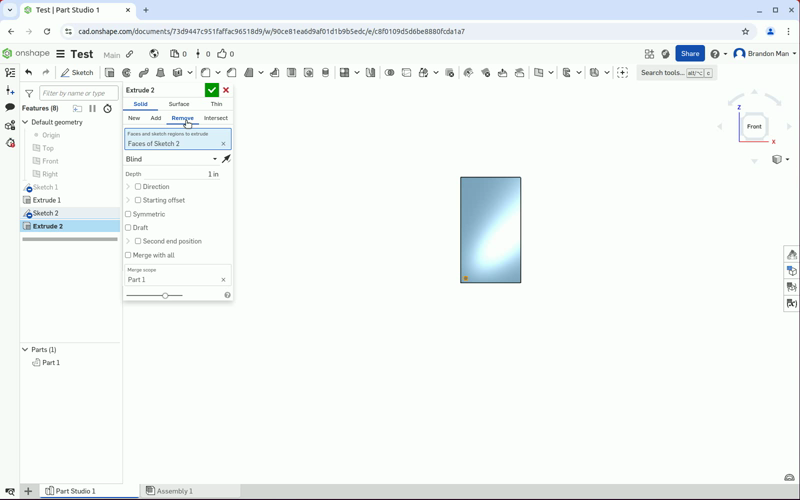
key(tab, 4)
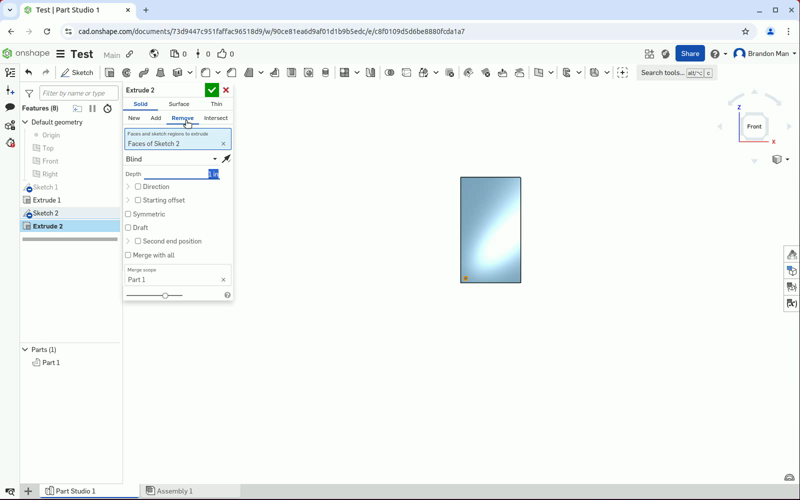
text(0.722)
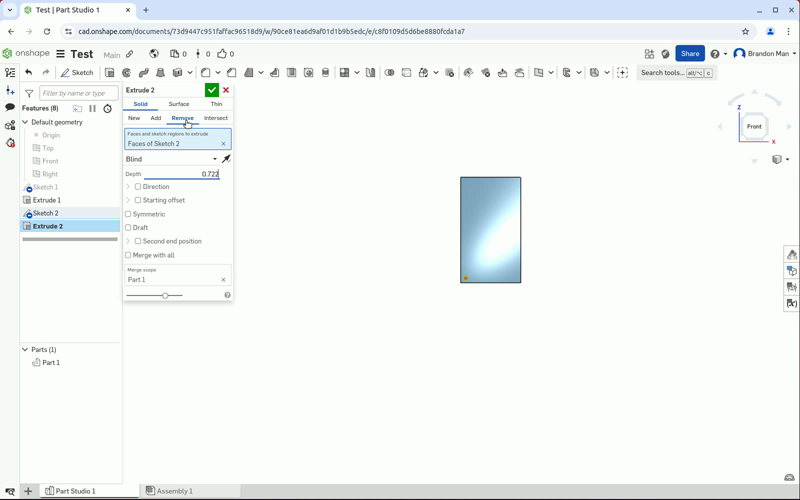
key(tab, 6)
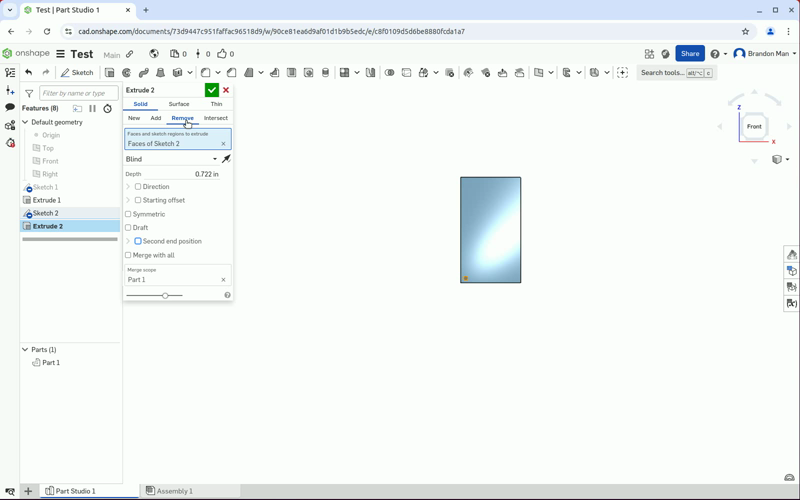
key(space)
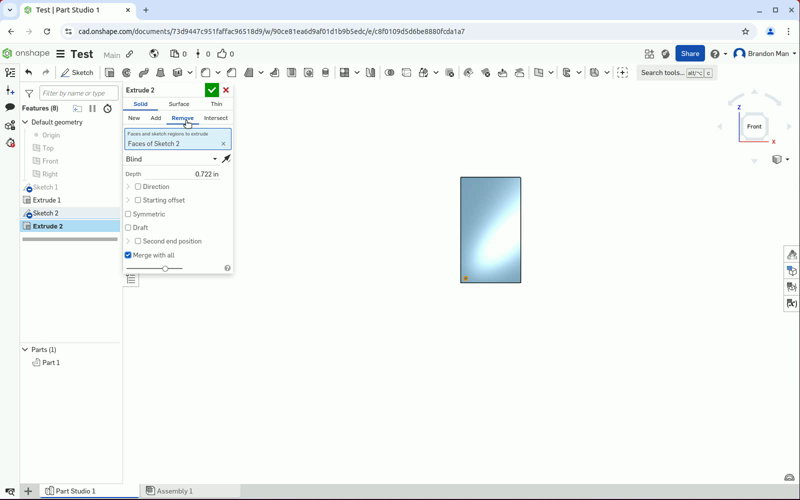
key(enter)
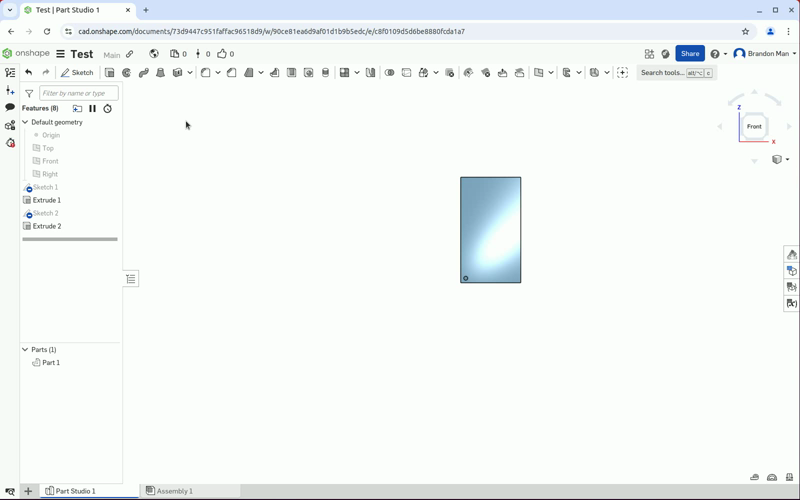
key(shift+h)
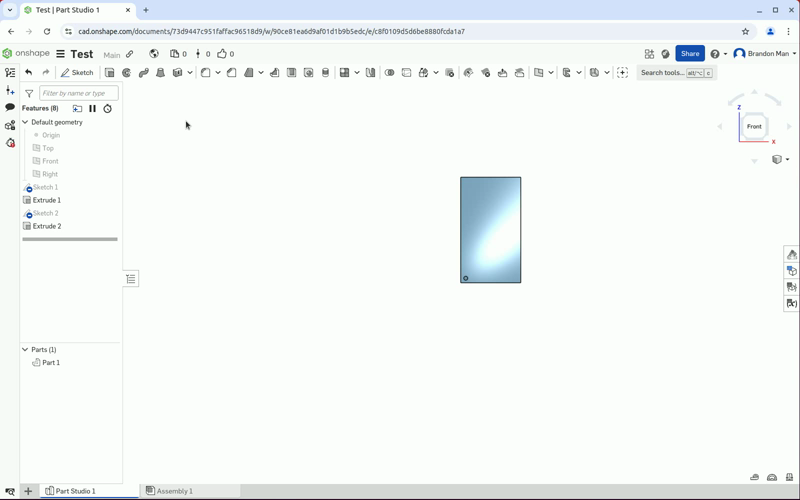
key(shift+h)
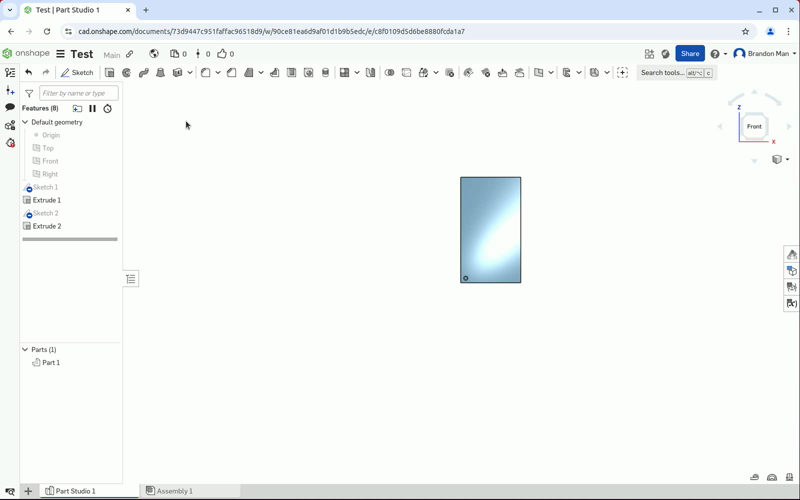
mouse_move(73, 189)
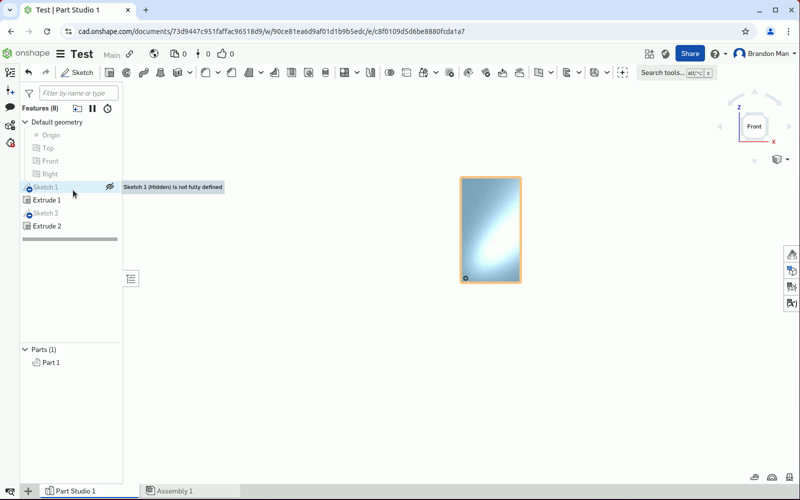
click(73, 189)
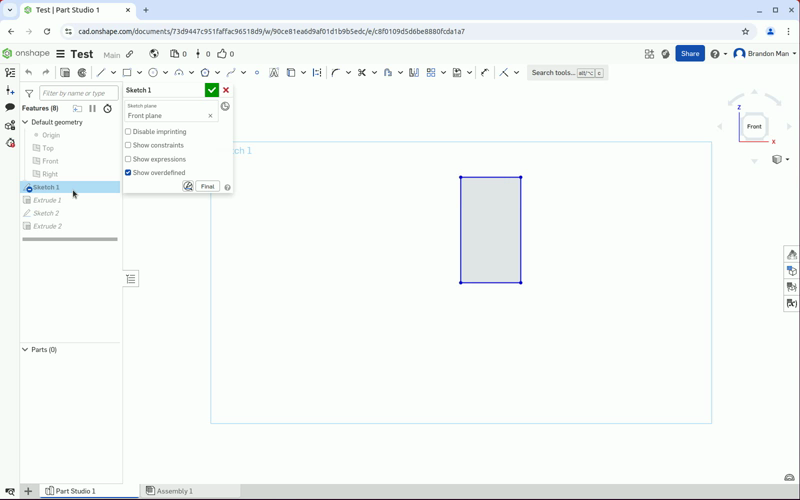
mouse_move(229, 92)
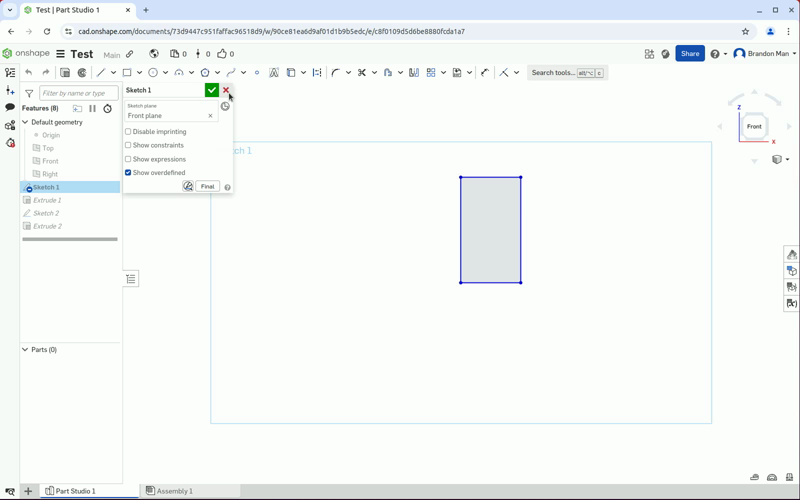
click(229, 92)
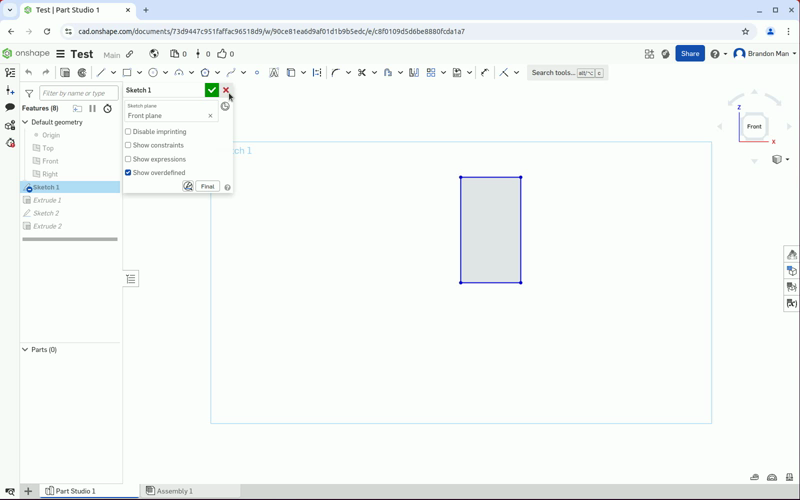
key(shift+s)
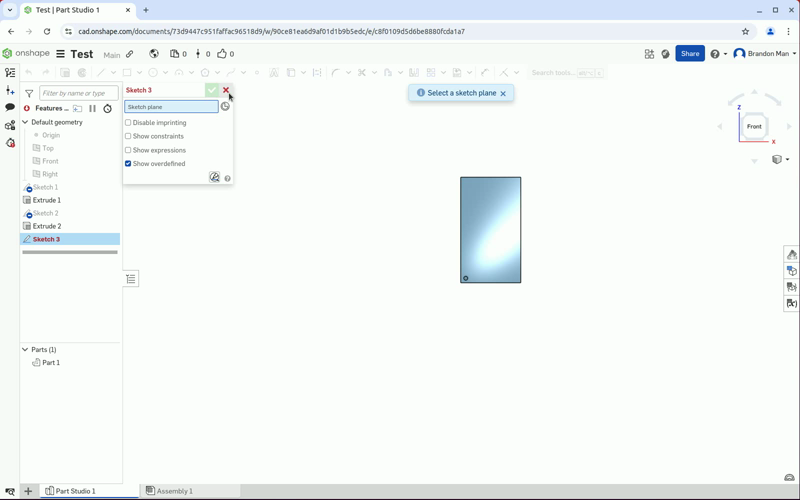
mouse_move(73, 163)
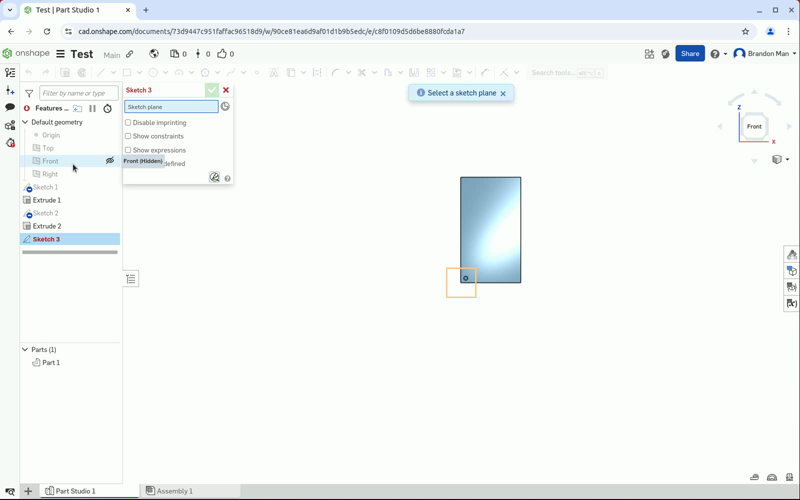
click(73, 163)
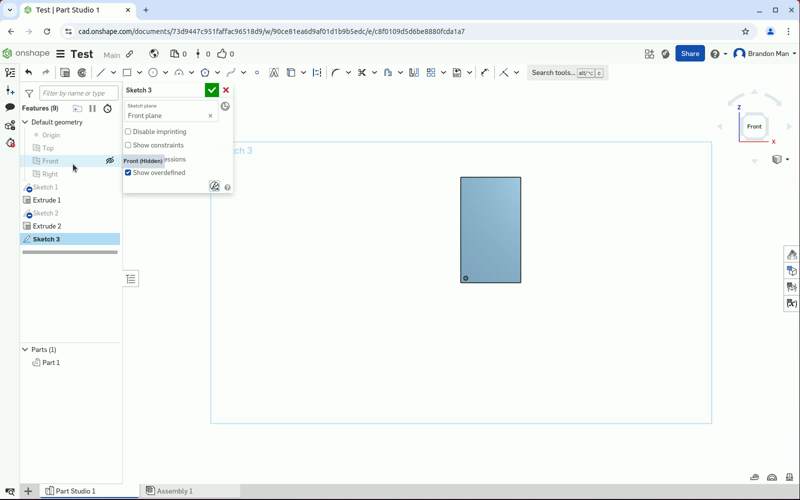
mouse_move(73, 352)
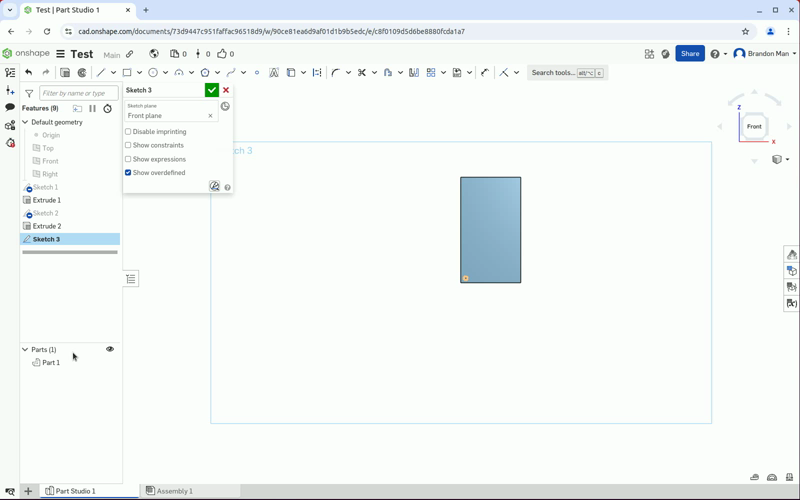
key(y)
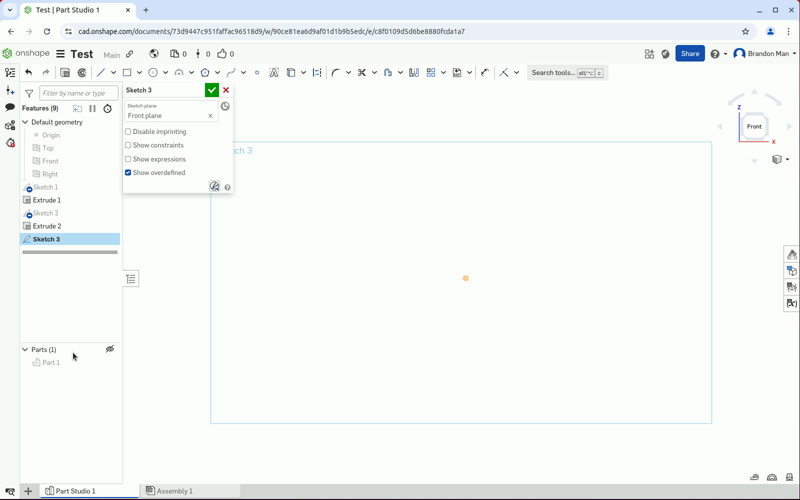
key(c)
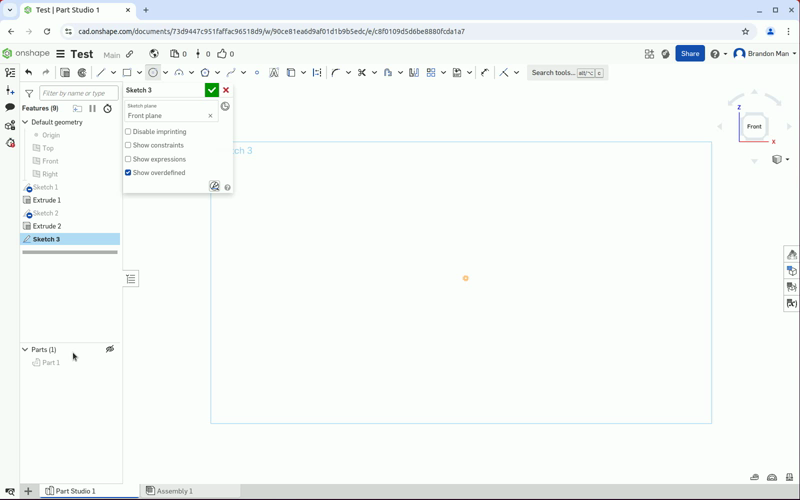
key_down(shift)
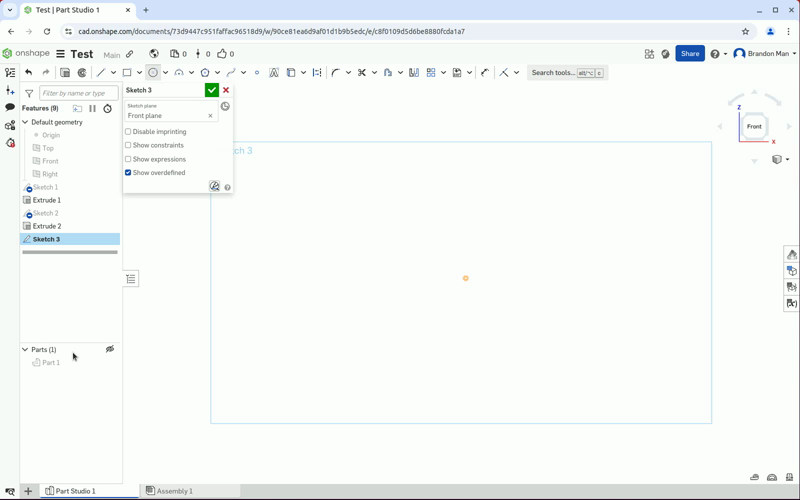
mouse_move(510, 278)
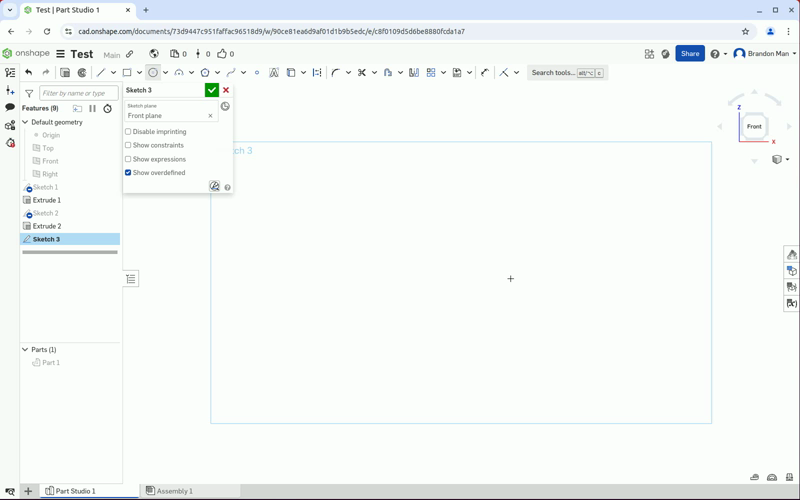
click(510, 278)
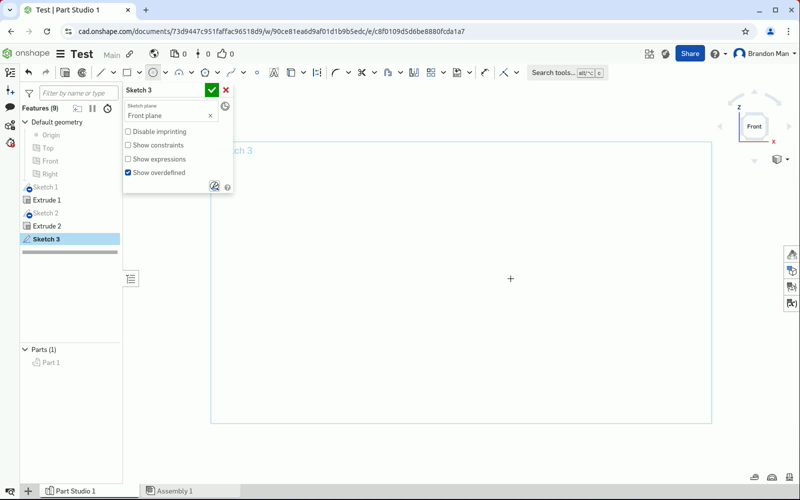
key_up(shift)
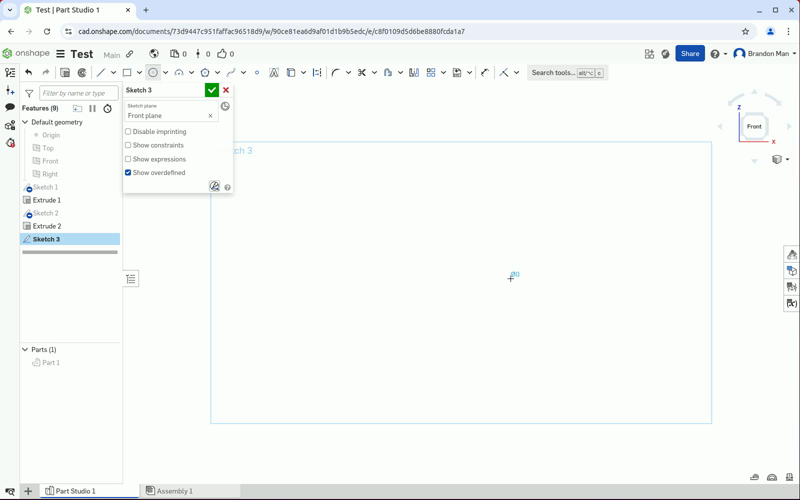
mouse_move(512, 278)
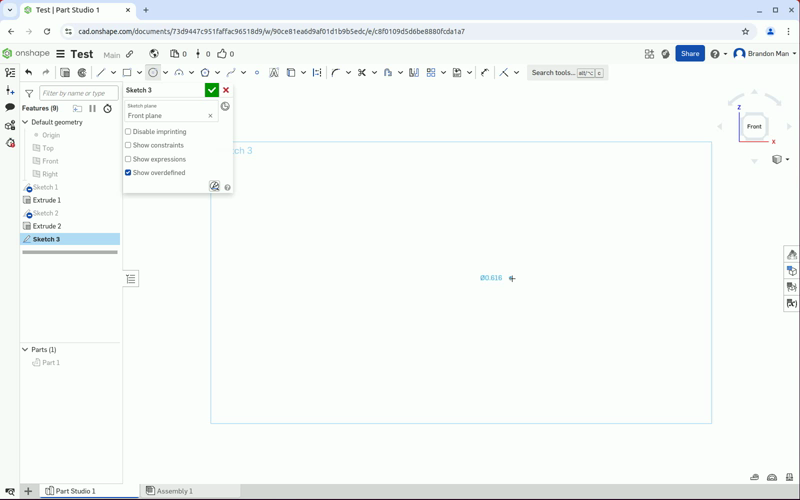
scroll(6)
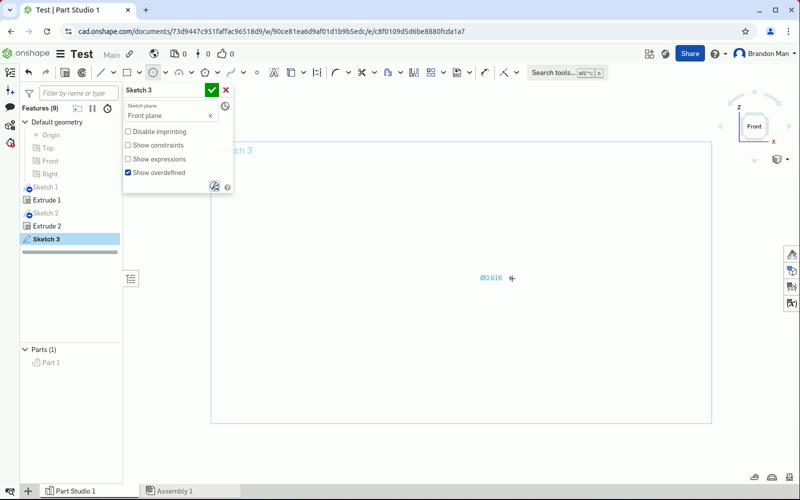
scroll(6)
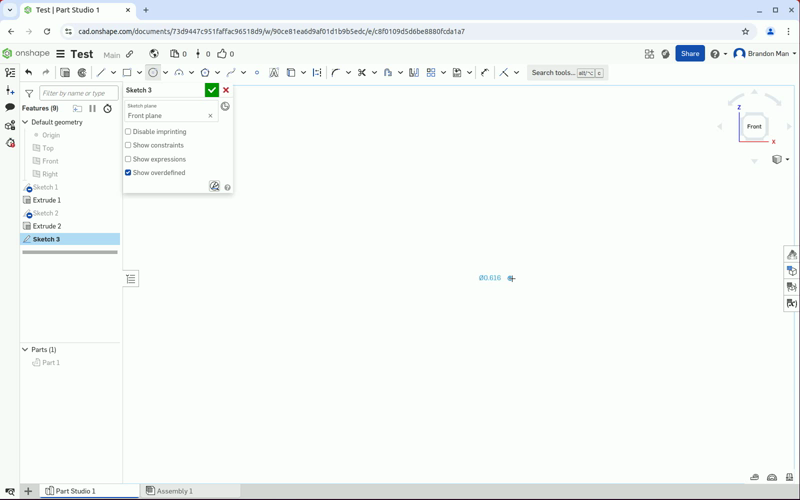
scroll(6)
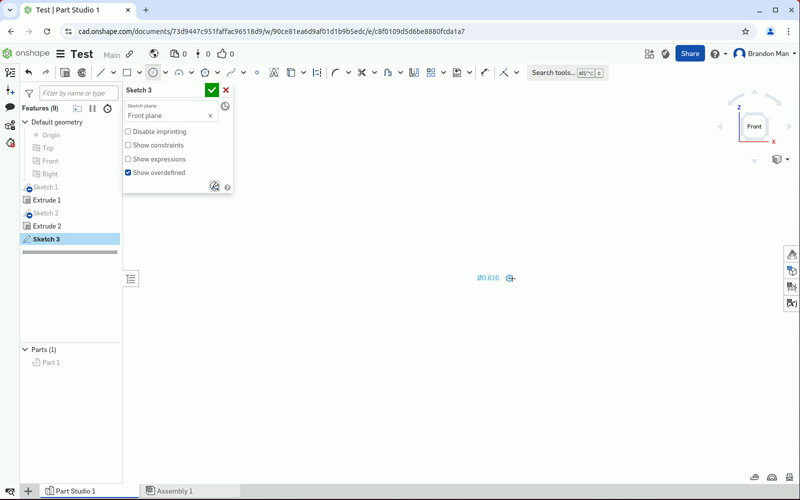
scroll(6)
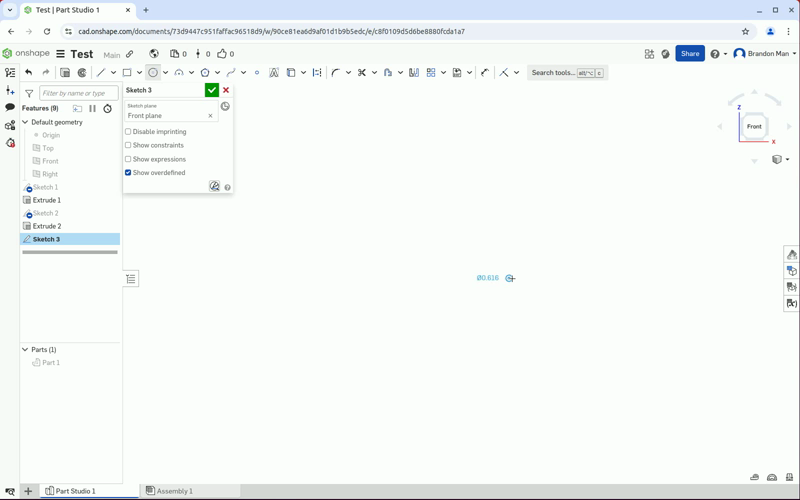
scroll(6)
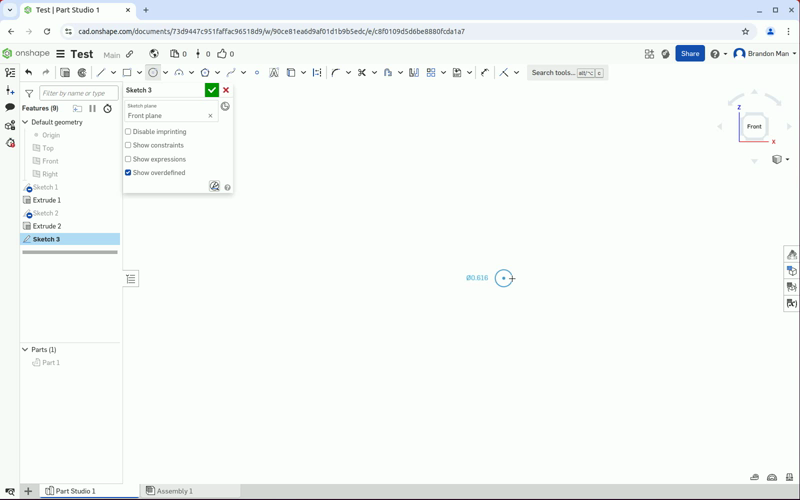
scroll(6)
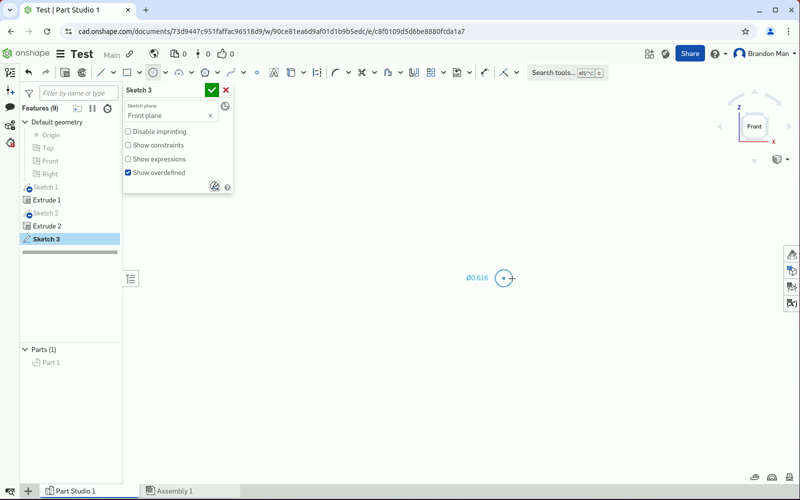
scroll(6)
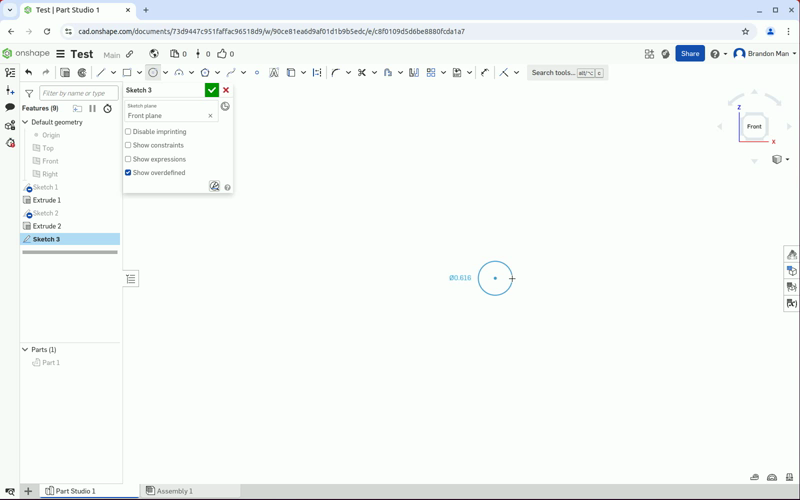
click(512, 278)
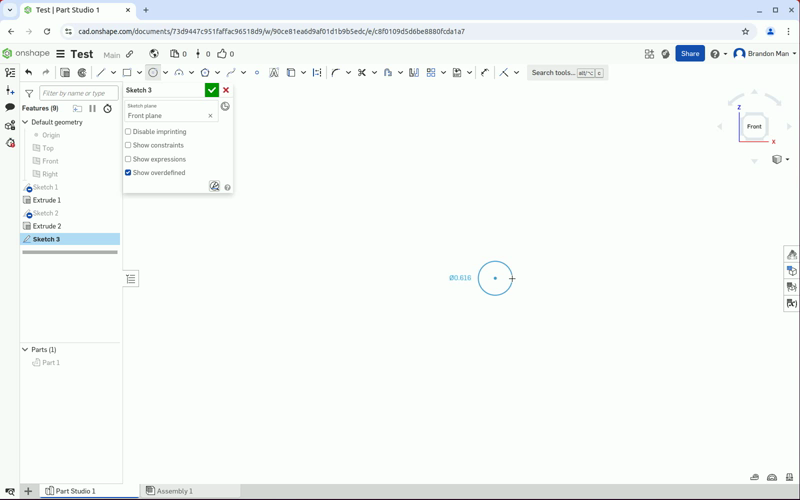
scroll(-6)
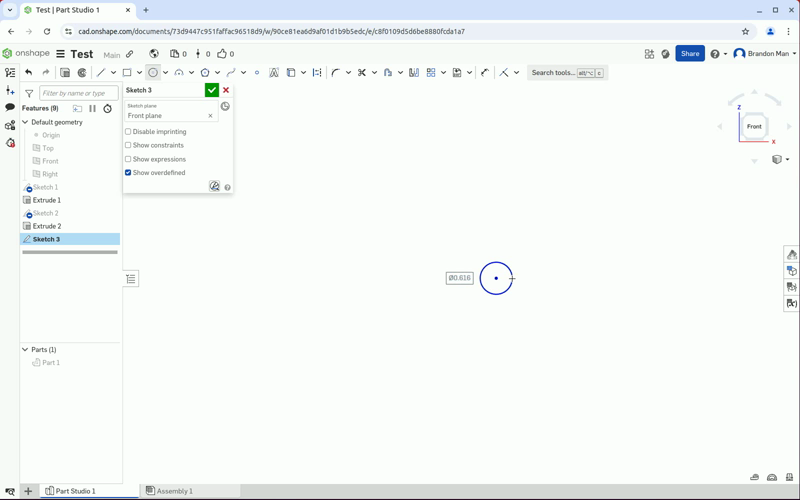
scroll(-6)
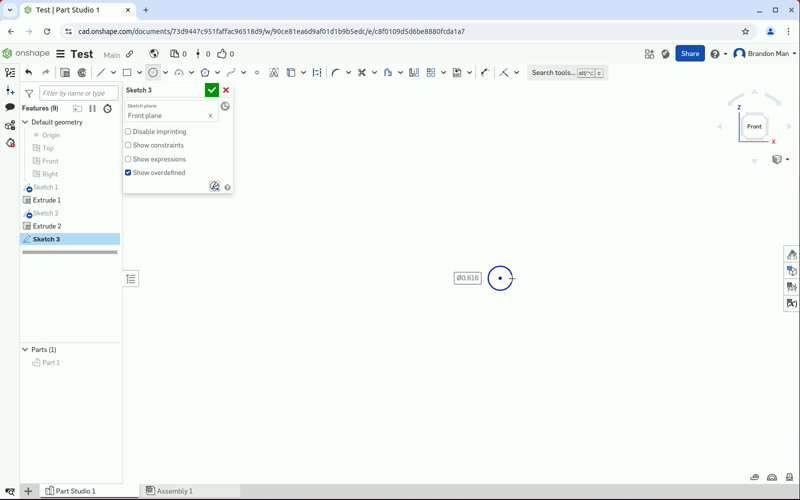
scroll(-6)
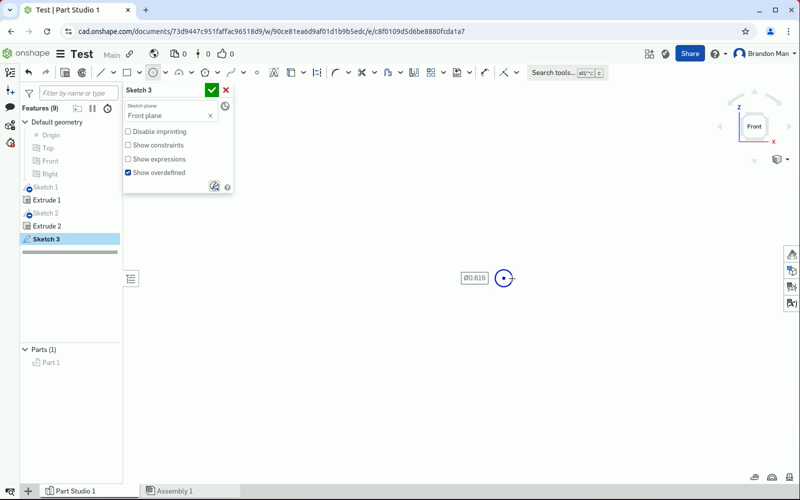
scroll(-6)
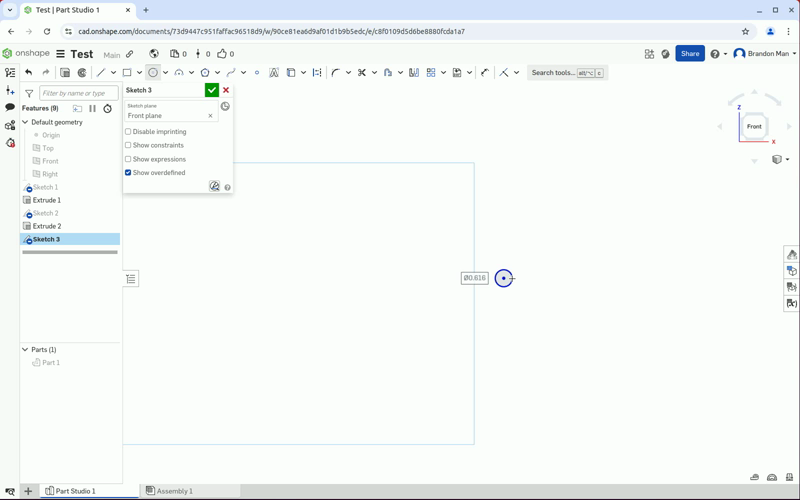
scroll(-6)
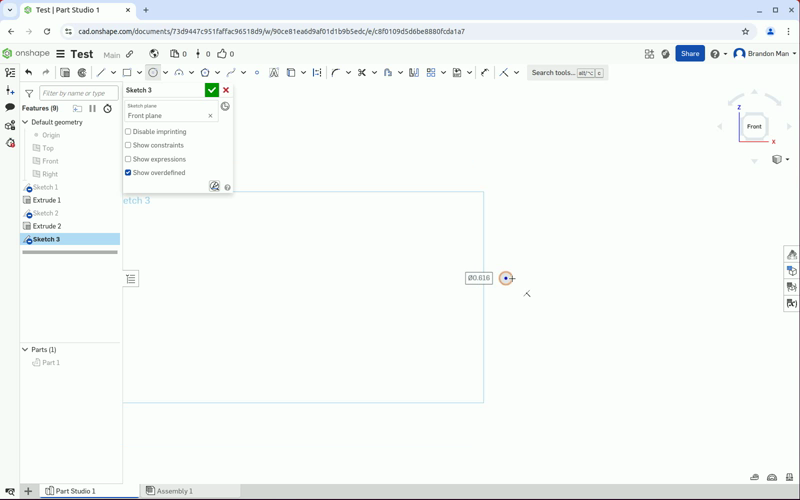
scroll(-6)
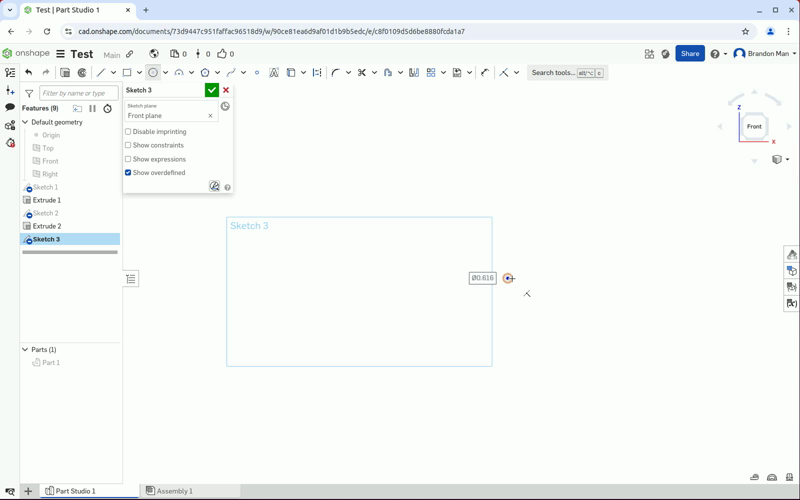
scroll(-6)
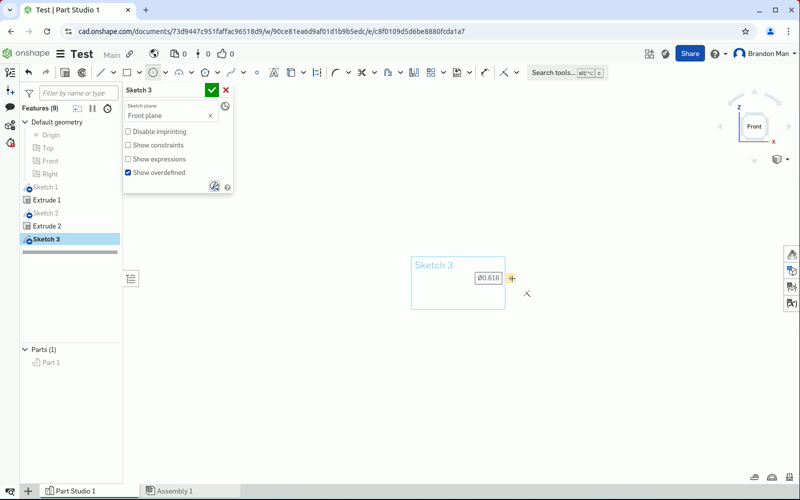
key(esc)
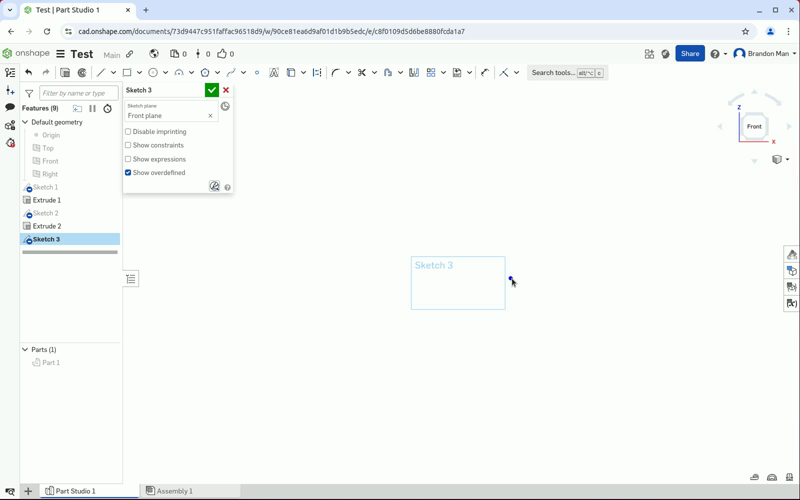
mouse_move(510, 279)
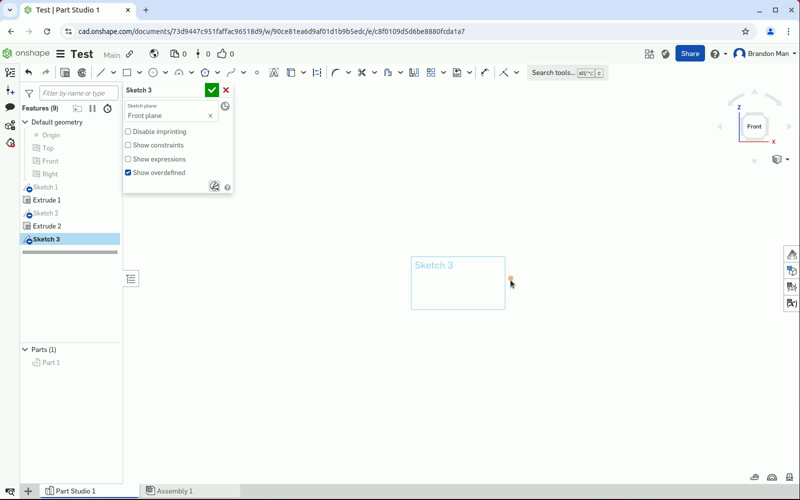
scroll(6)
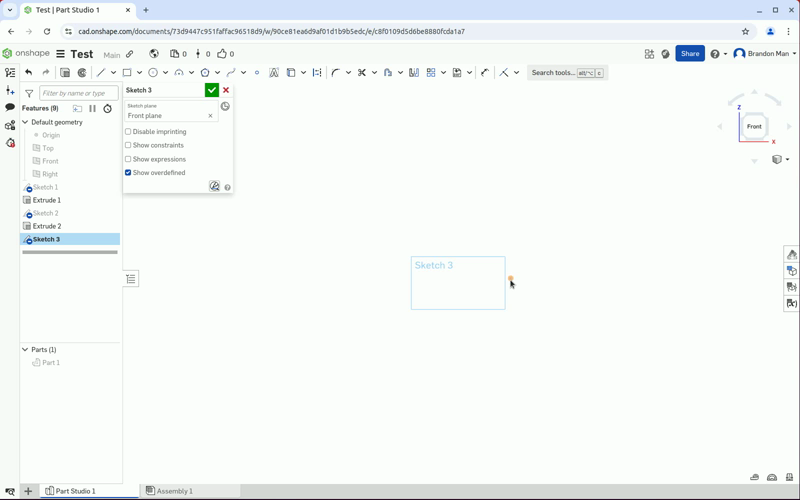
scroll(6)
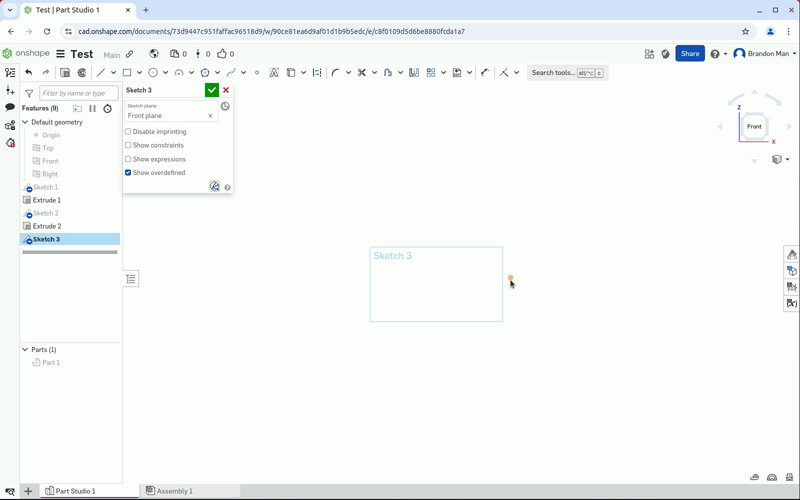
scroll(6)
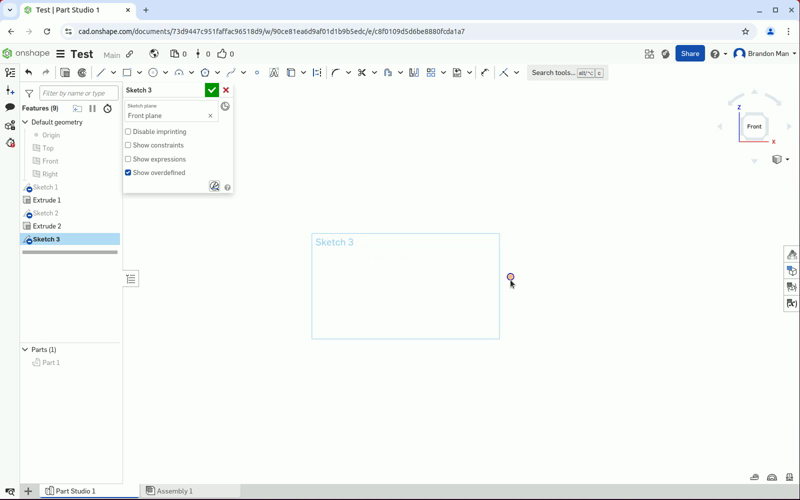
scroll(6)
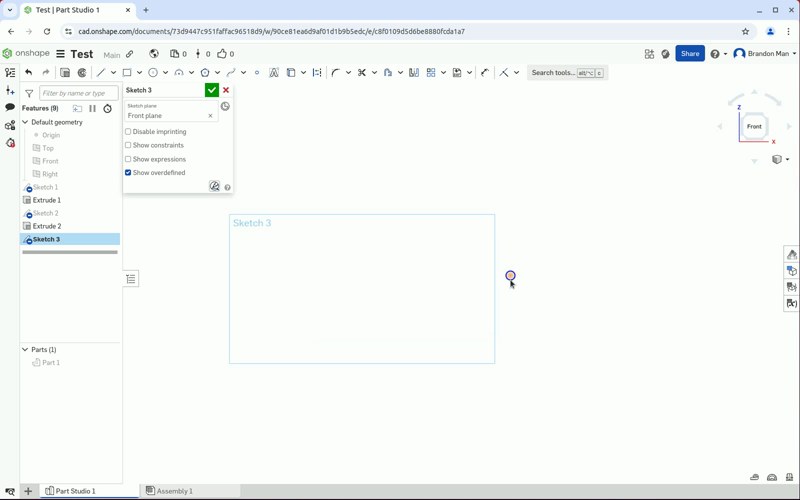
scroll(6)
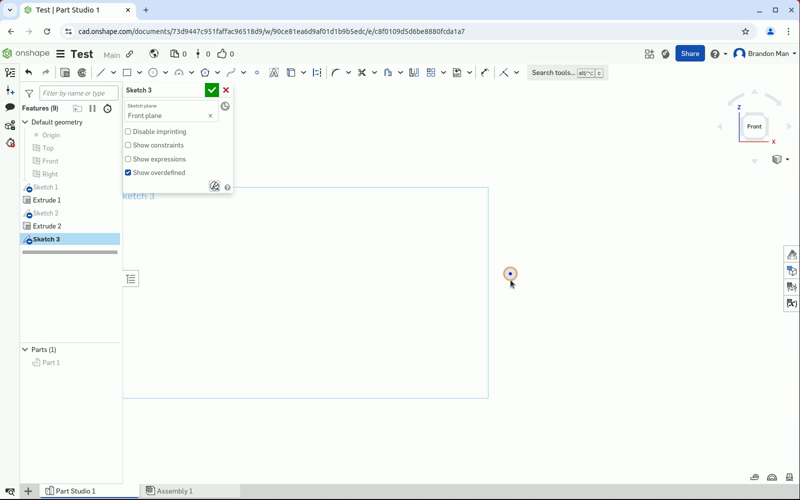
scroll(6)
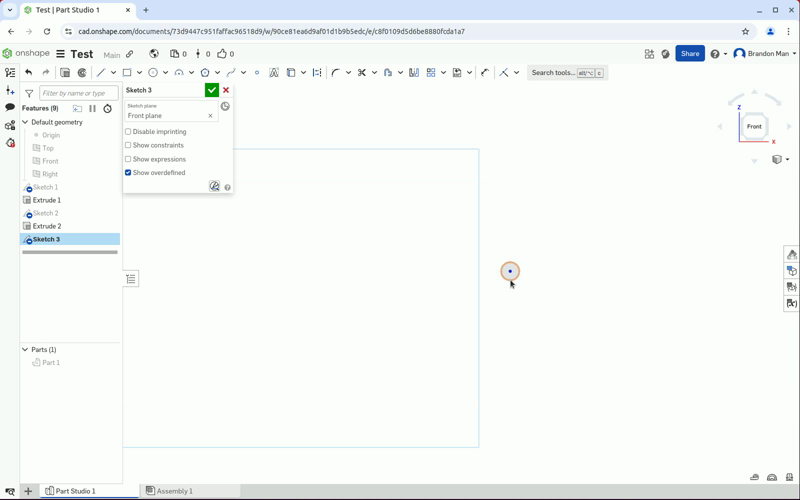
scroll(6)
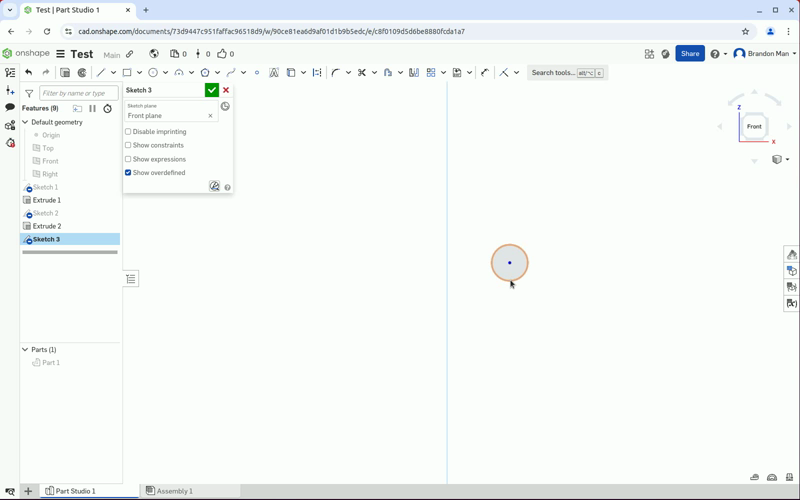
click(510, 279)
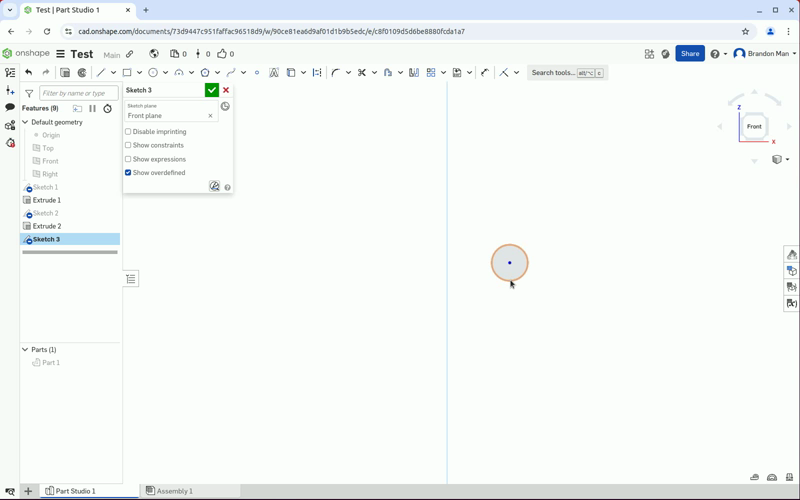
scroll(-6)
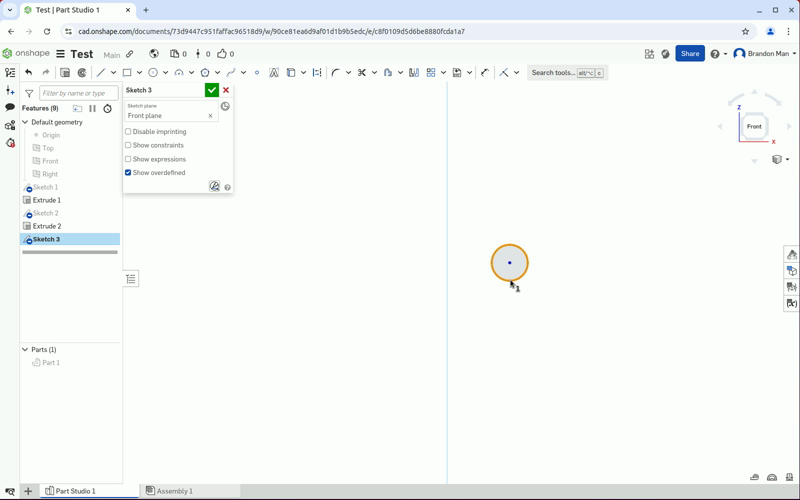
scroll(-6)
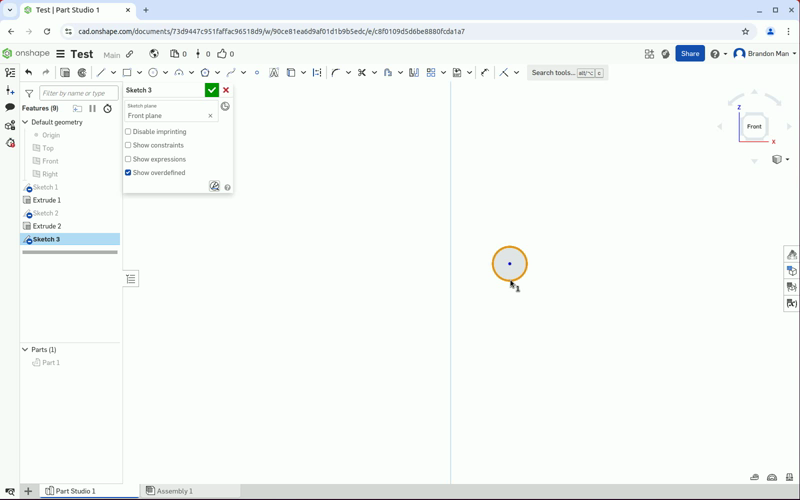
scroll(-6)
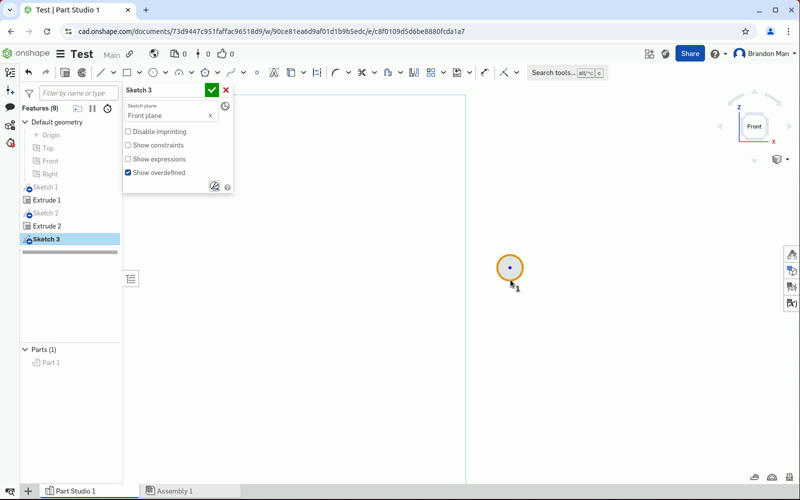
scroll(-6)
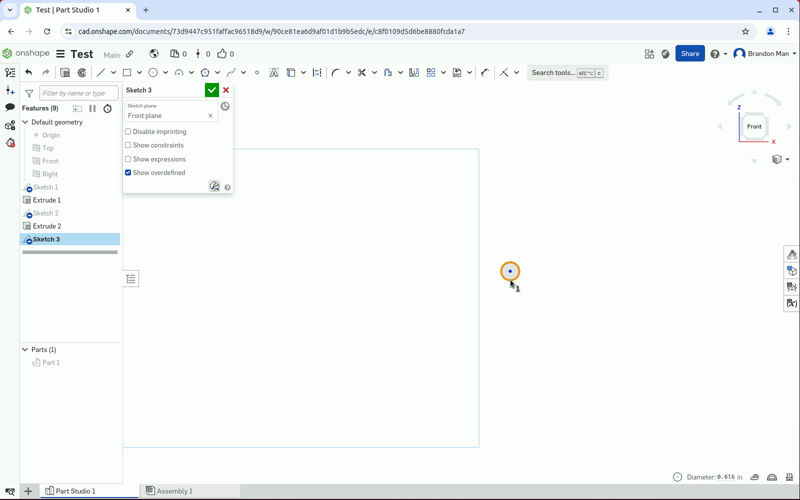
scroll(-6)
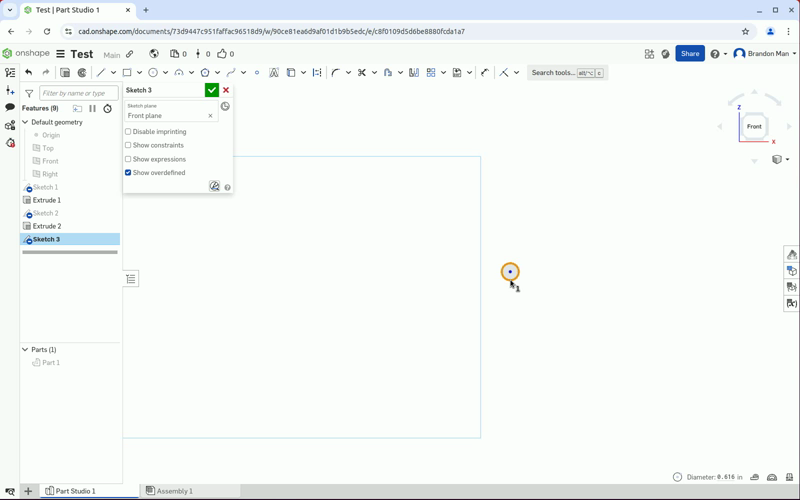
scroll(-6)
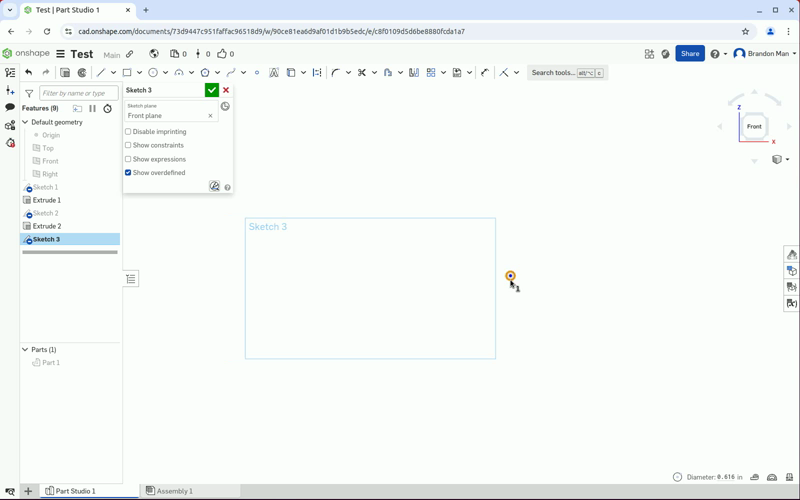
scroll(-6)
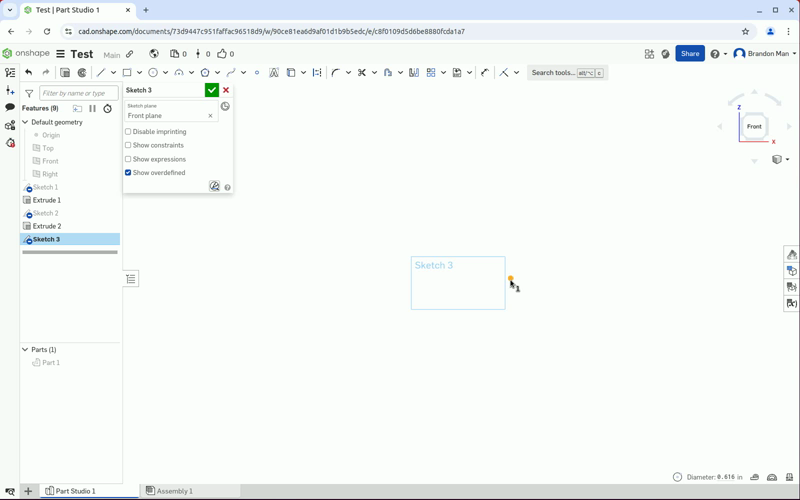
mouse_move(73, 352)
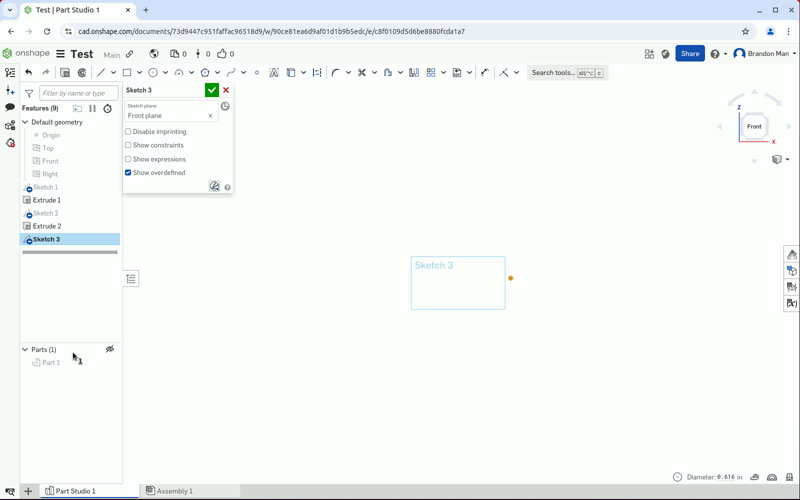
key(shift+y)
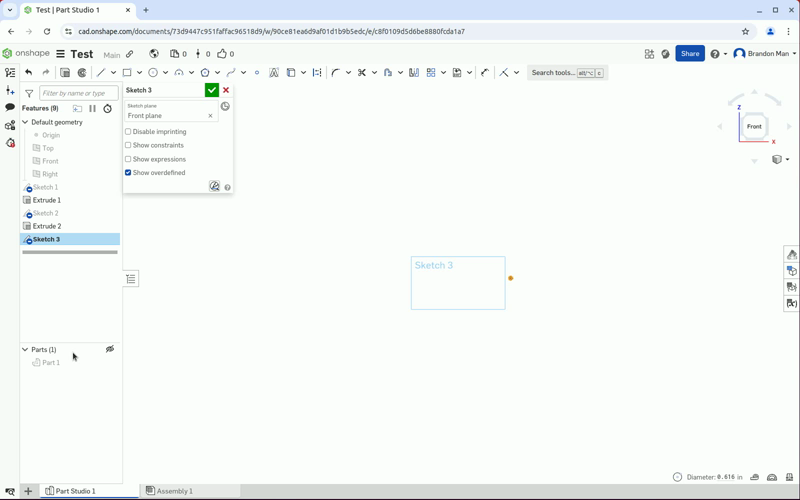
key(shift+e)
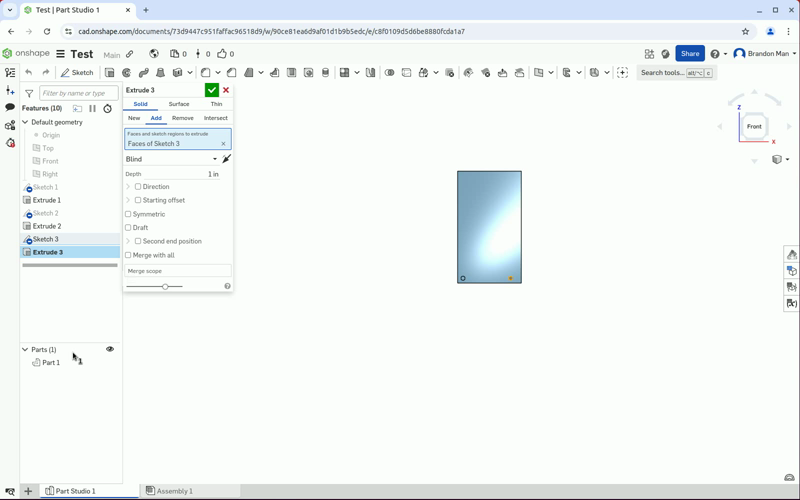
mouse_move(143, 106)
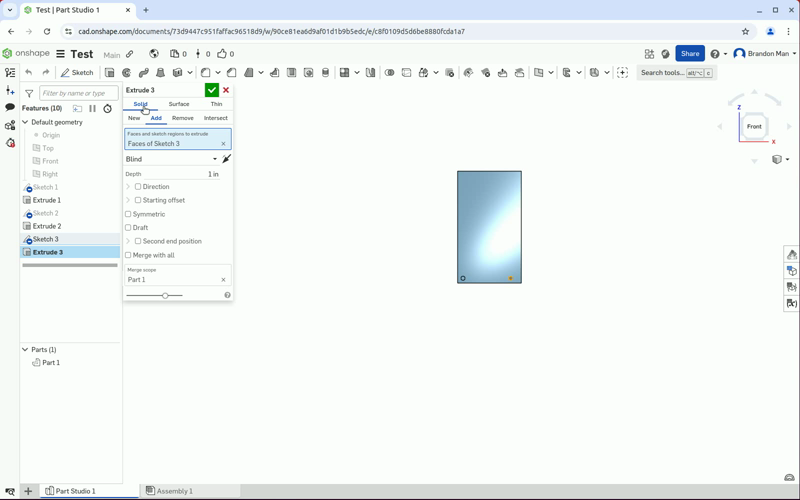
click(143, 106)
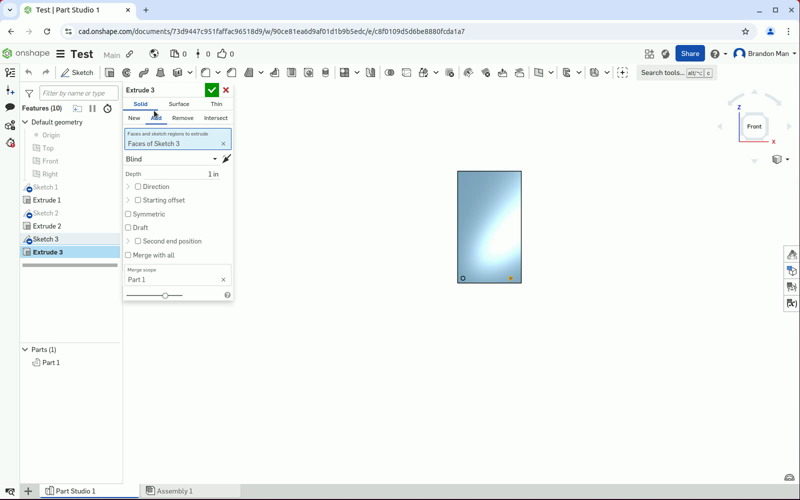
mouse_move(186, 120)
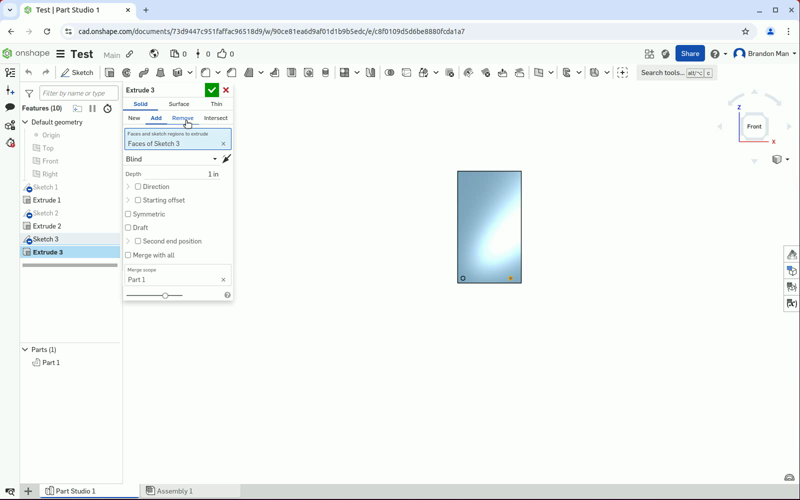
click(186, 120)
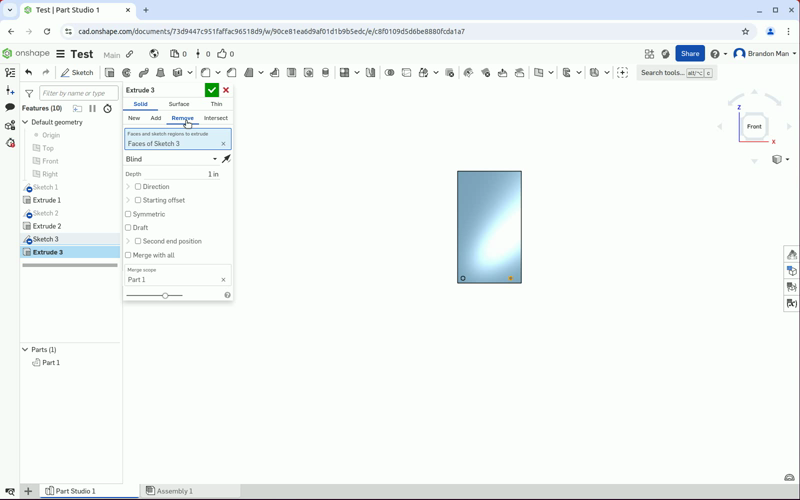
key(tab, 4)
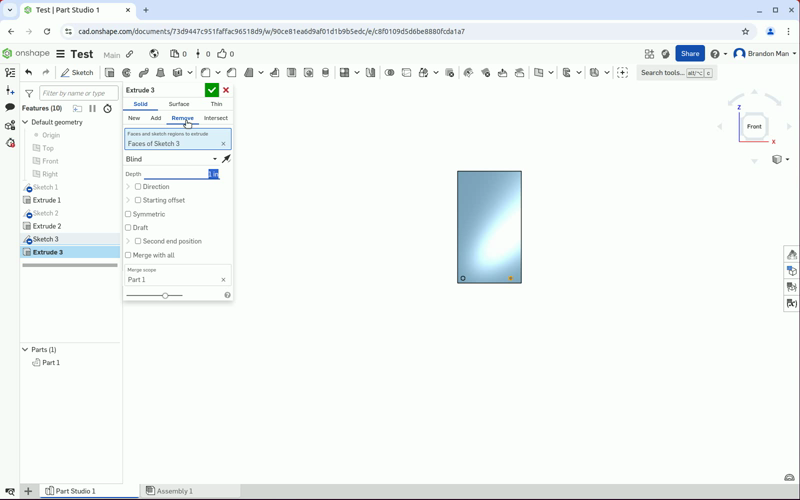
text(0.722)
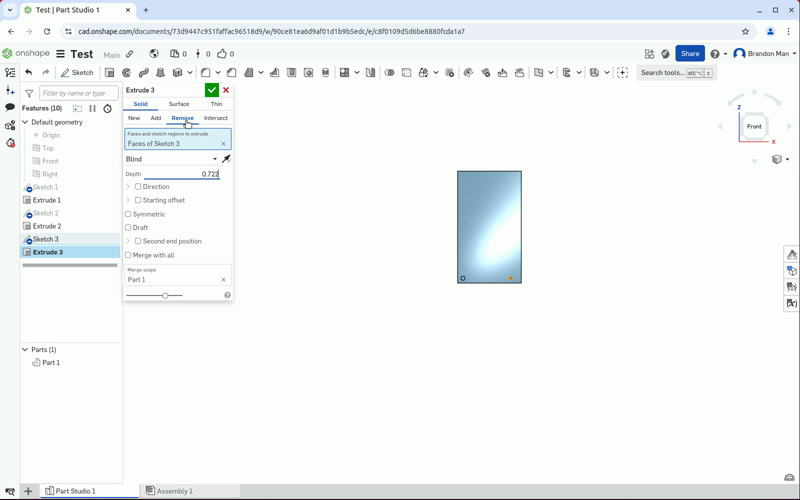
key(tab, 6)
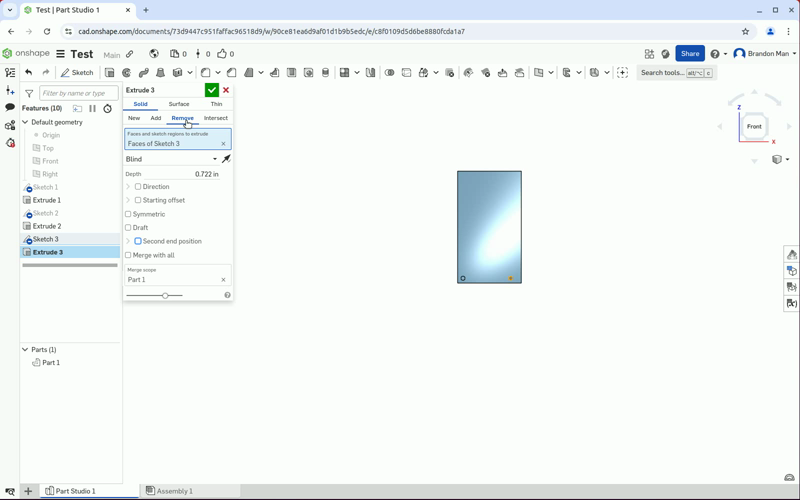
key(space)
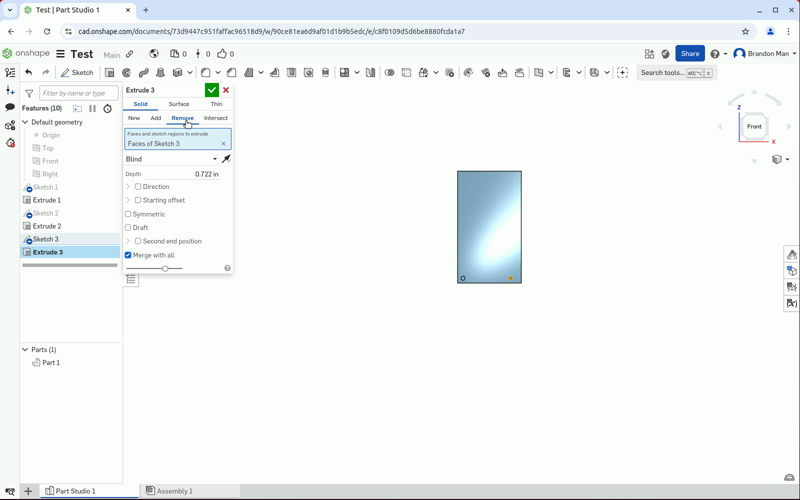
key(enter)
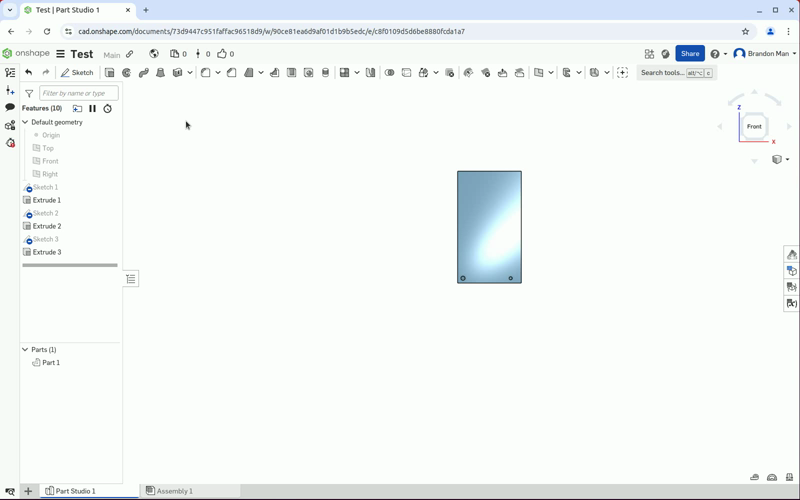
key(shift+h)
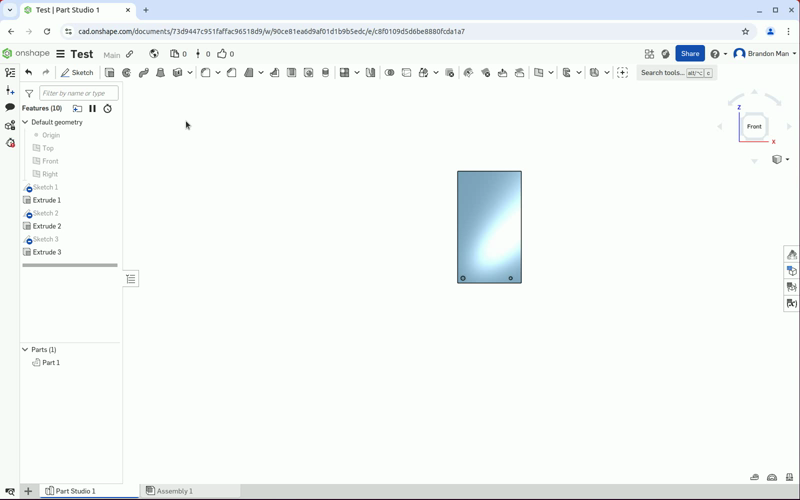
key(shift+h)
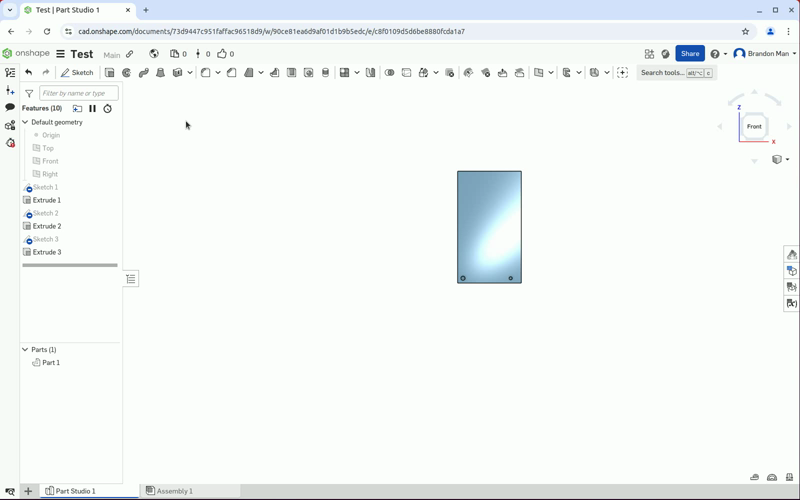
mouse_move(73, 189)
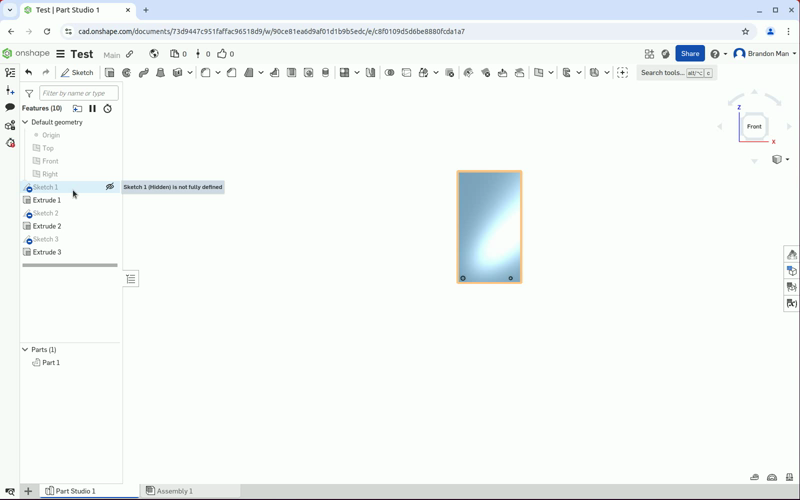
click(73, 189)
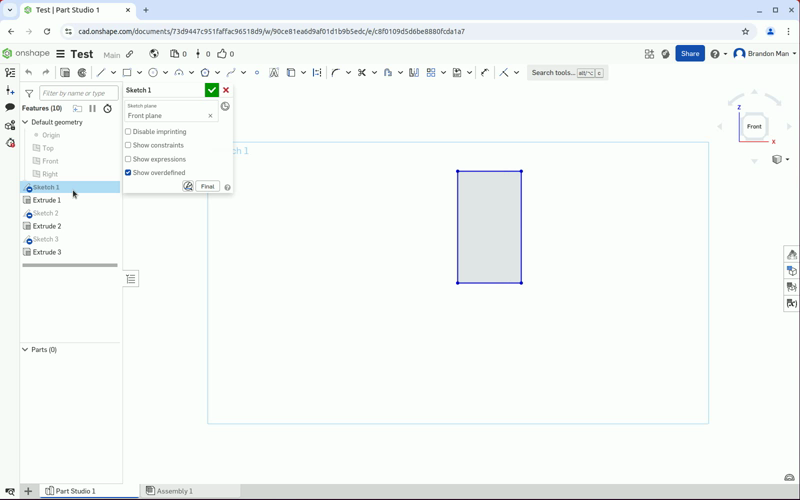
mouse_move(229, 92)
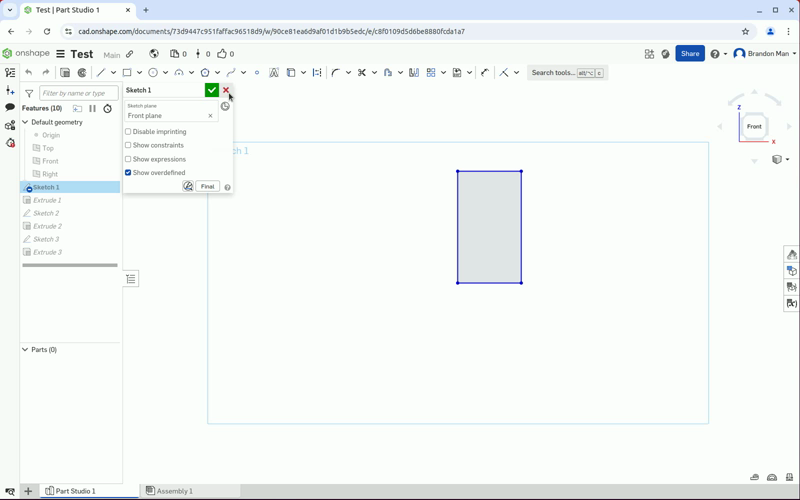
click(229, 92)
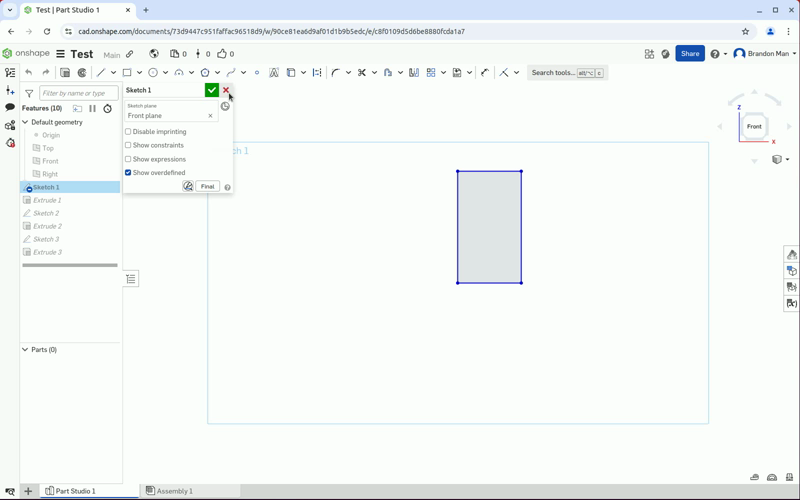
key(shift+s)
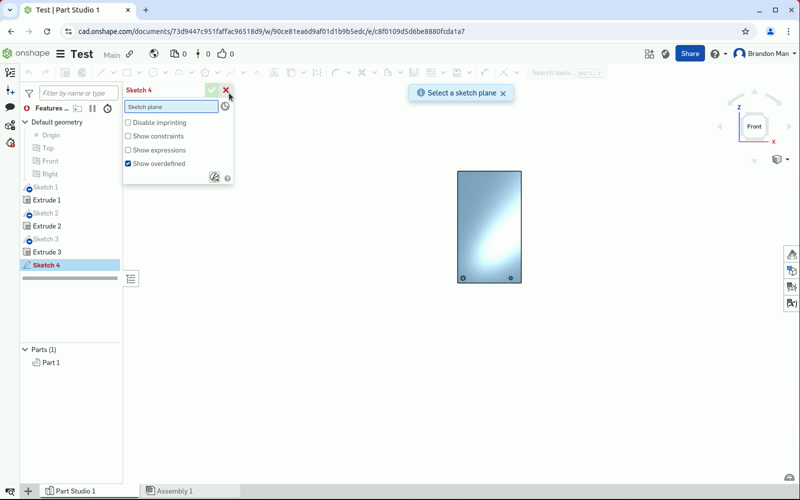
mouse_move(73, 163)
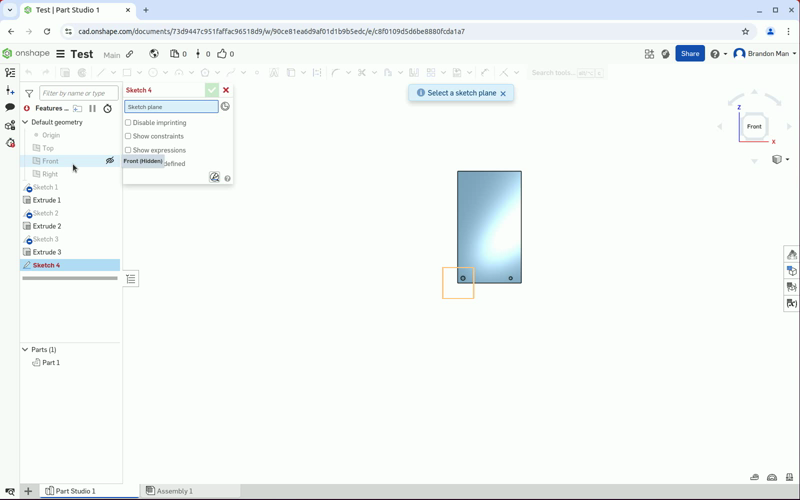
click(73, 163)
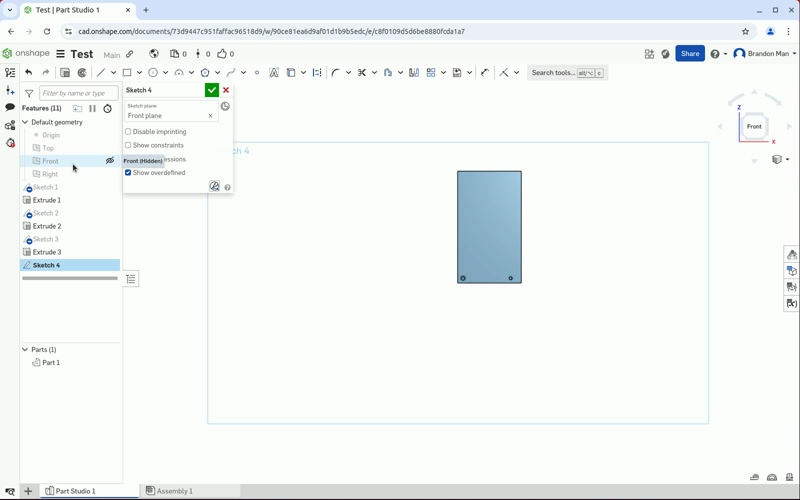
mouse_move(73, 352)
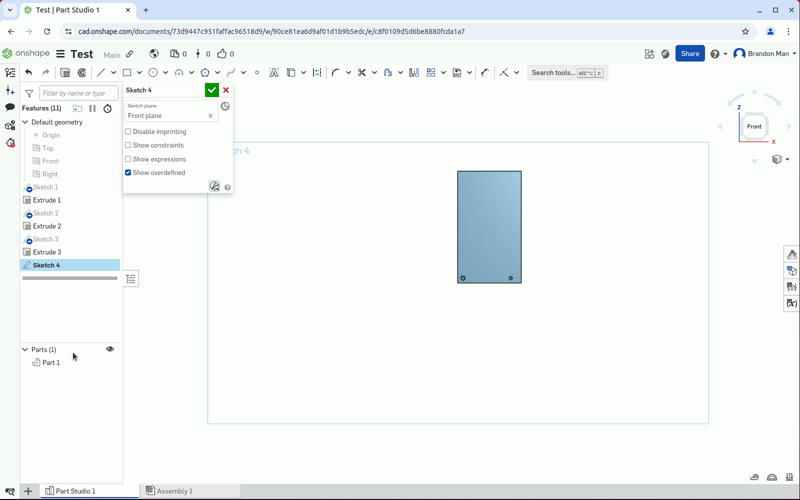
key(y)
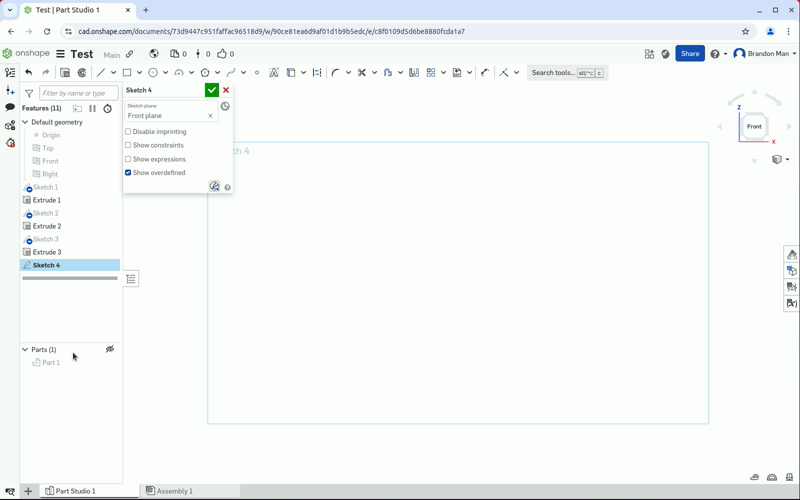
key(c)
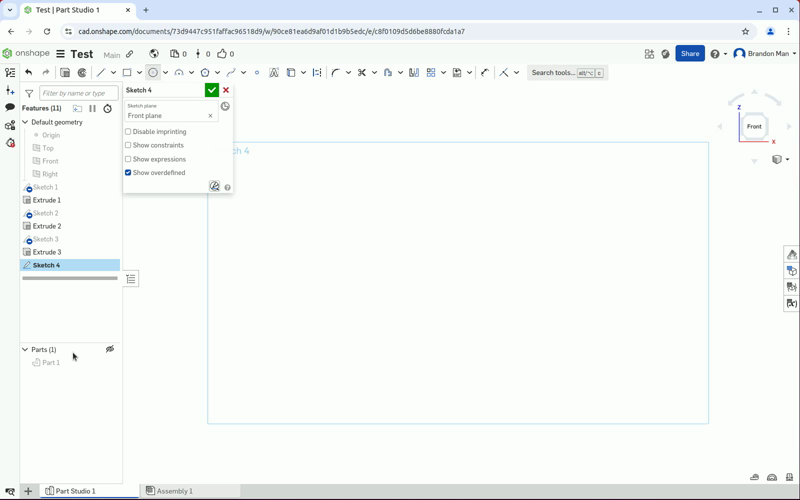
key_down(shift)
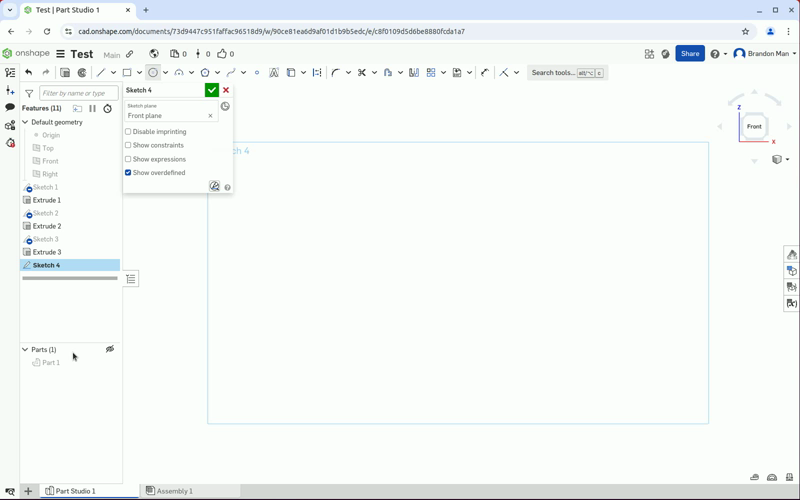
mouse_move(517, 198)
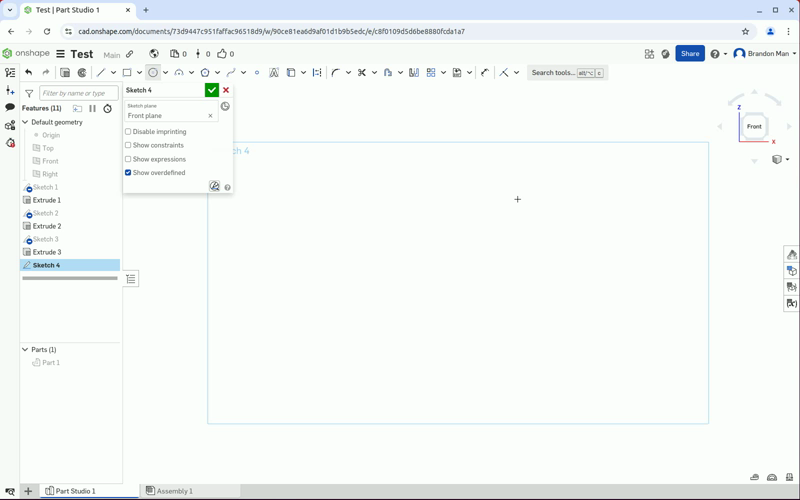
click(517, 198)
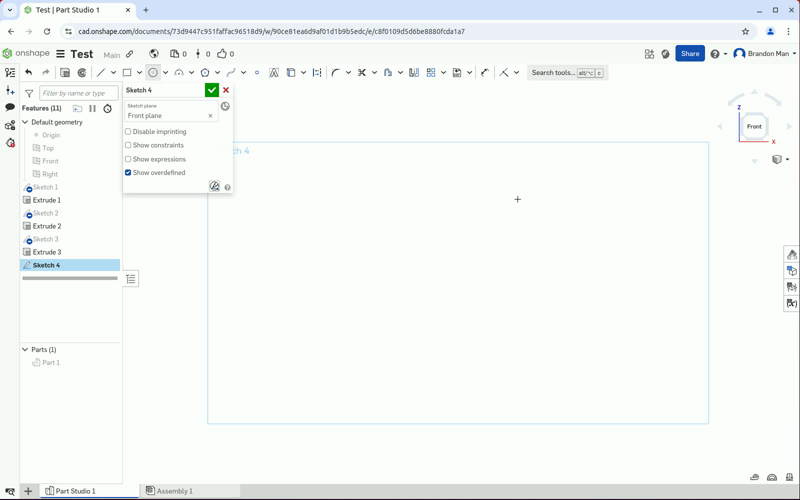
key_up(shift)
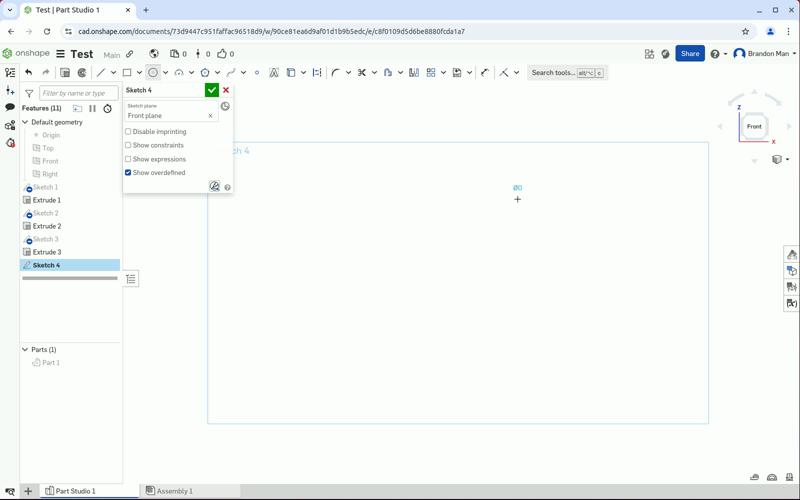
mouse_move(519, 198)
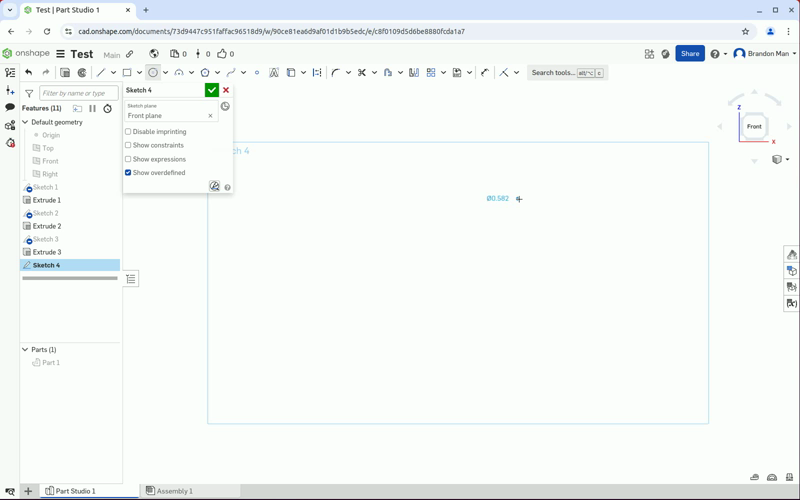
scroll(6)
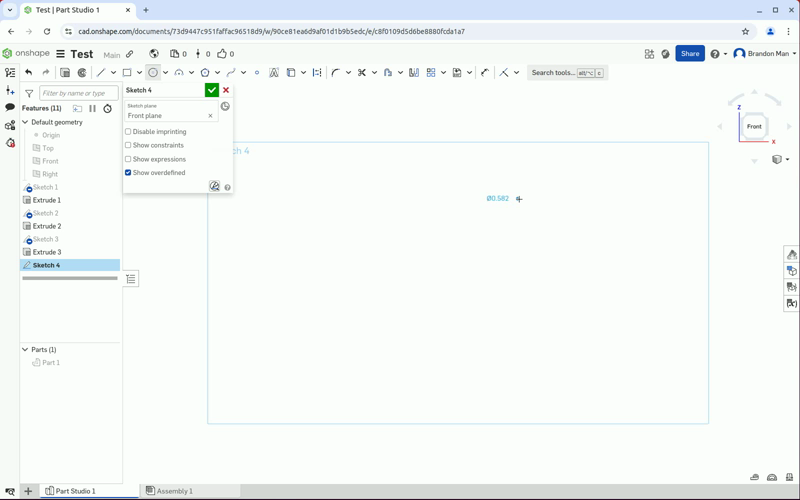
scroll(6)
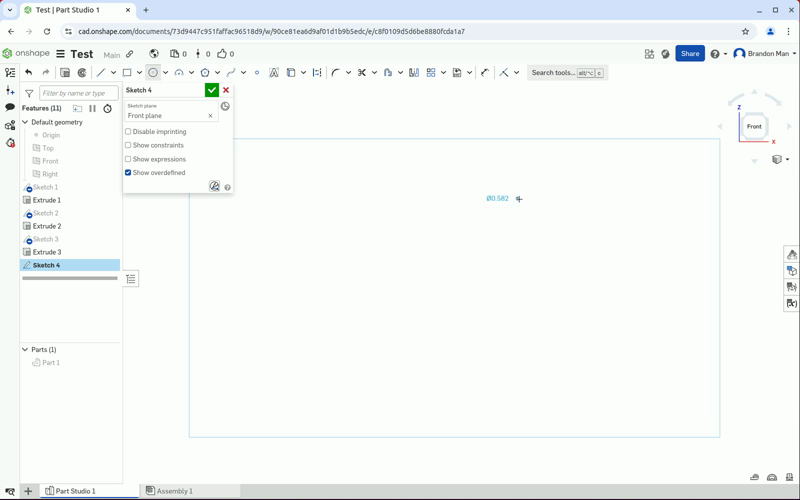
scroll(6)
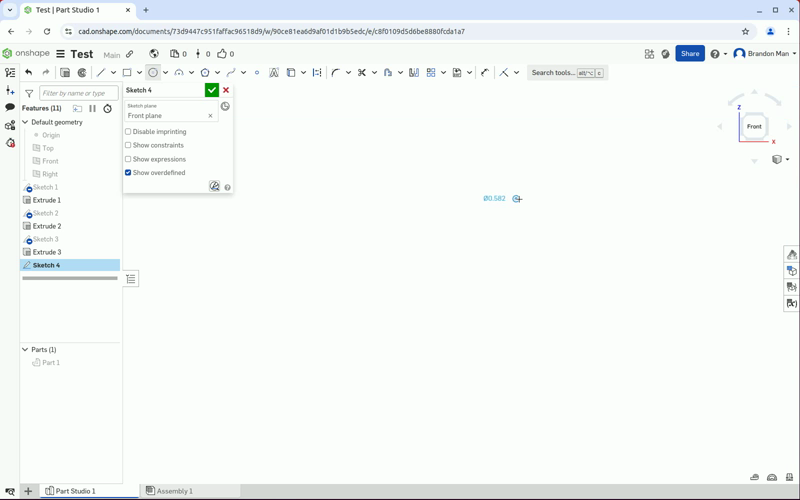
scroll(6)
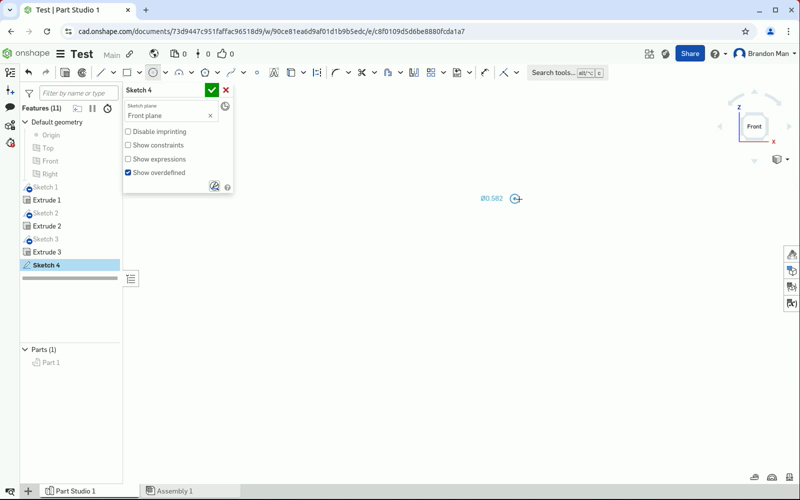
scroll(6)
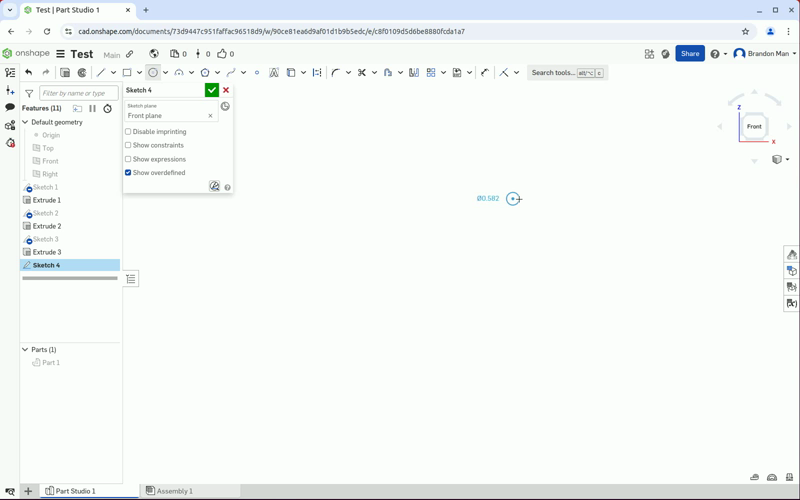
scroll(6)
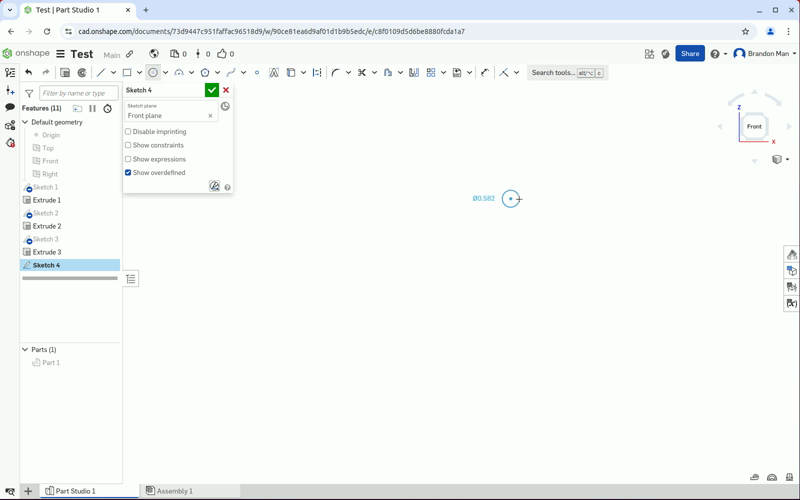
scroll(6)
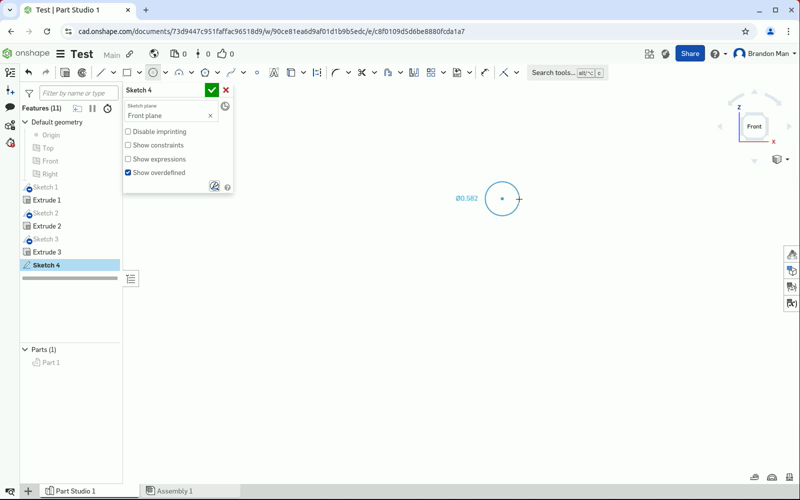
click(519, 198)
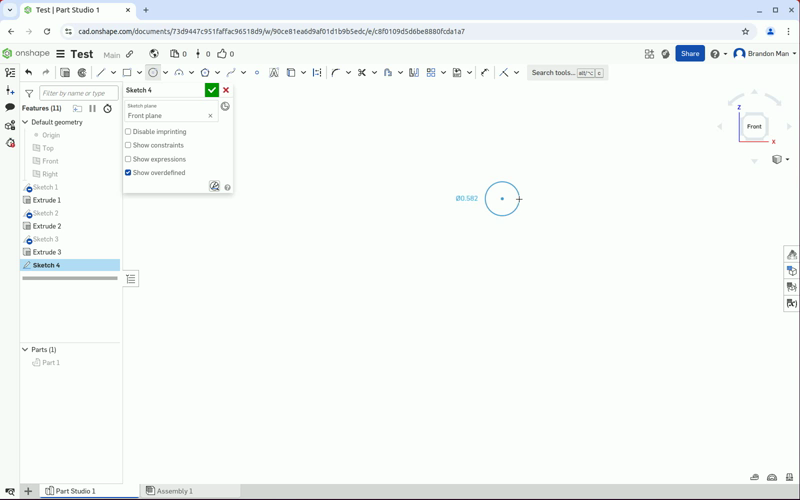
scroll(-6)
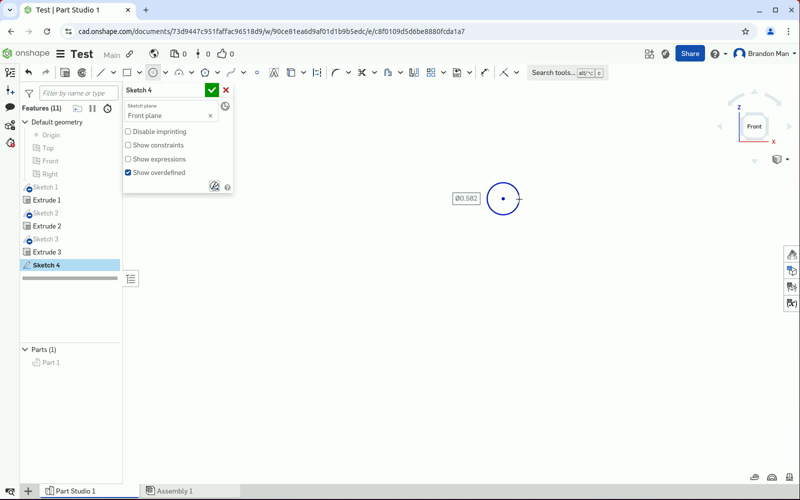
scroll(-6)
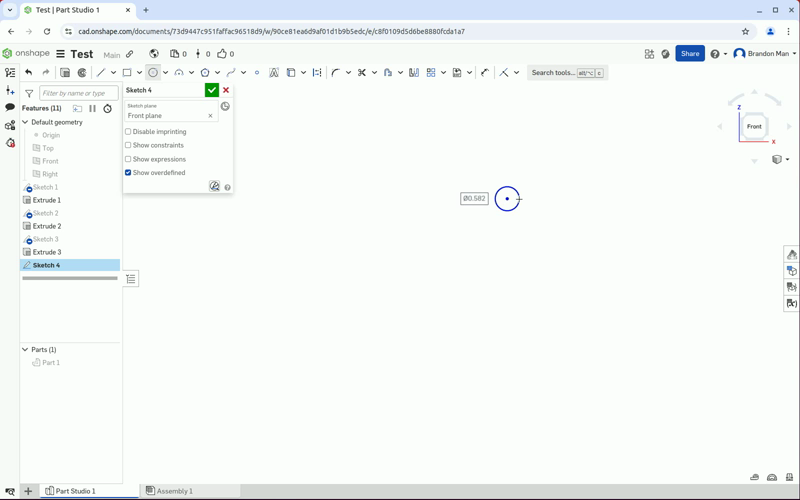
scroll(-6)
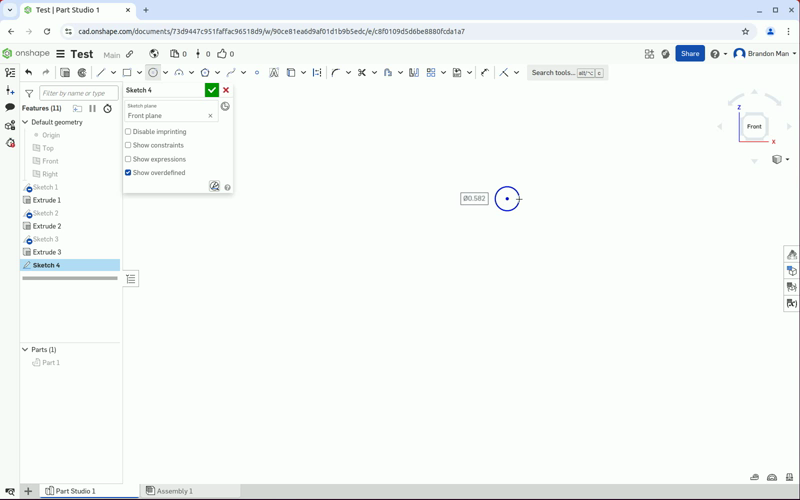
scroll(-6)
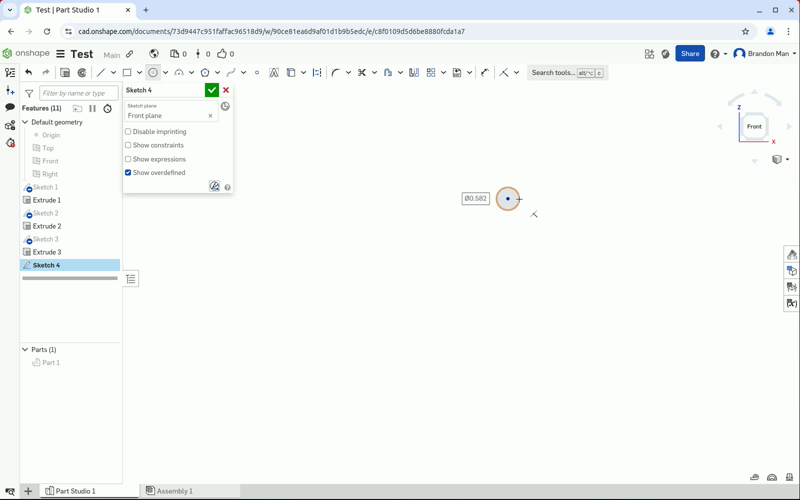
scroll(-6)
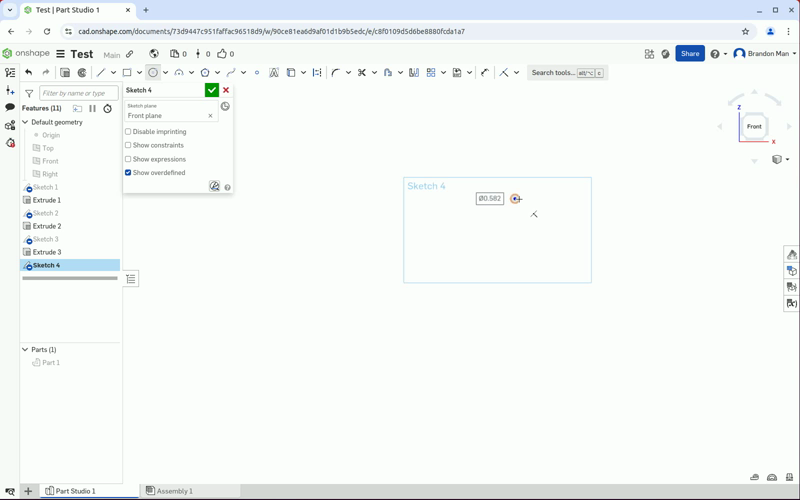
scroll(-6)
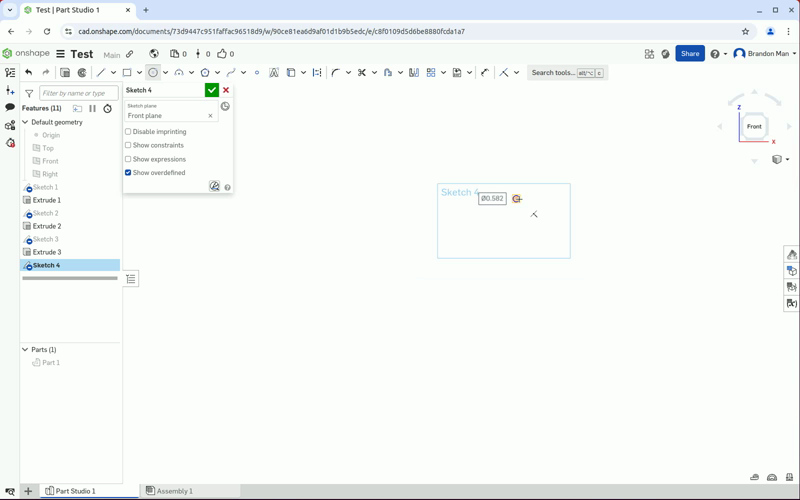
scroll(-6)
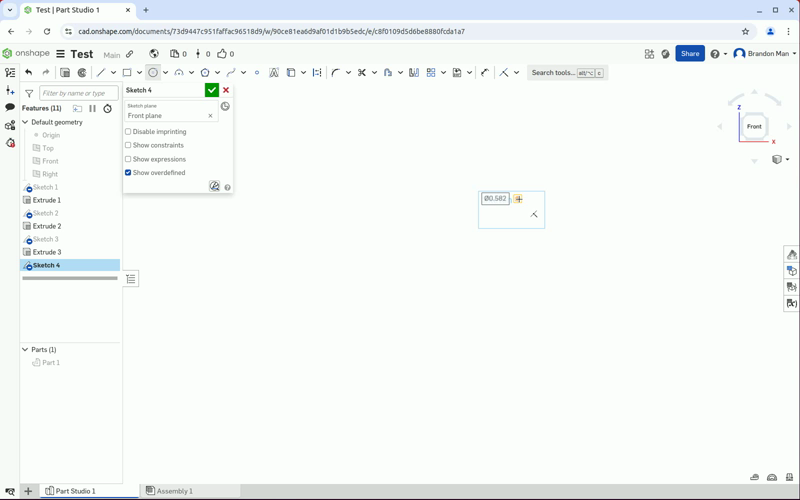
key(esc)
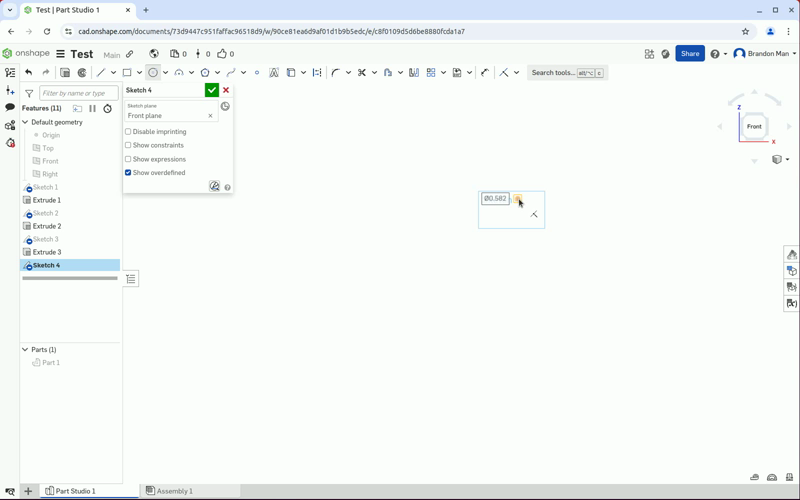
mouse_move(518, 199)
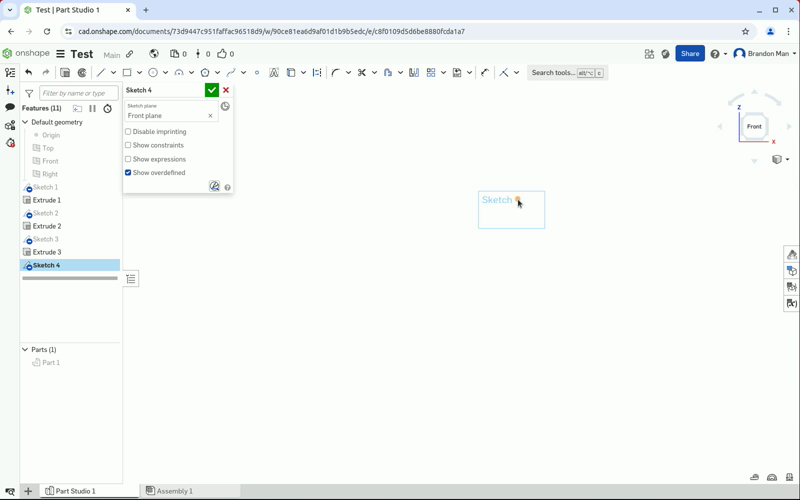
scroll(6)
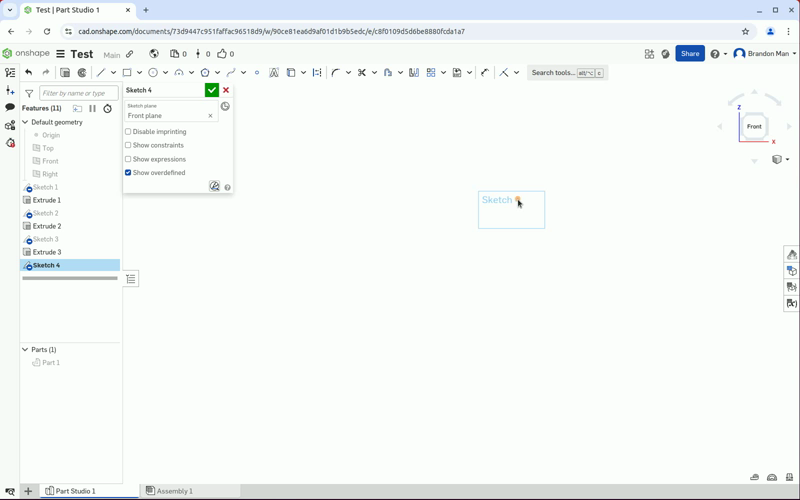
scroll(6)
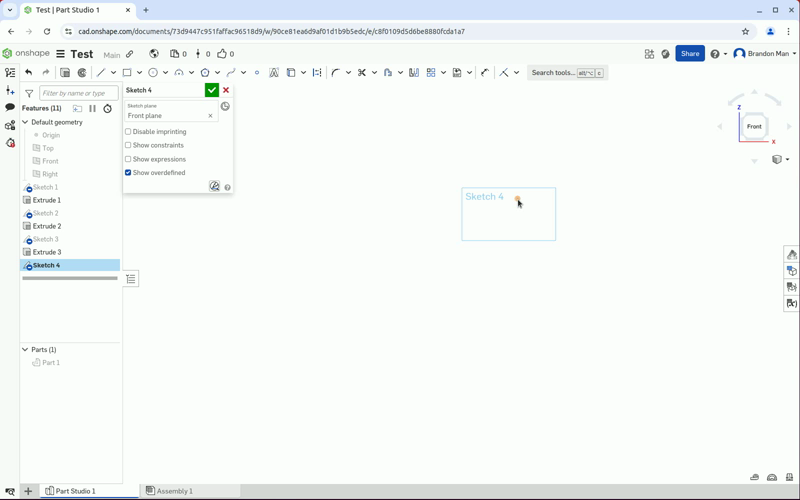
scroll(6)
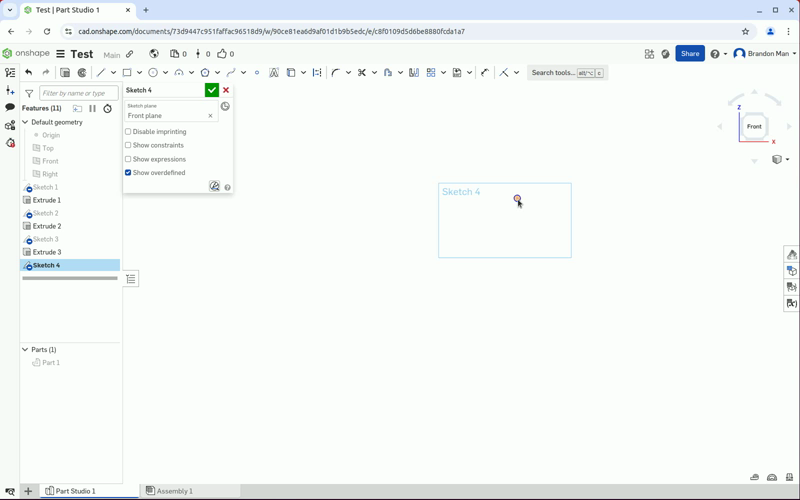
scroll(6)
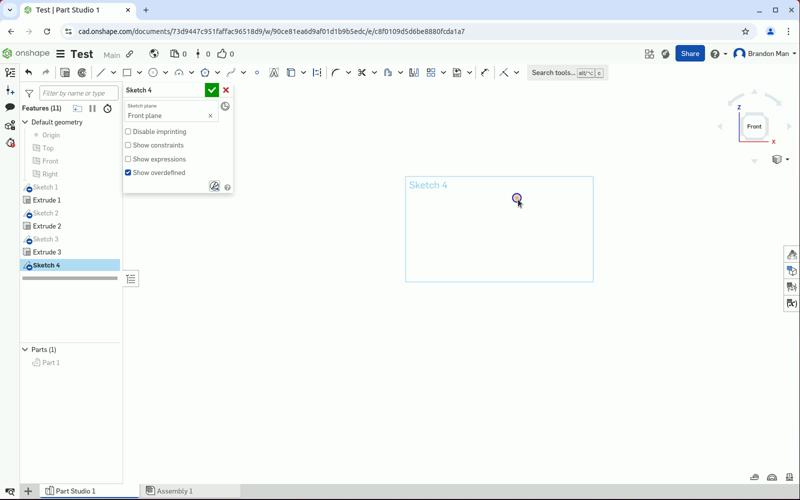
scroll(6)
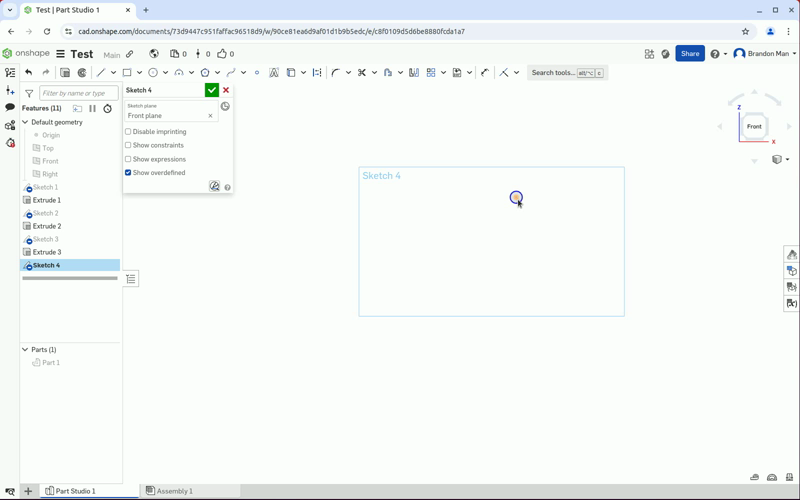
scroll(6)
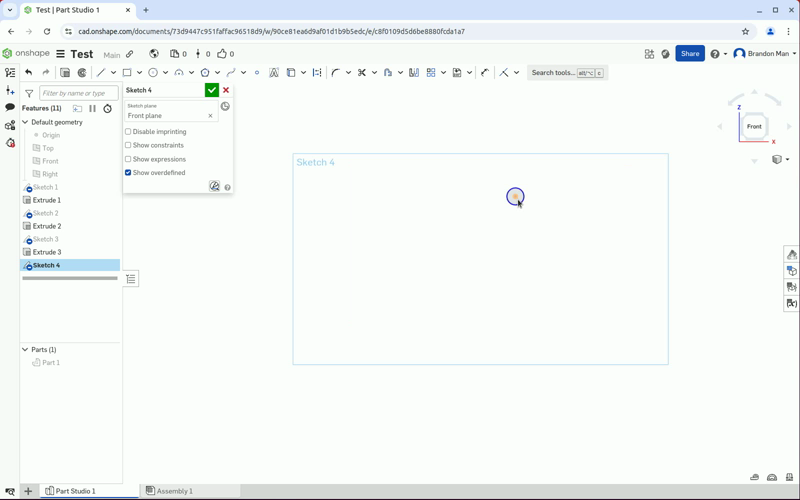
scroll(6)
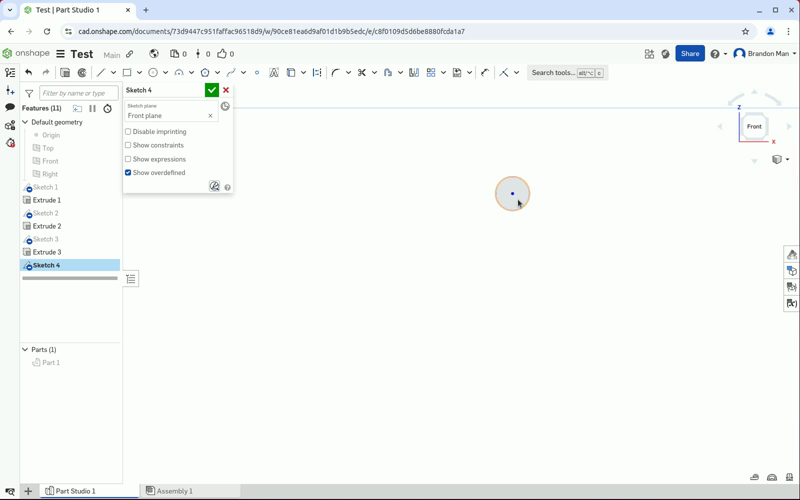
click(518, 199)
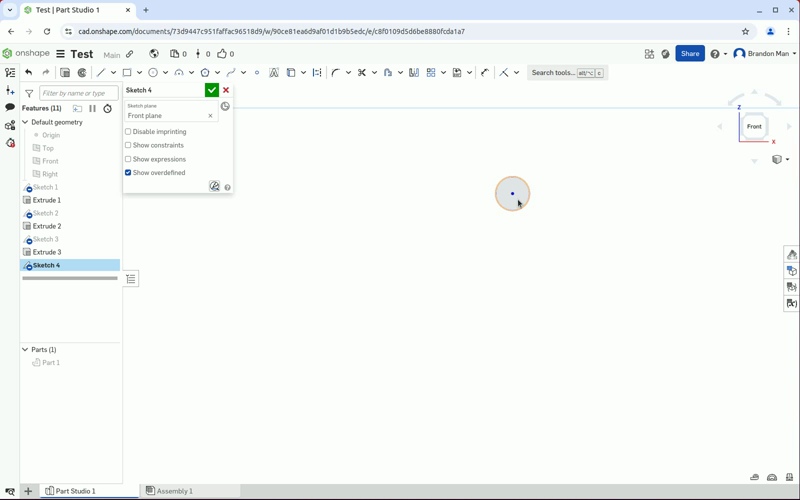
scroll(-6)
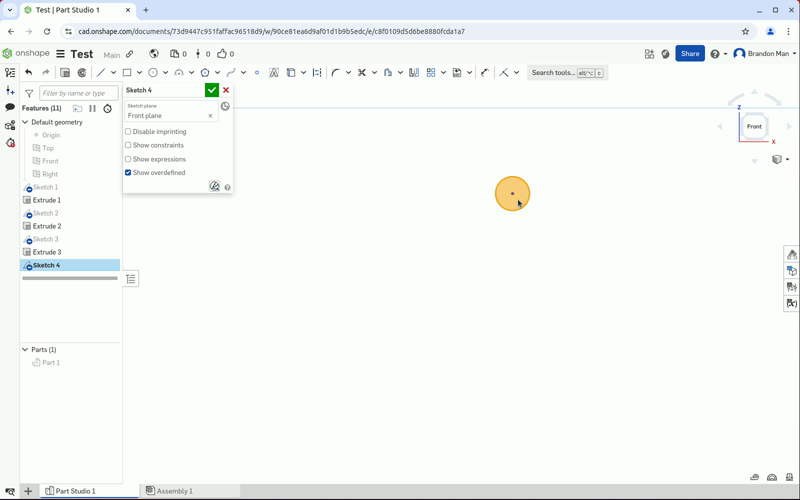
scroll(-6)
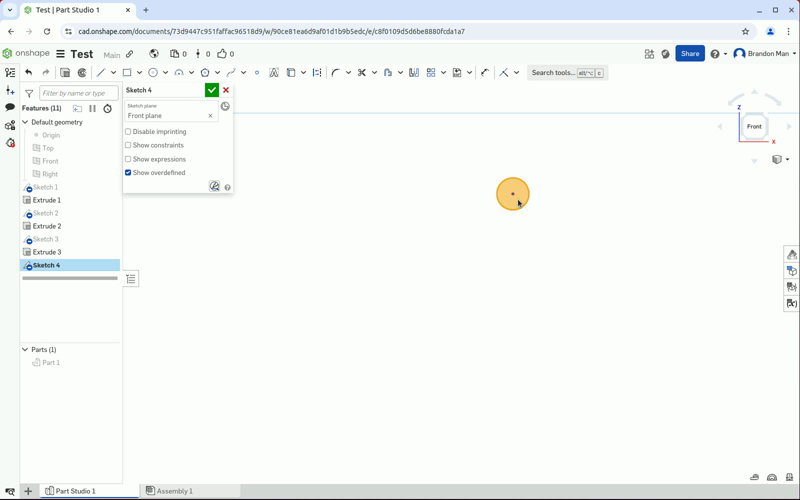
scroll(-6)
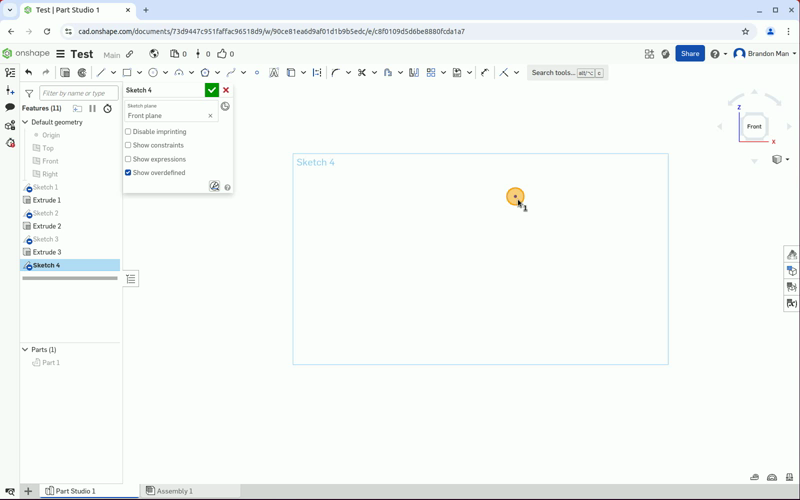
scroll(-6)
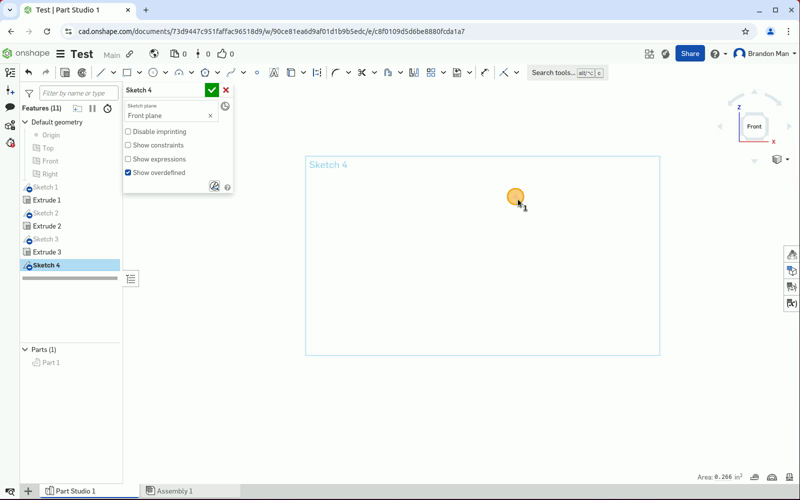
scroll(-6)
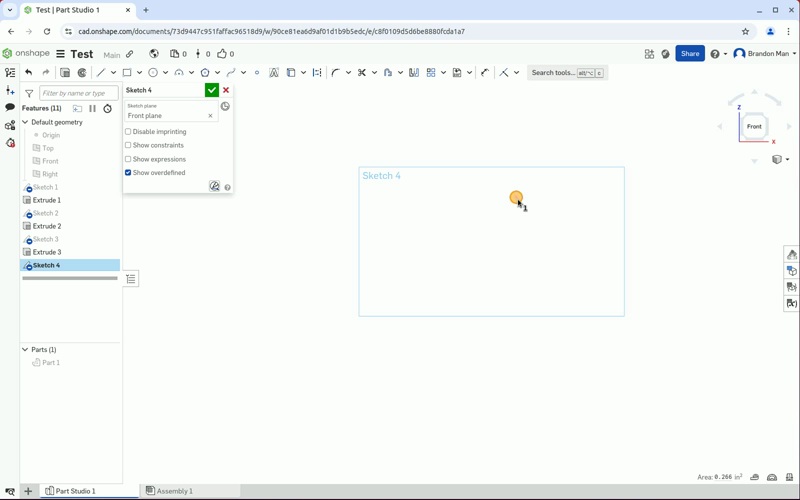
scroll(-6)
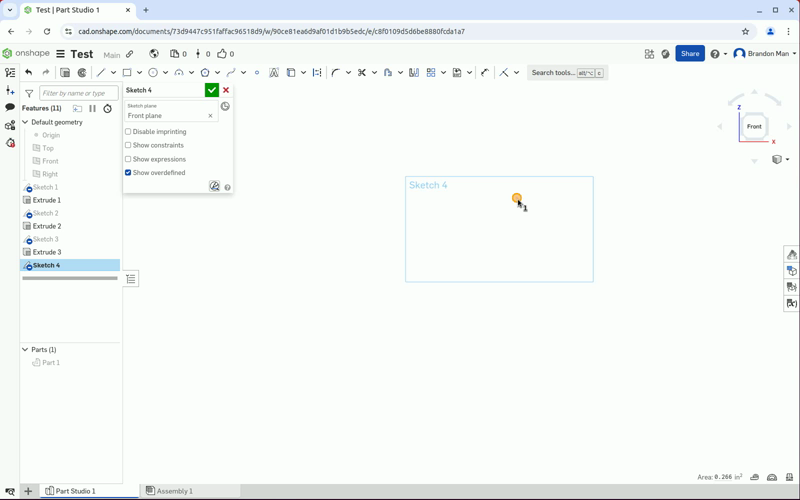
scroll(-6)
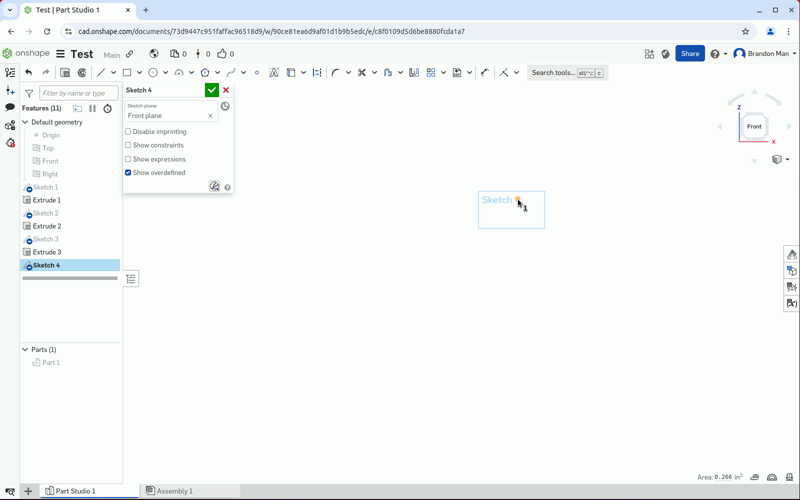
mouse_move(73, 352)
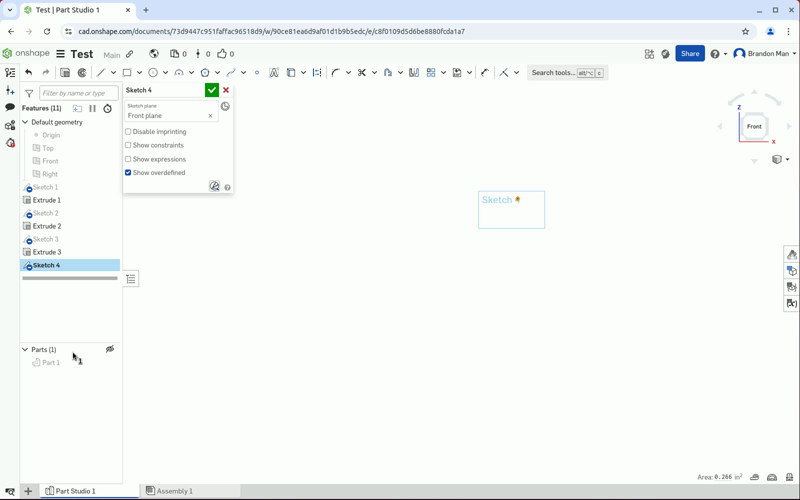
key(shift+y)
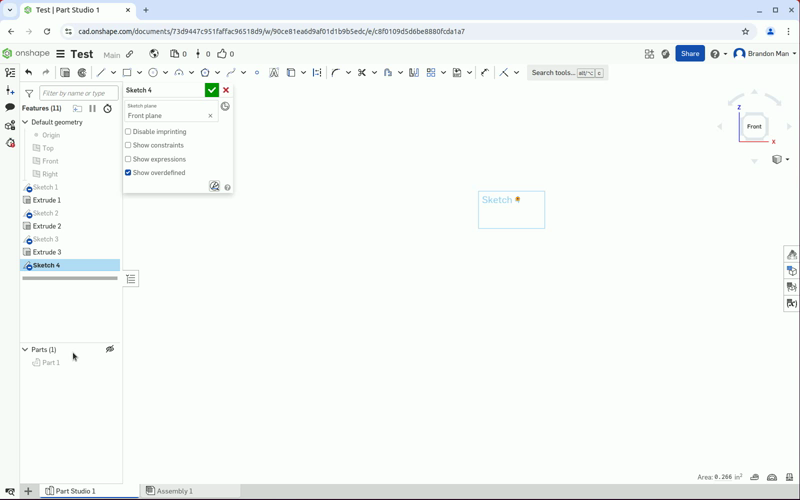
key(shift+e)
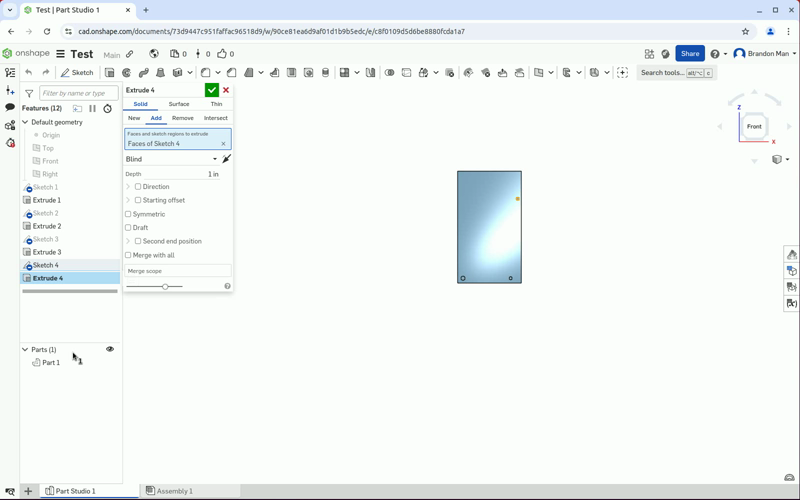
mouse_move(143, 106)
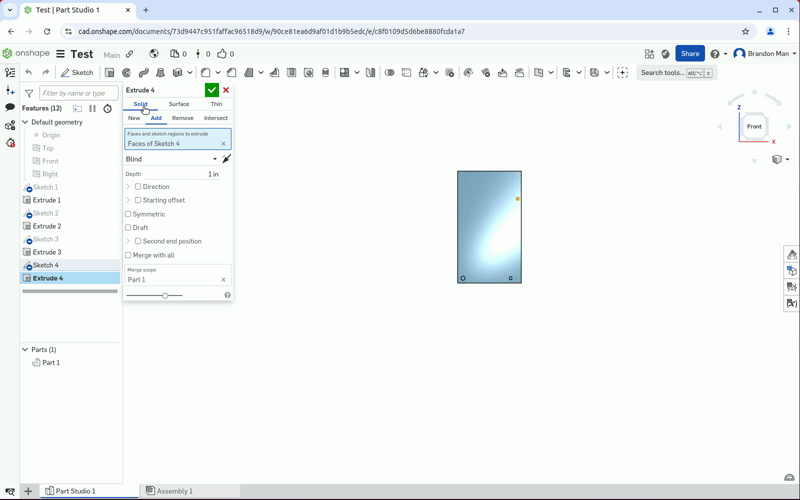
click(143, 106)
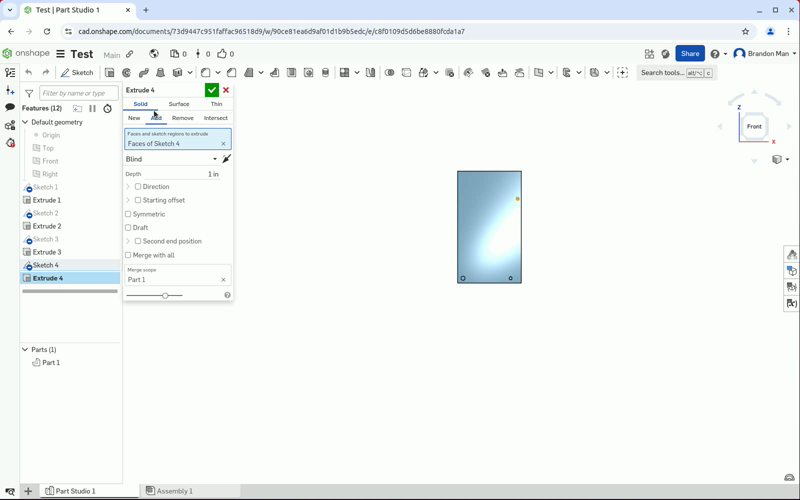
mouse_move(186, 120)
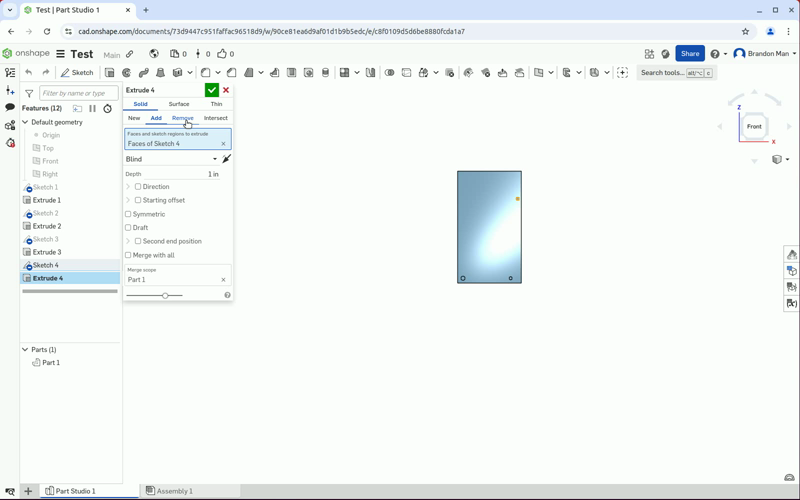
click(186, 120)
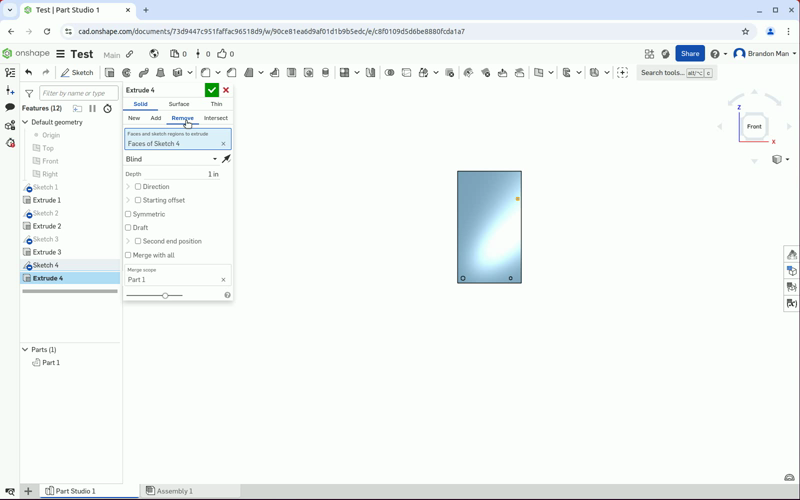
key(tab, 4)
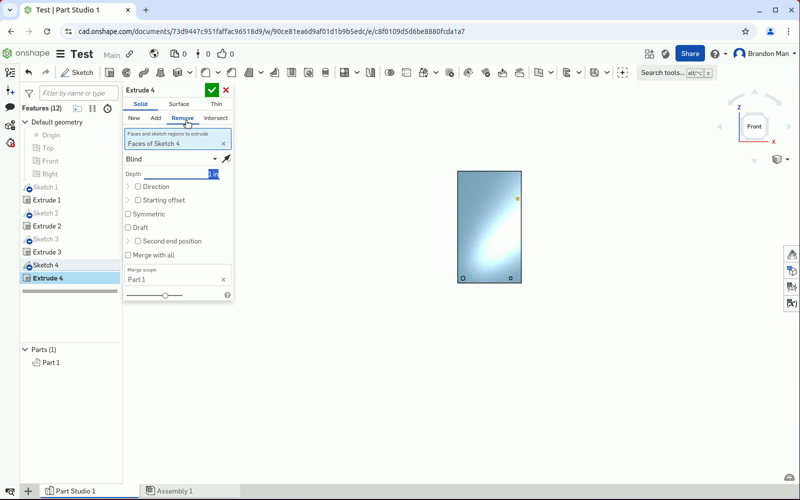
text(0.722)
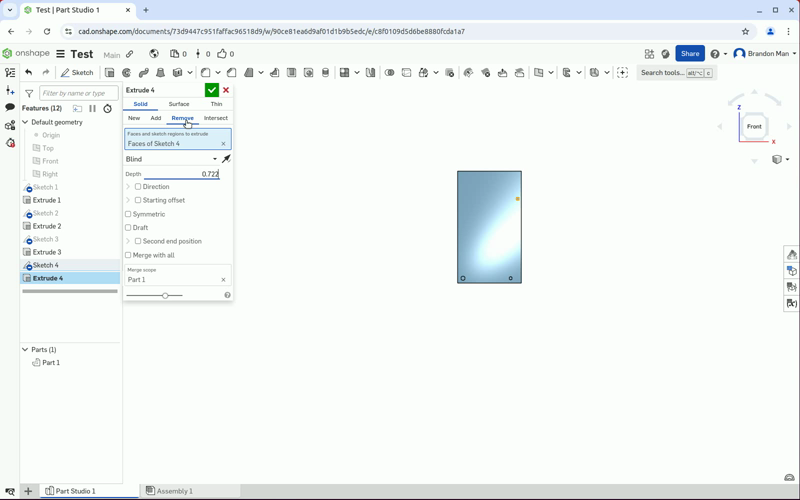
key(tab, 6)
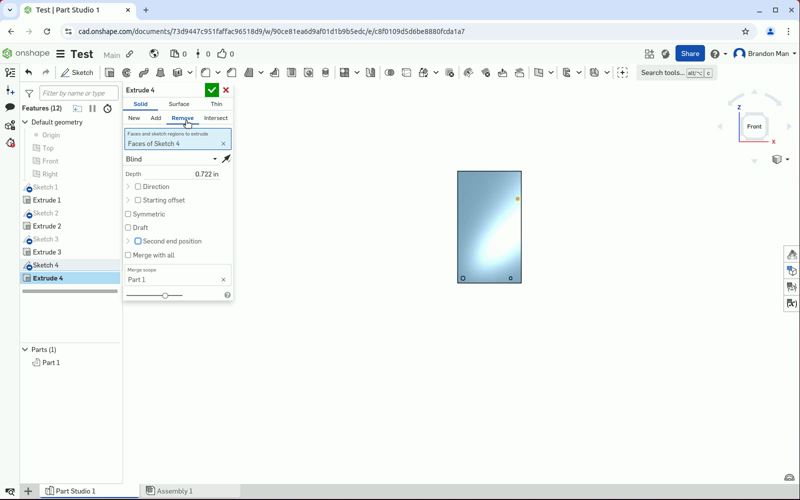
key(space)
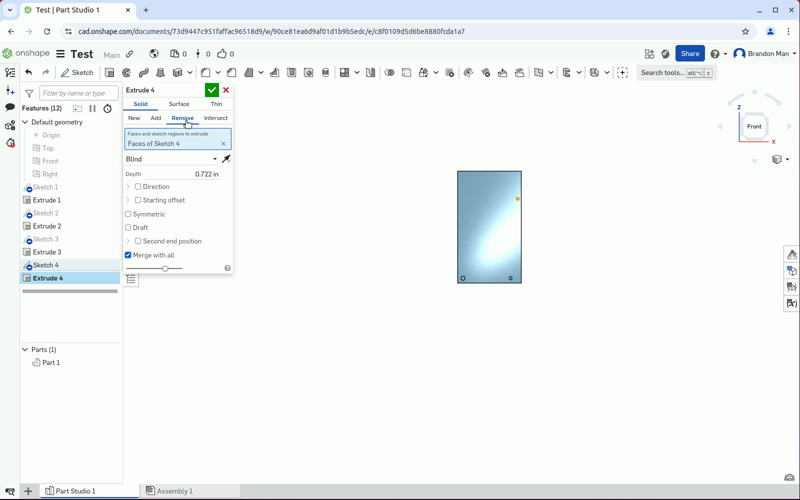
key(enter)
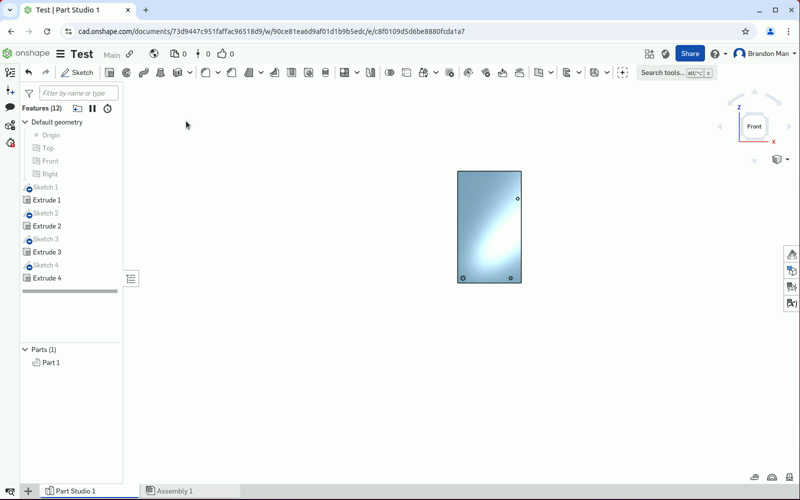
key(shift+h)
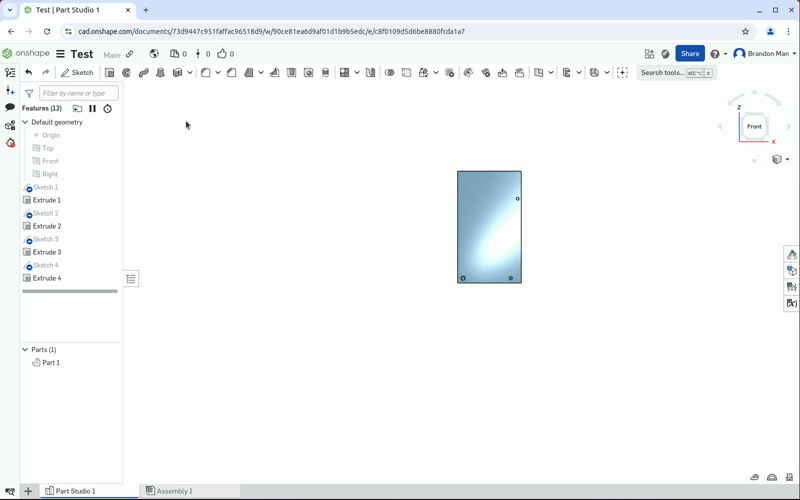
key(shift+h)
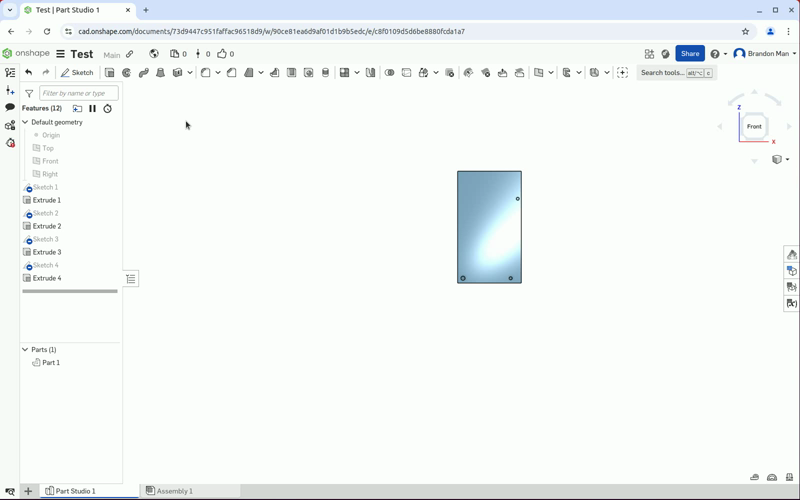
mouse_move(73, 189)
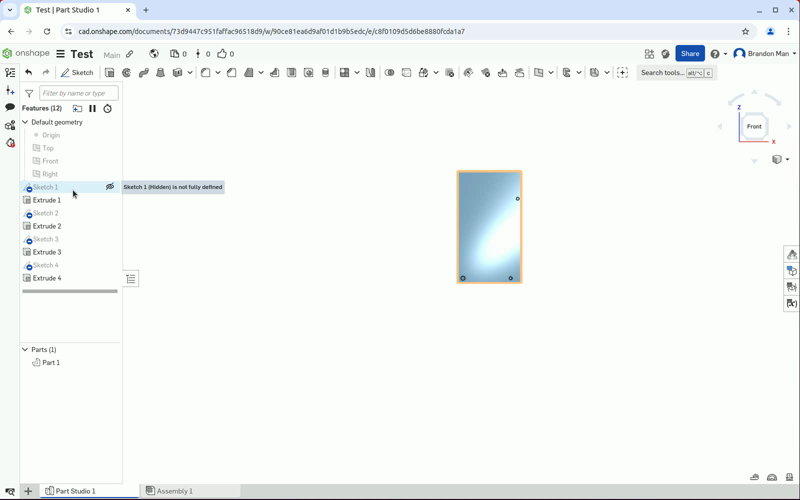
click(73, 189)
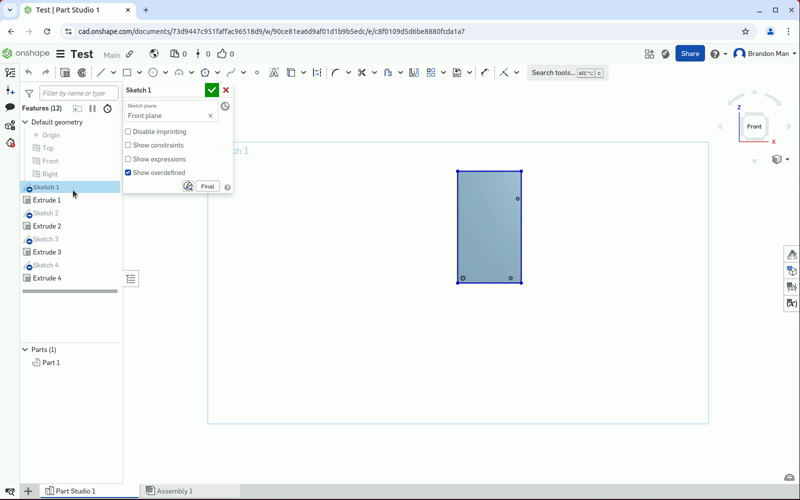
mouse_move(229, 92)
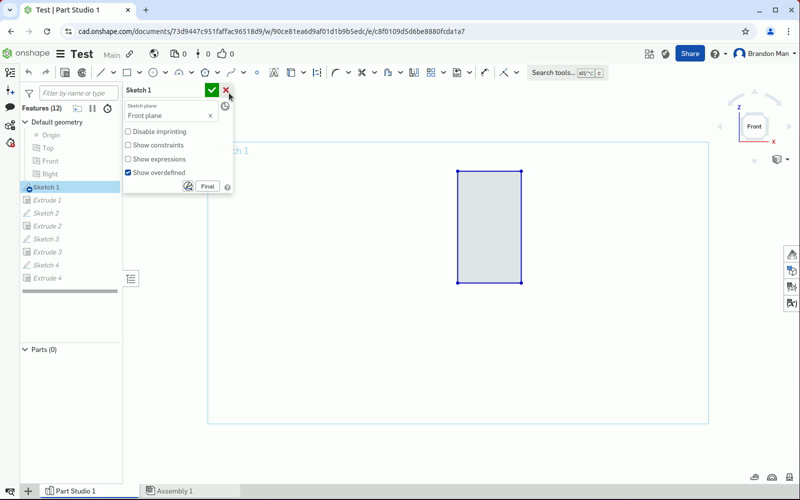
click(229, 92)
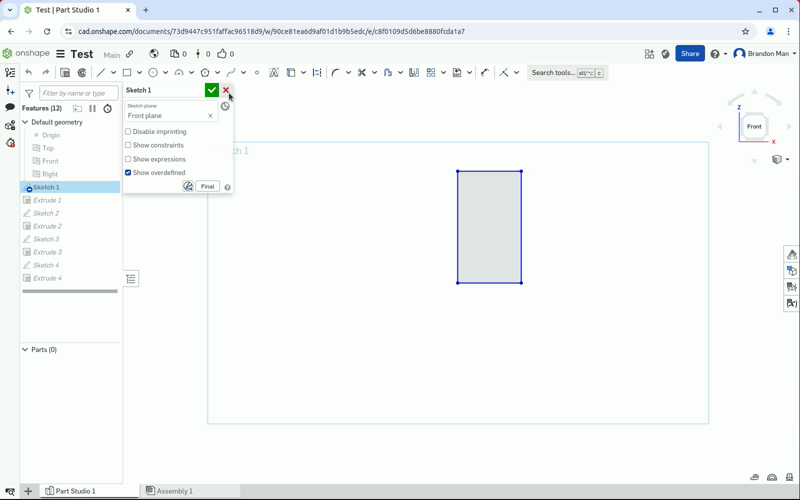
key(shift+s)
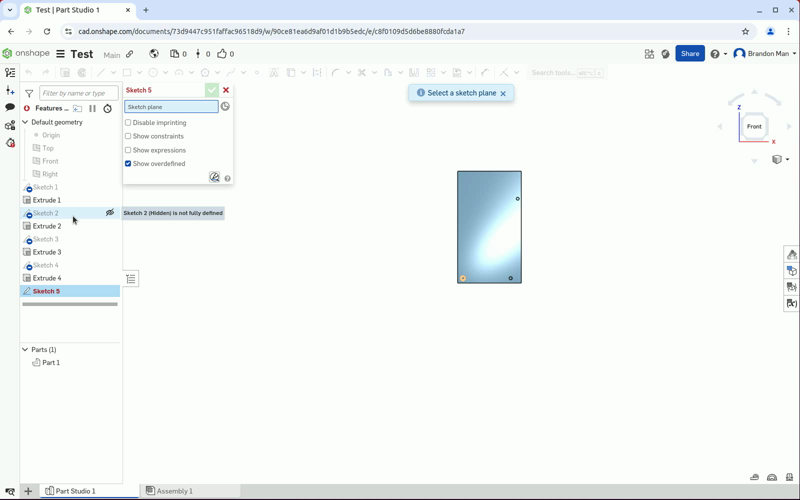
scroll(3)
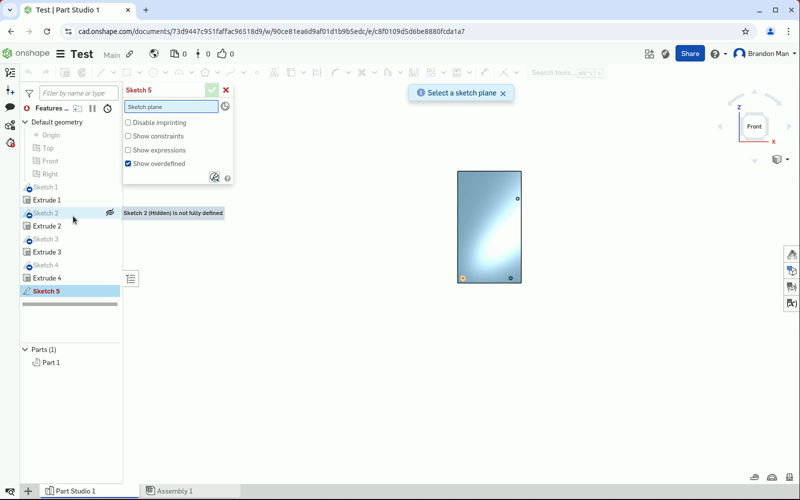
mouse_move(73, 163)
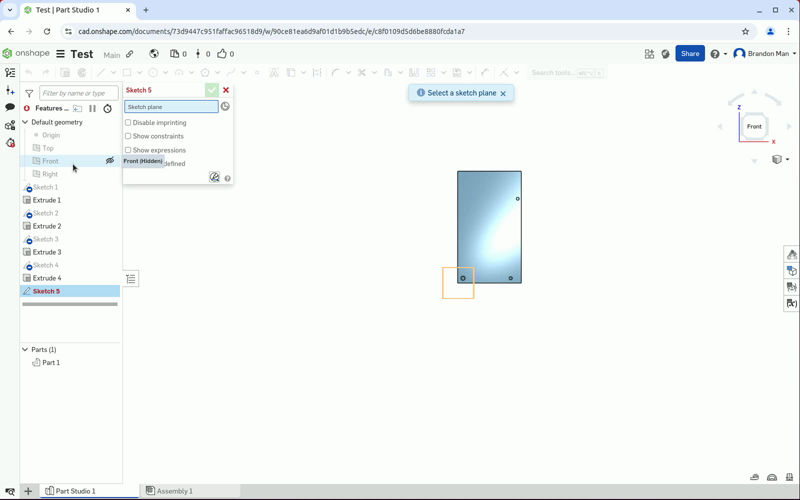
click(73, 163)
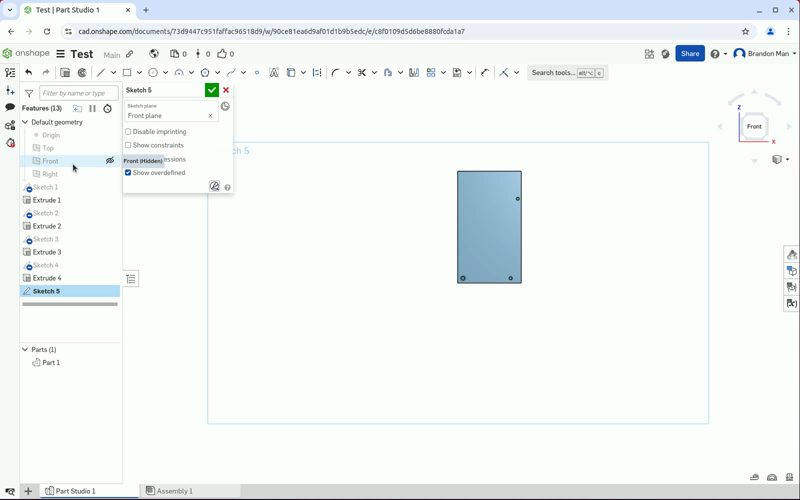
mouse_move(73, 352)
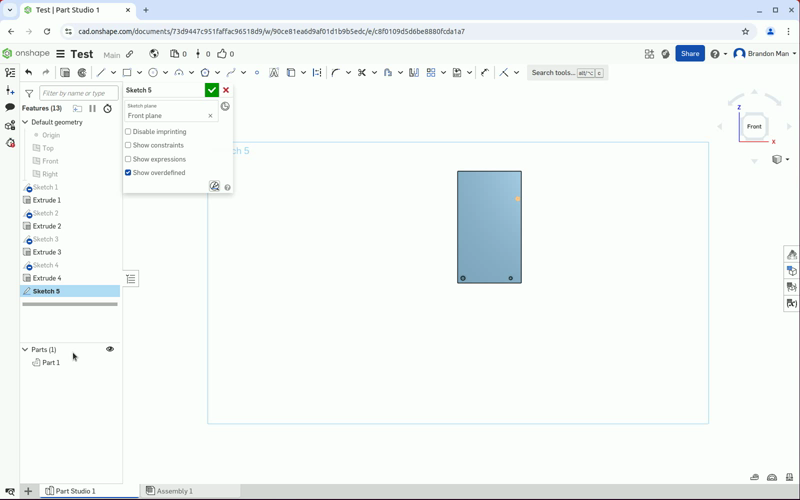
key(y)
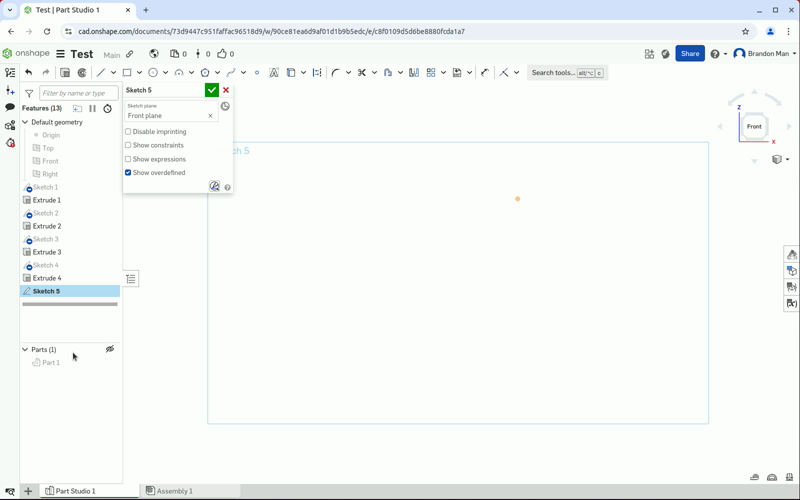
key(c)
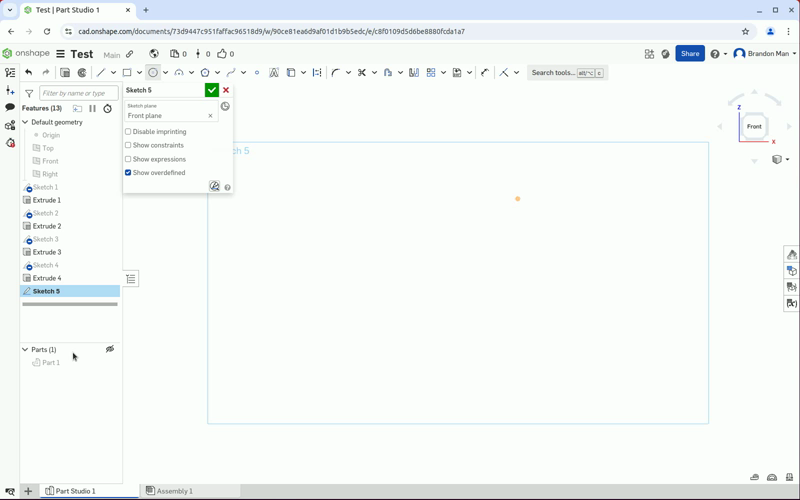
key_down(shift)
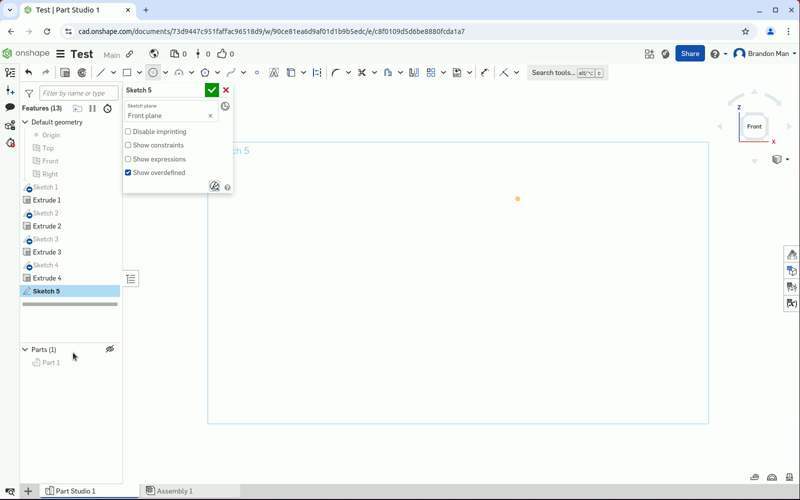
mouse_move(465, 182)
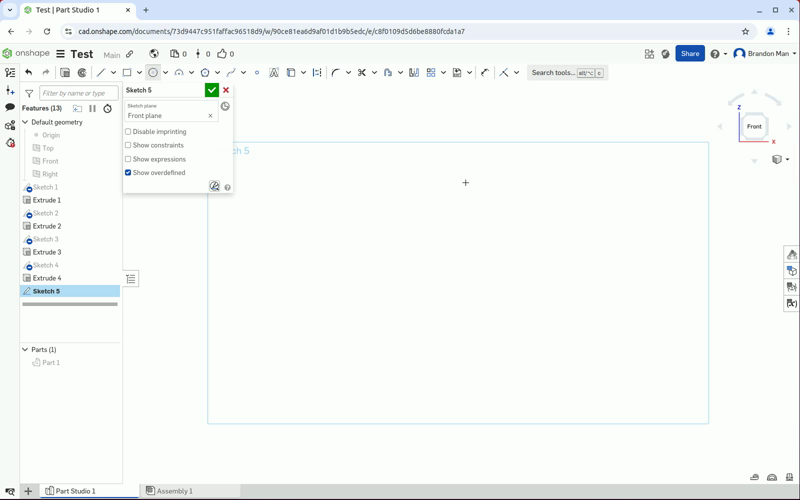
click(465, 182)
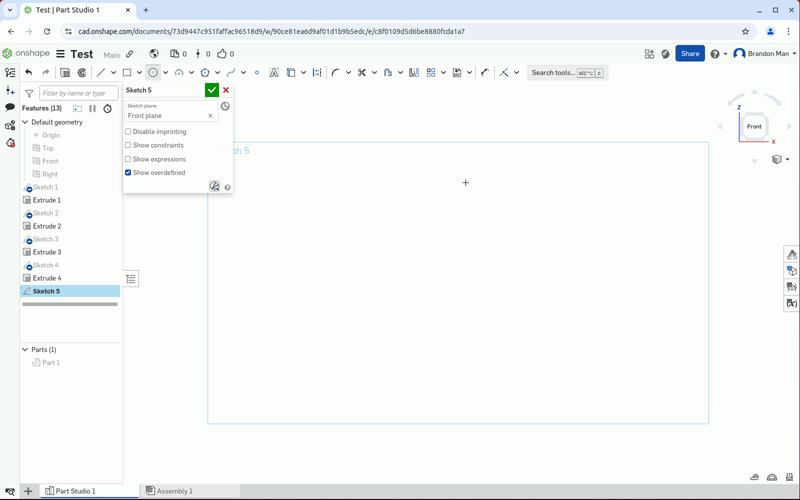
key_up(shift)
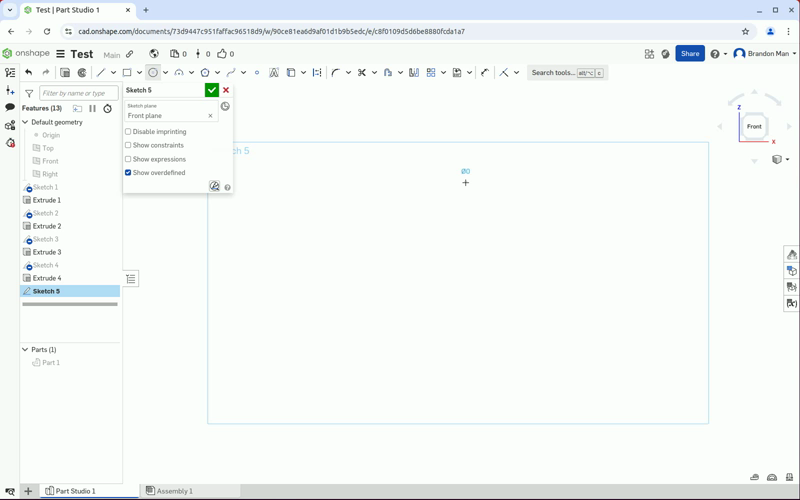
mouse_move(467, 182)
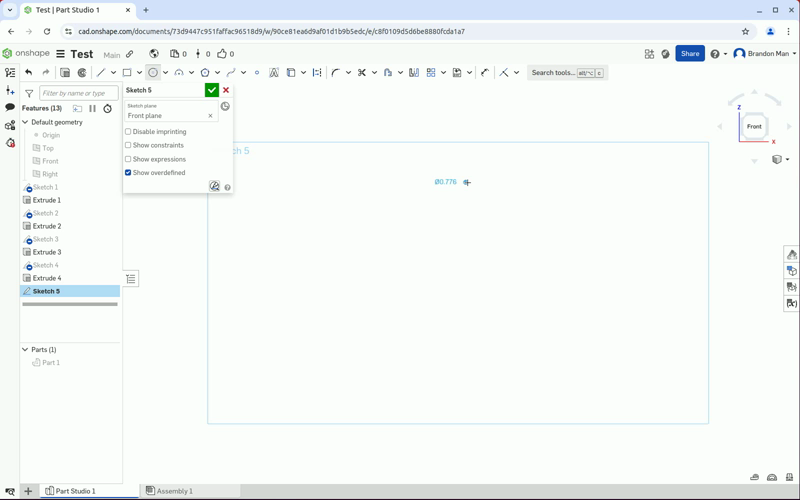
scroll(6)
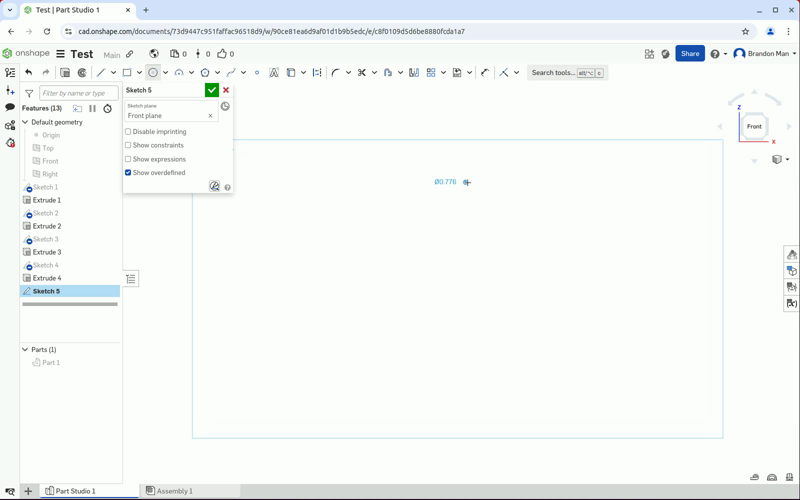
scroll(6)
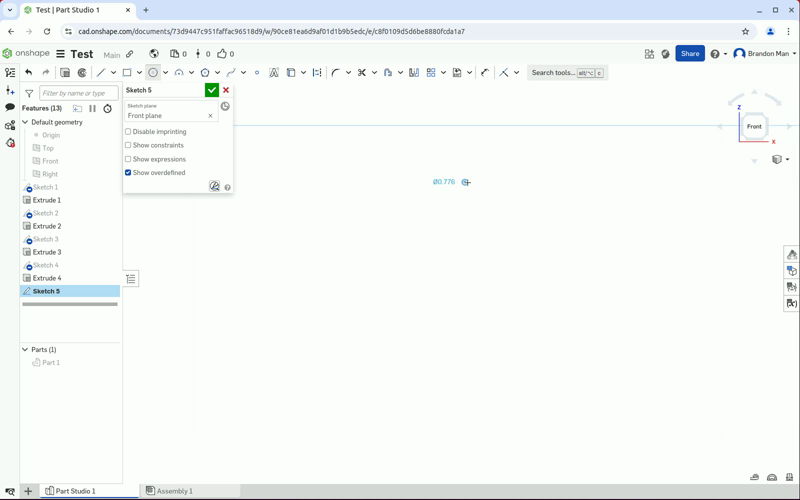
scroll(6)
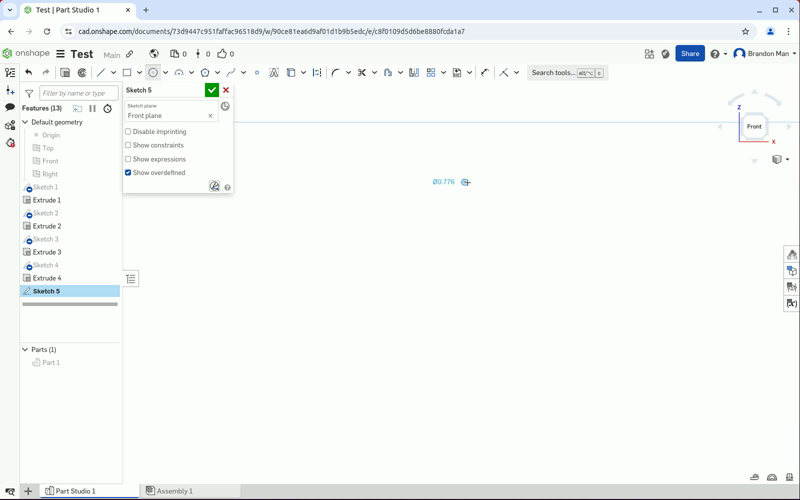
scroll(6)
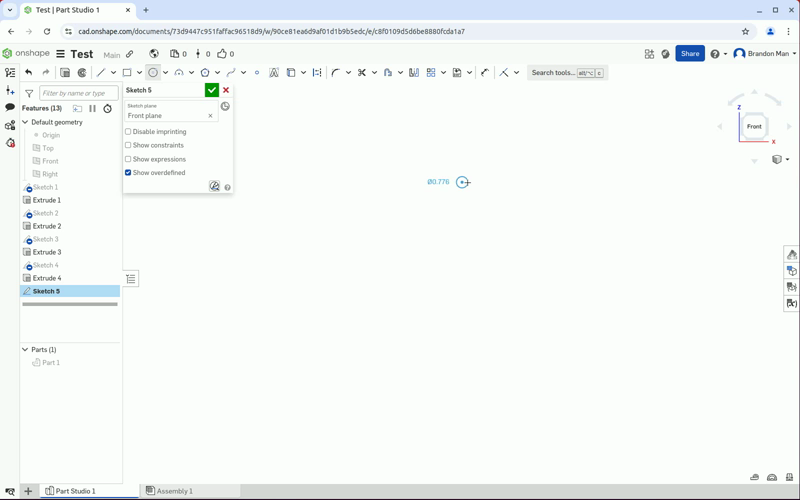
scroll(6)
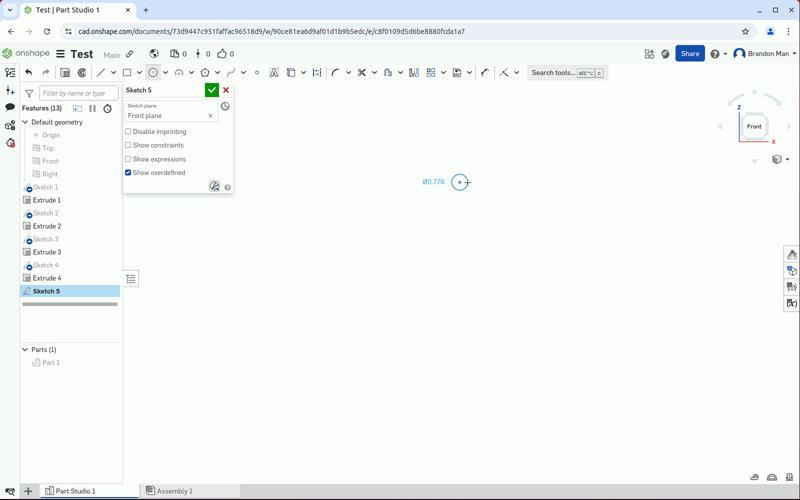
scroll(6)
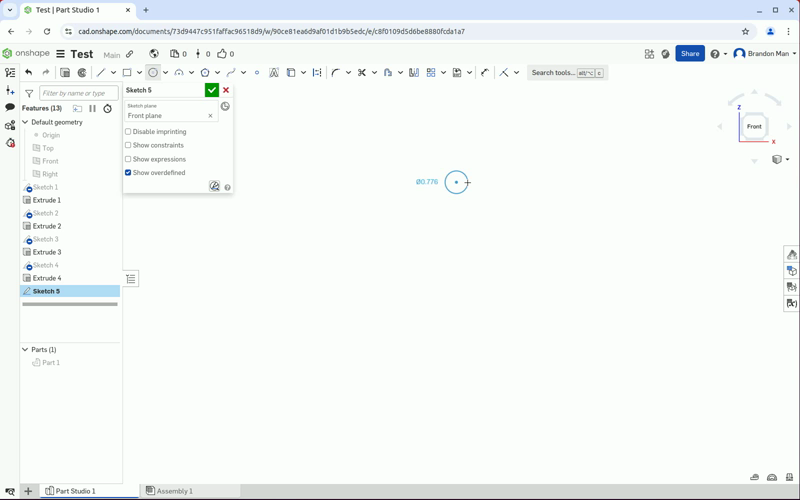
scroll(6)
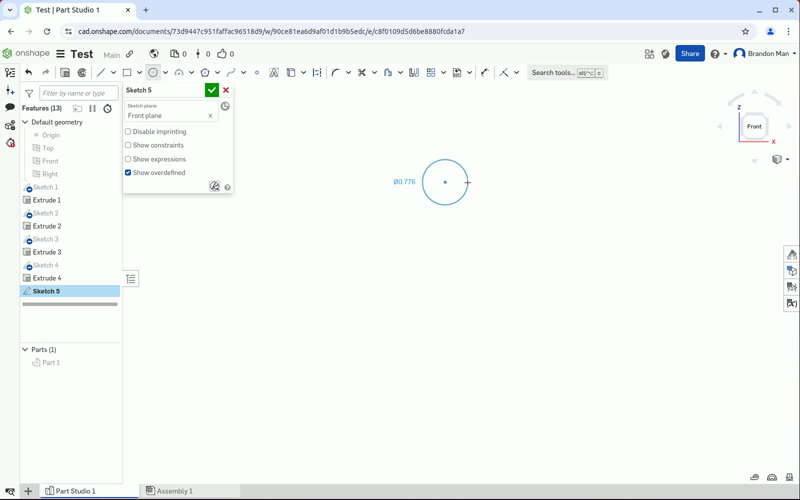
click(467, 182)
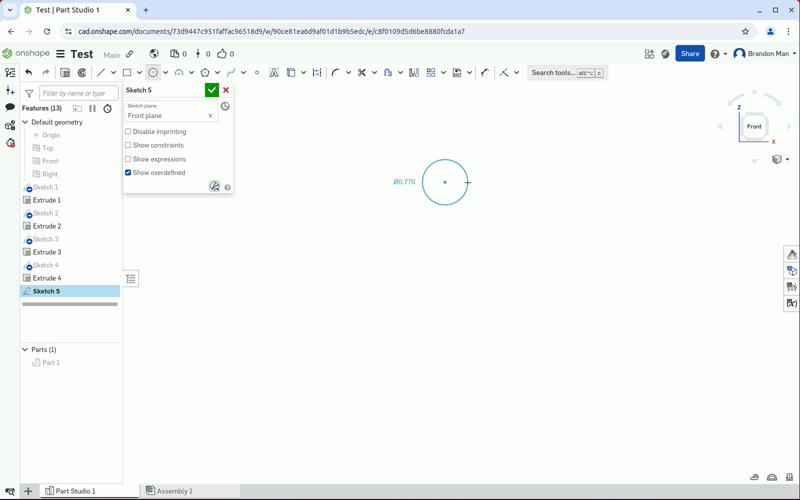
scroll(-6)
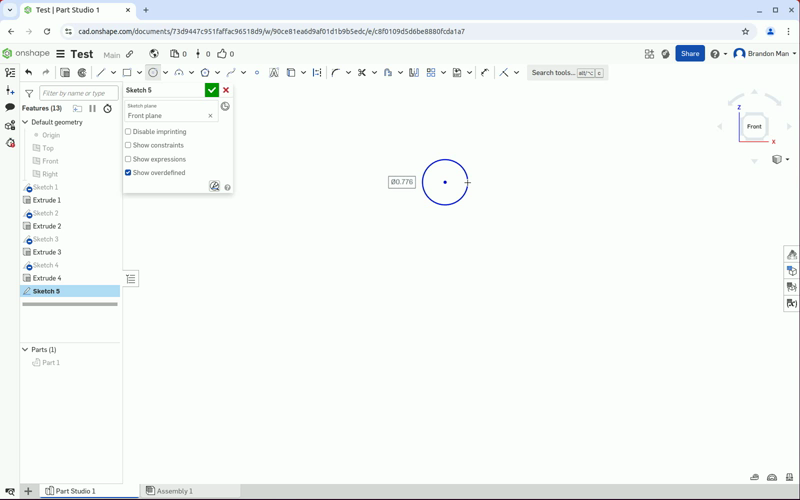
scroll(-6)
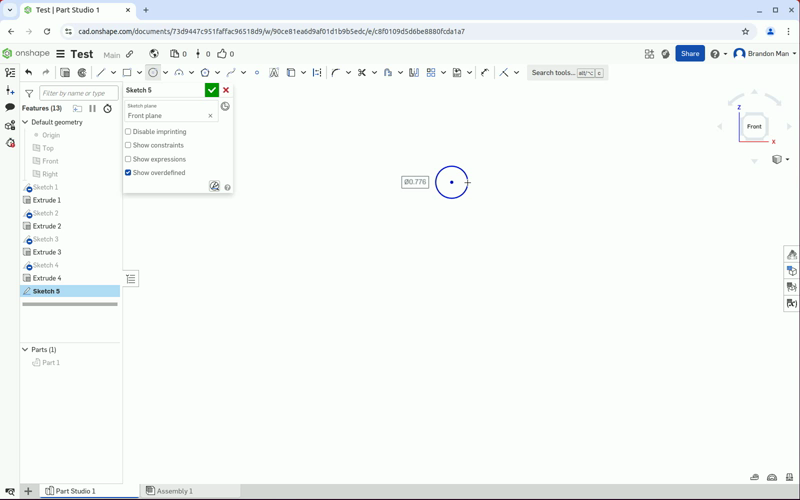
scroll(-6)
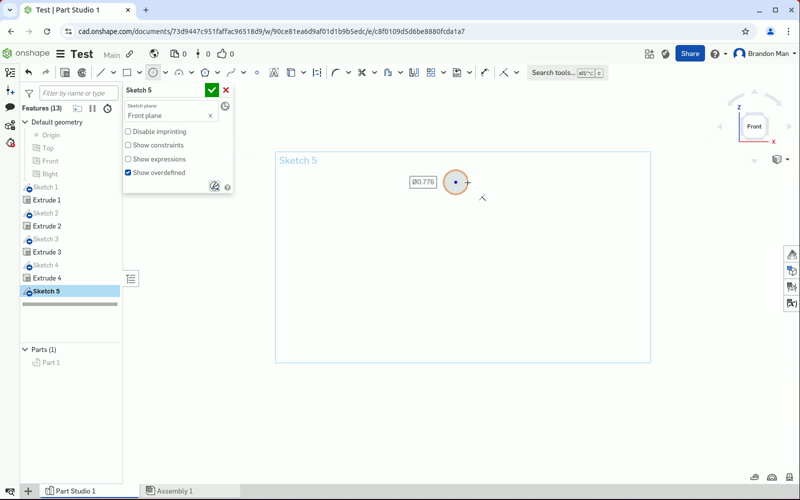
scroll(-6)
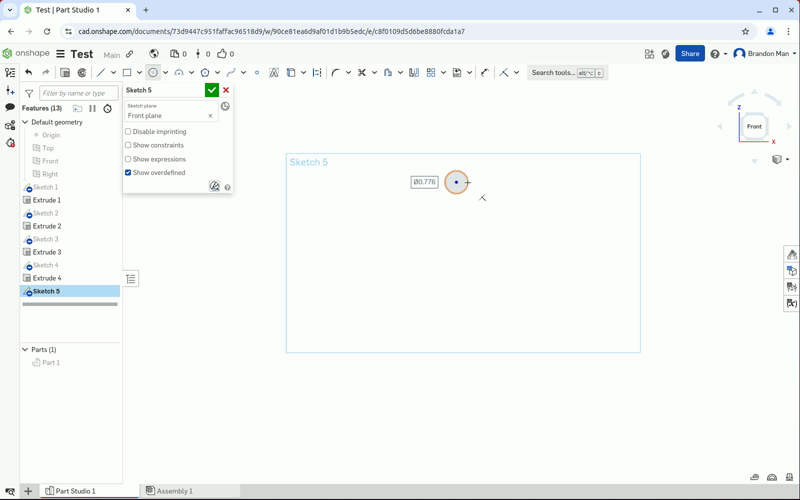
scroll(-6)
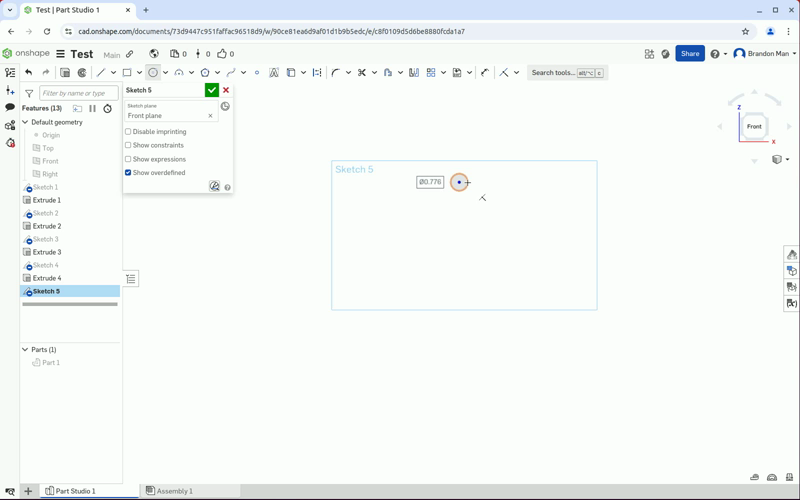
scroll(-6)
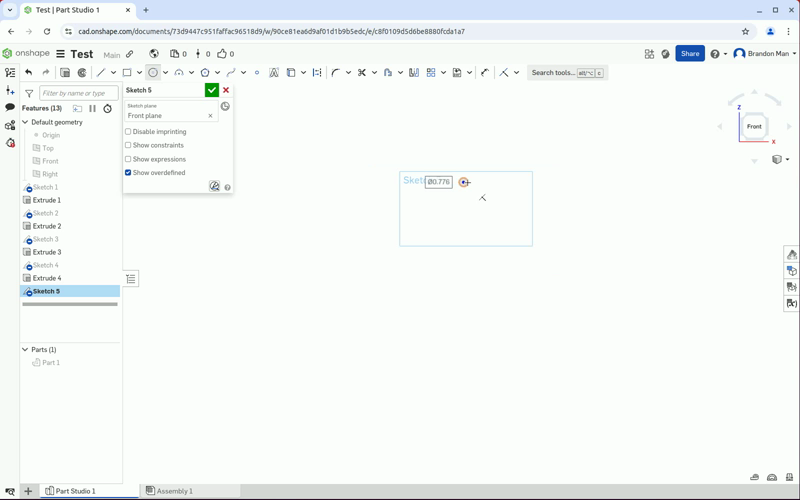
scroll(-6)
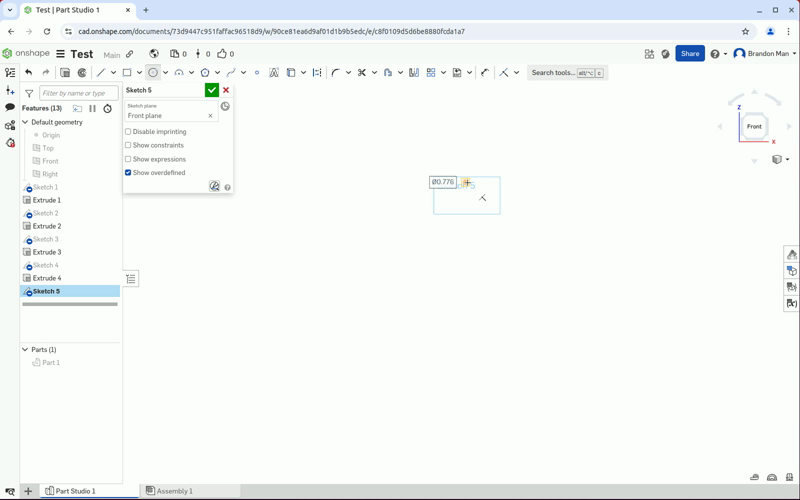
key(esc)
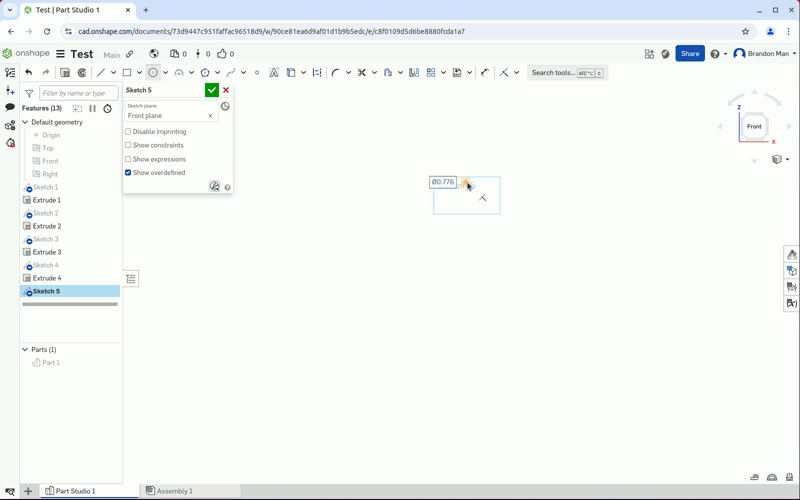
mouse_move(466, 180)
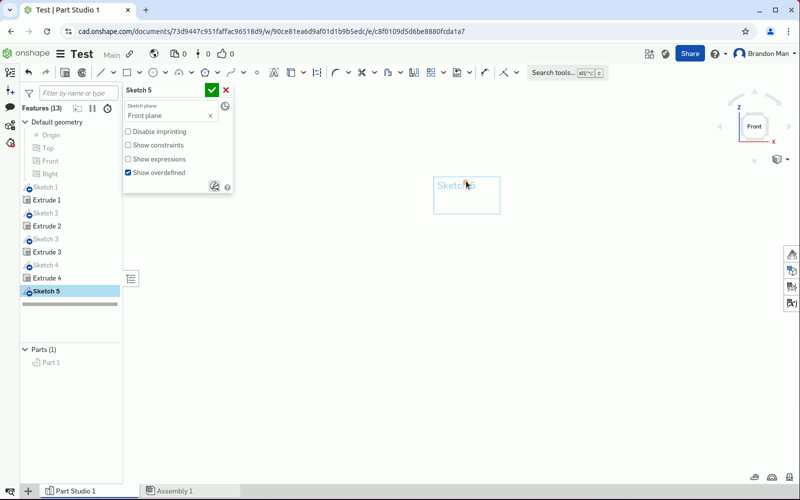
scroll(6)
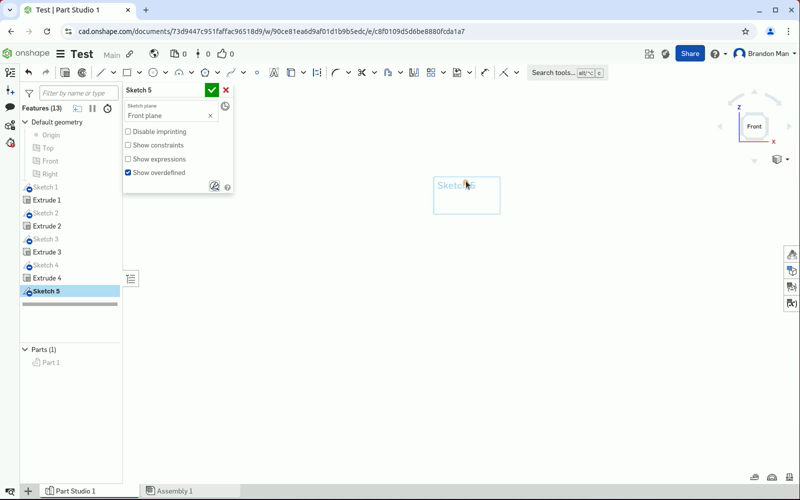
scroll(6)
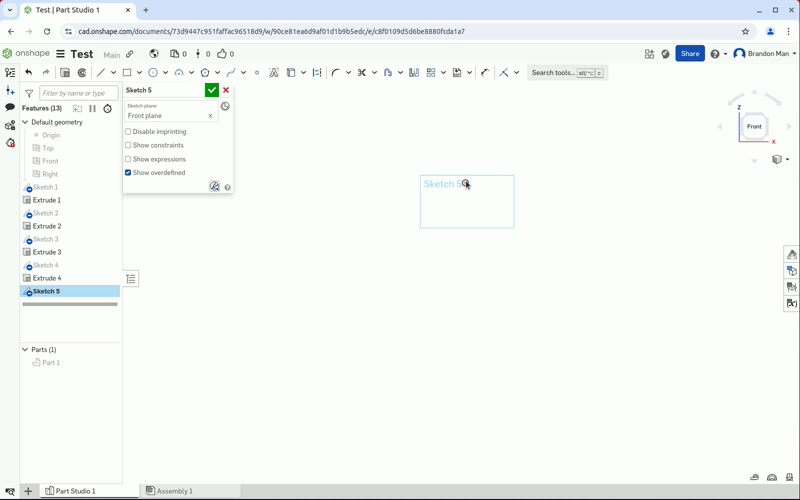
scroll(6)
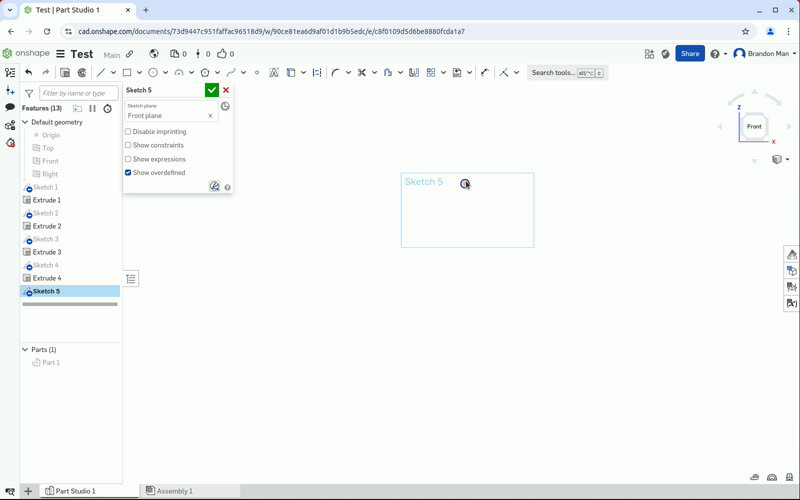
scroll(6)
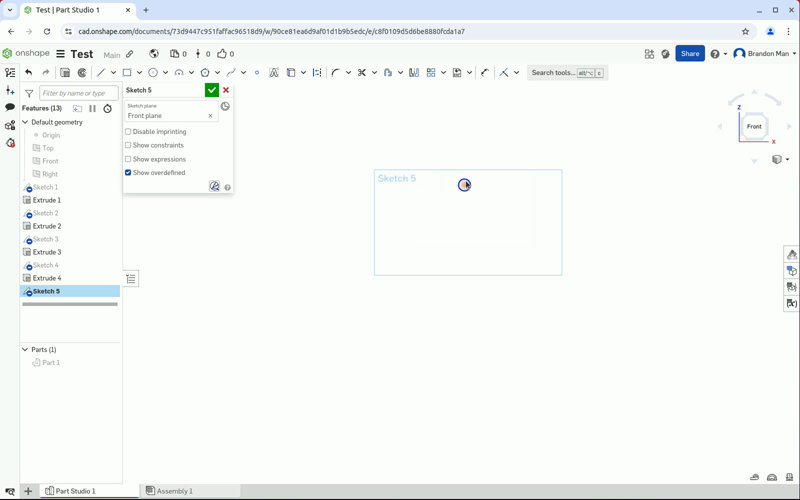
scroll(6)
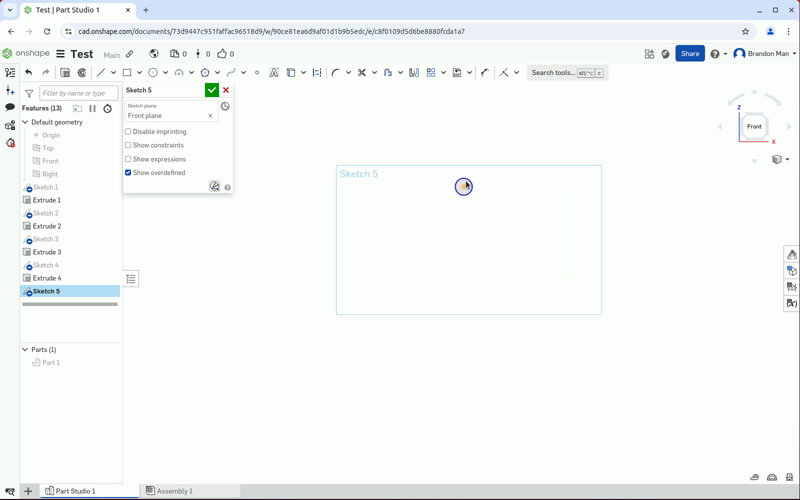
scroll(6)
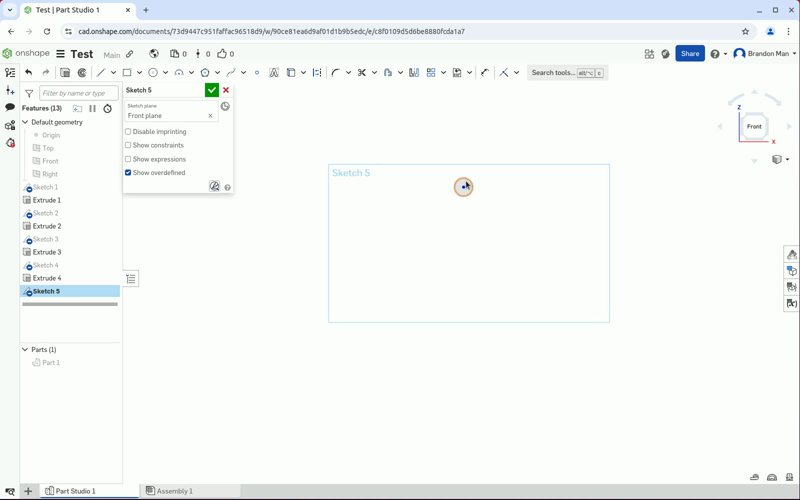
scroll(6)
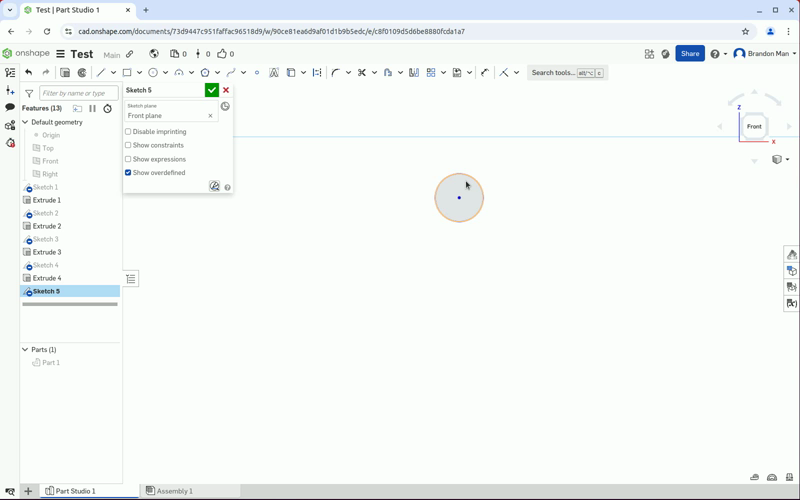
click(466, 180)
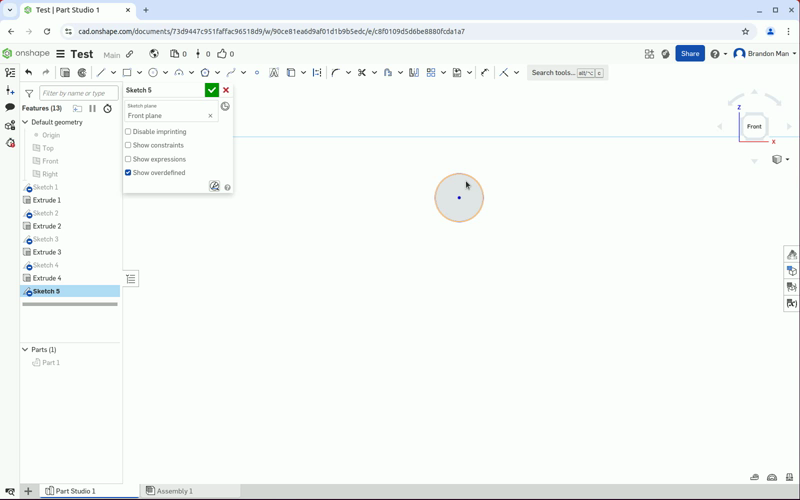
scroll(-6)
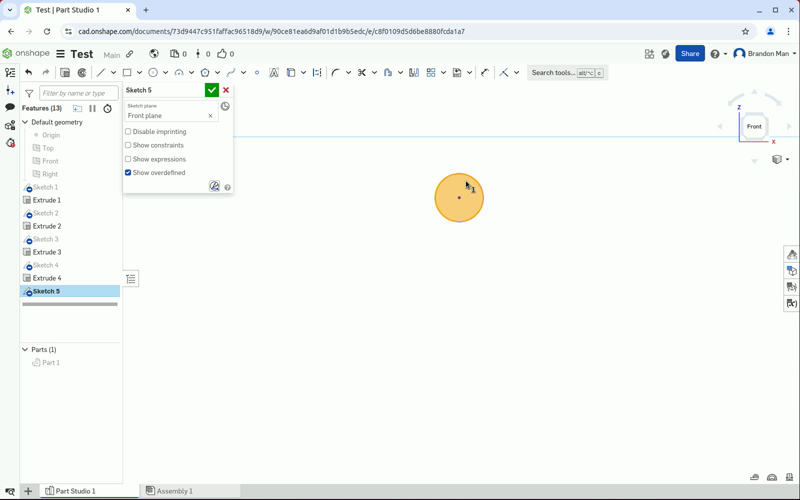
scroll(-6)
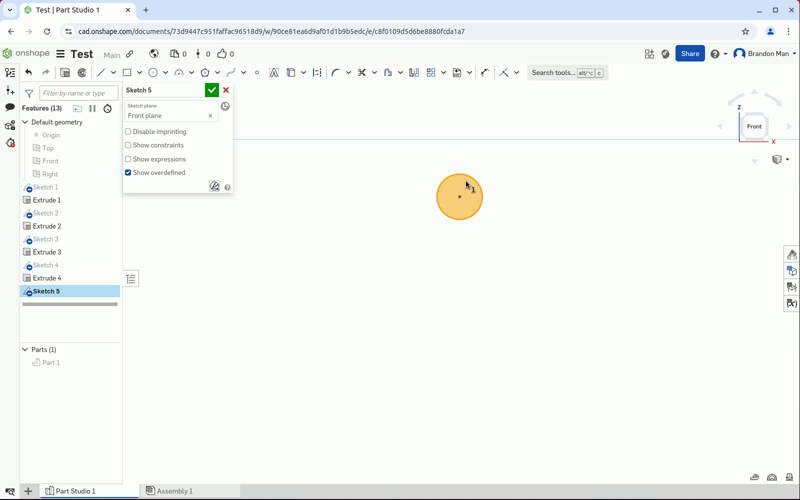
scroll(-6)
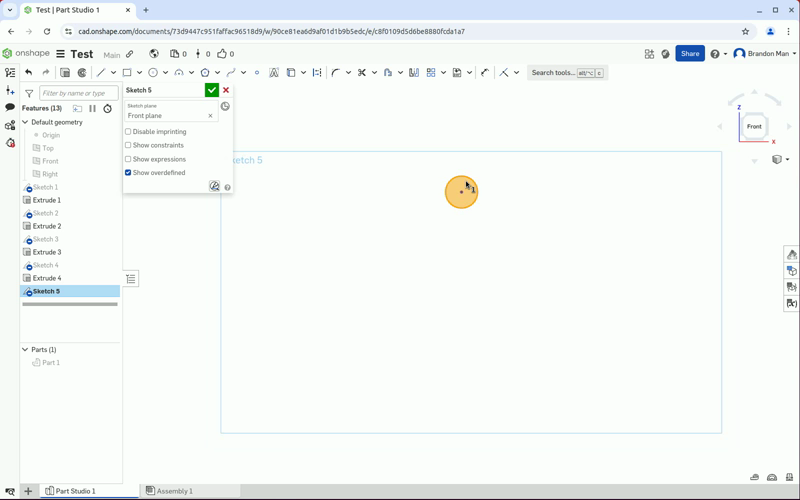
scroll(-6)
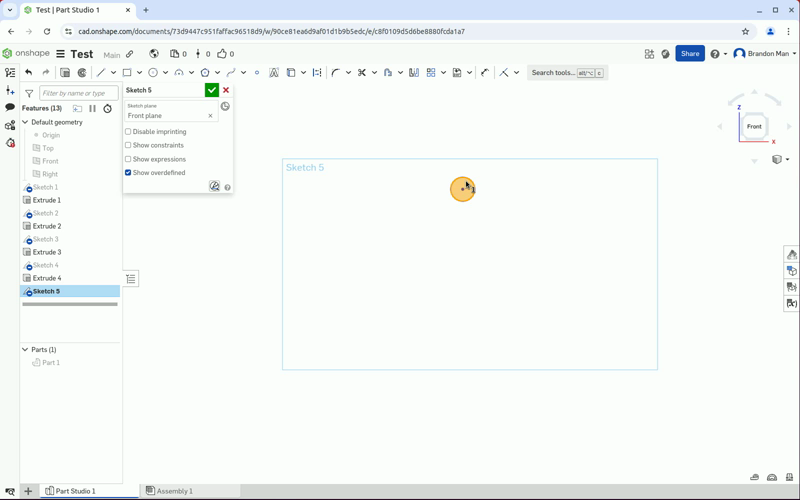
scroll(-6)
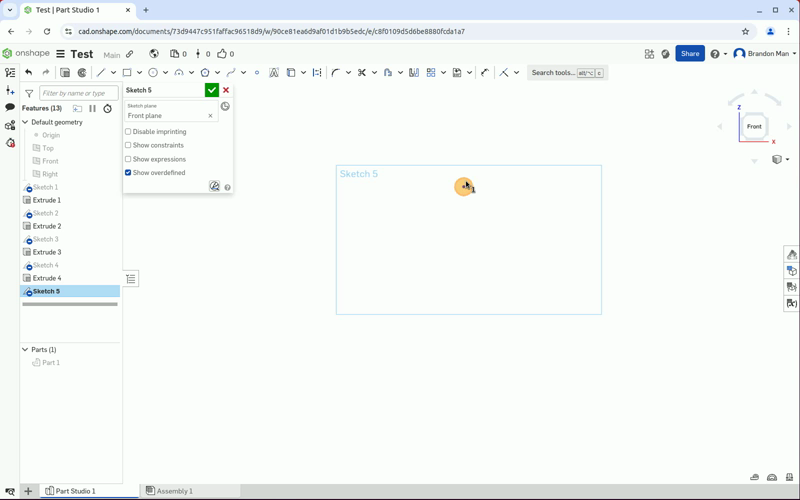
scroll(-6)
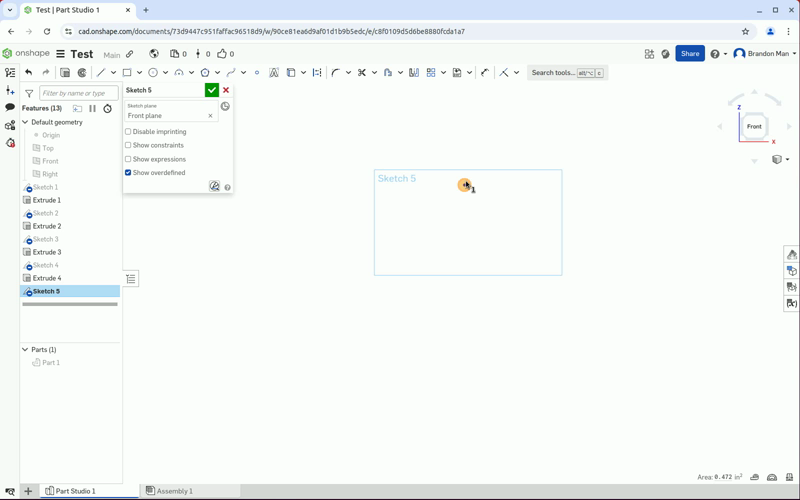
scroll(-6)
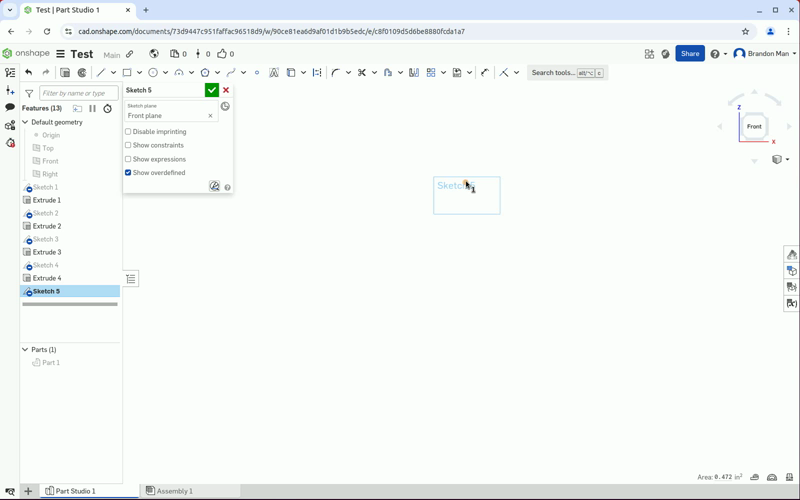
mouse_move(73, 352)
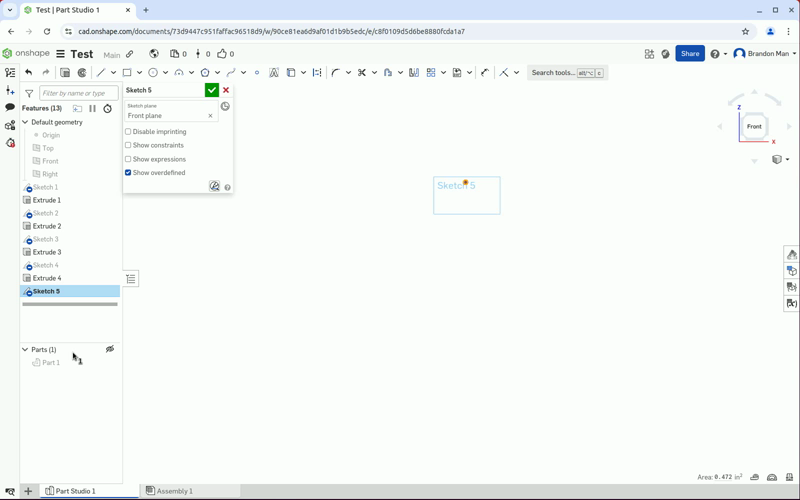
key(shift+y)
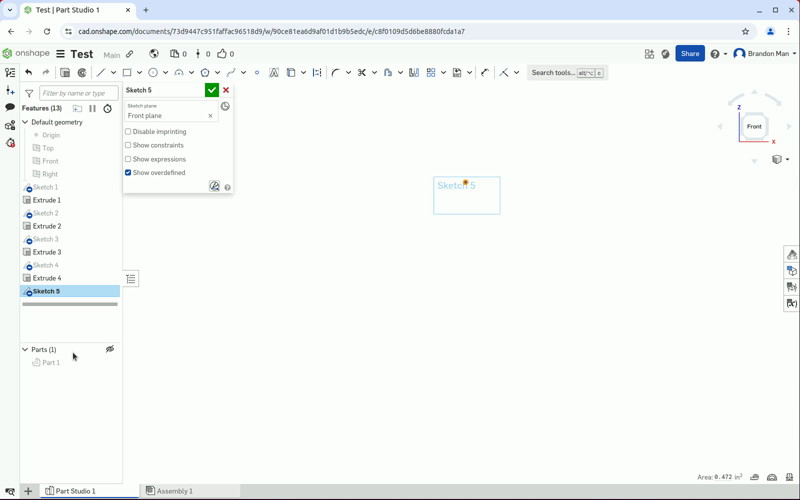
key(shift+e)
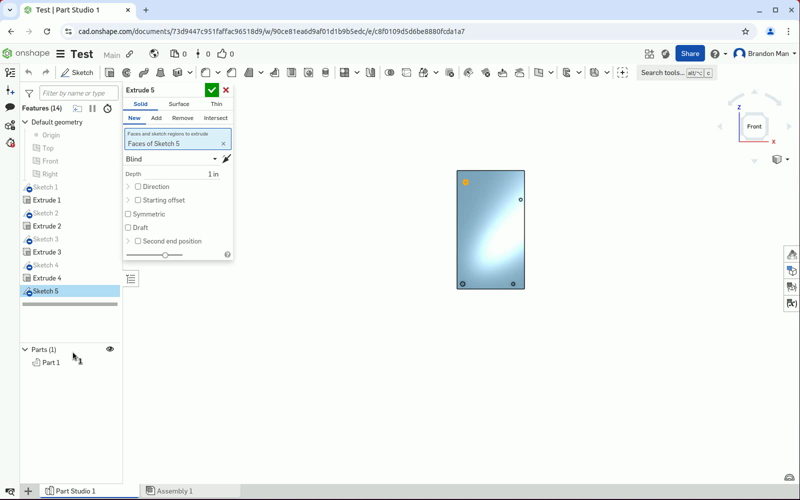
mouse_move(143, 106)
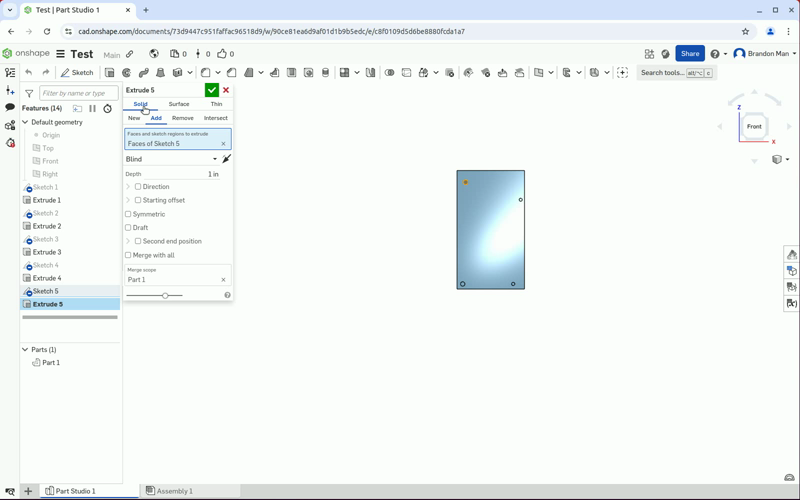
click(143, 106)
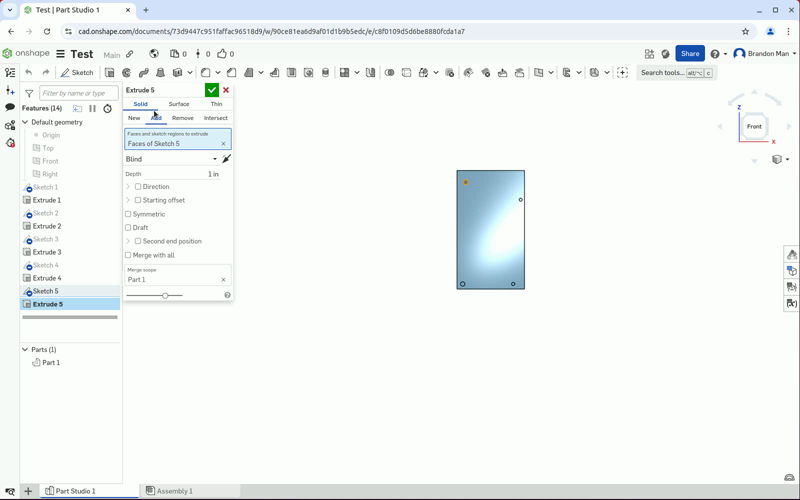
mouse_move(186, 120)
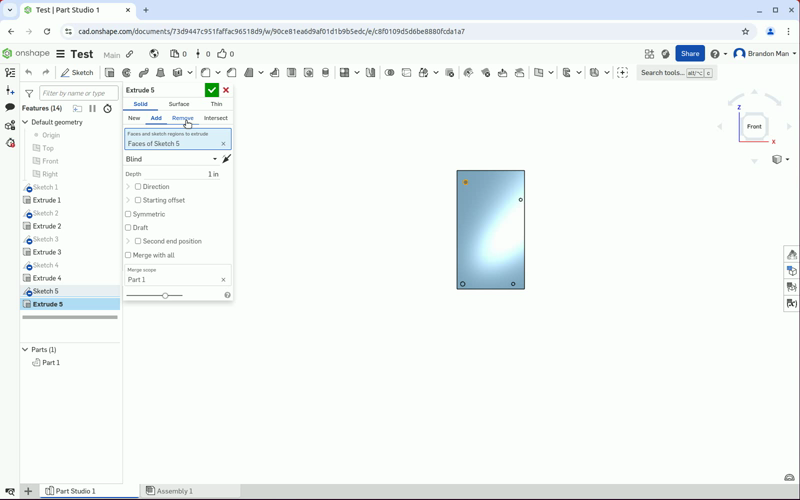
click(186, 120)
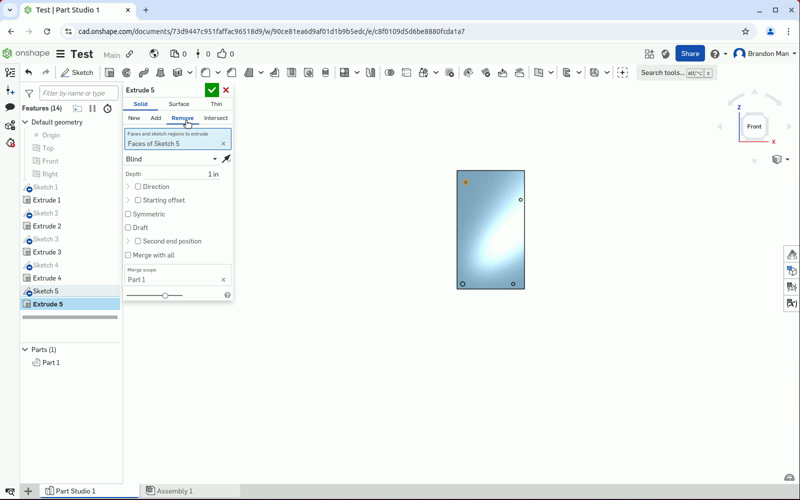
key(tab, 4)
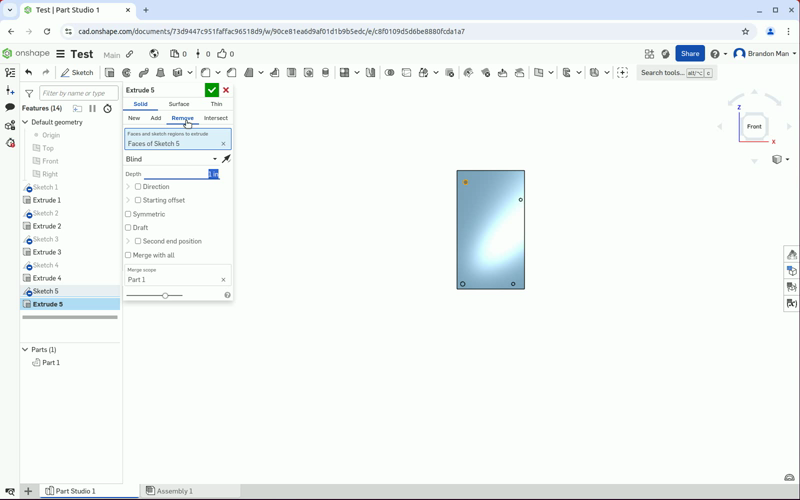
text(0.722)
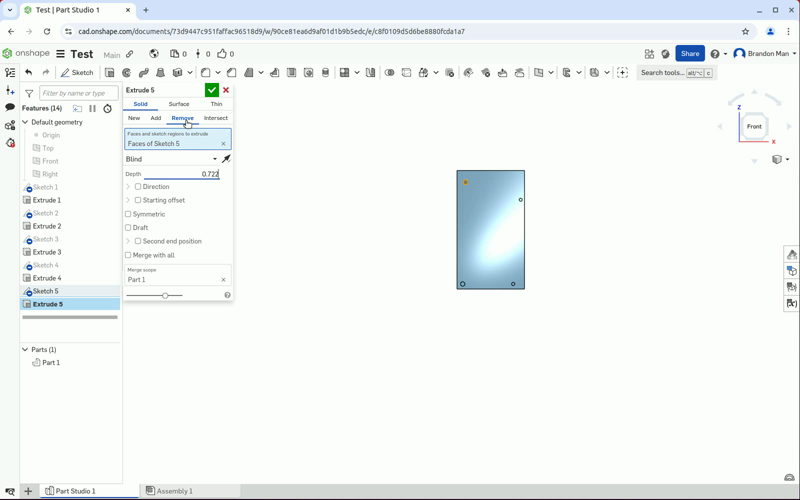
key(tab, 6)
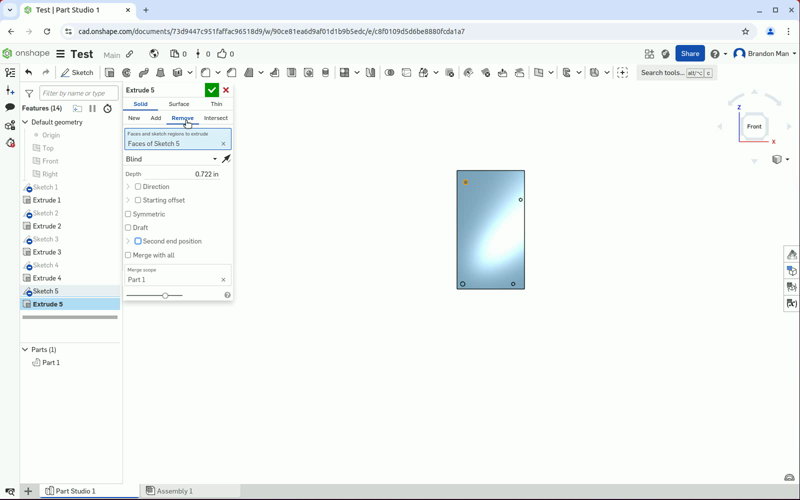
key(space)
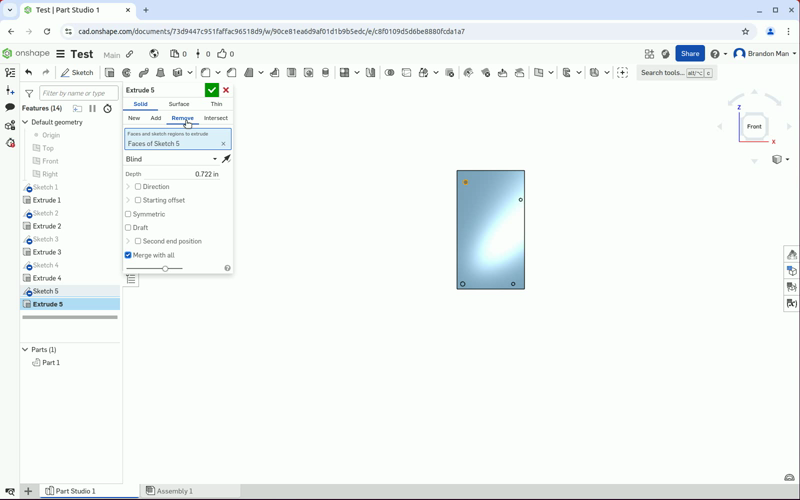
key(enter)
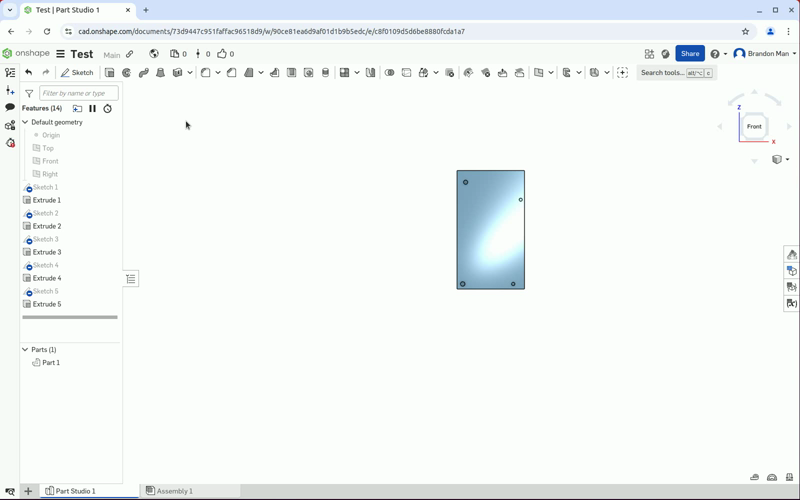
key(shift+h)
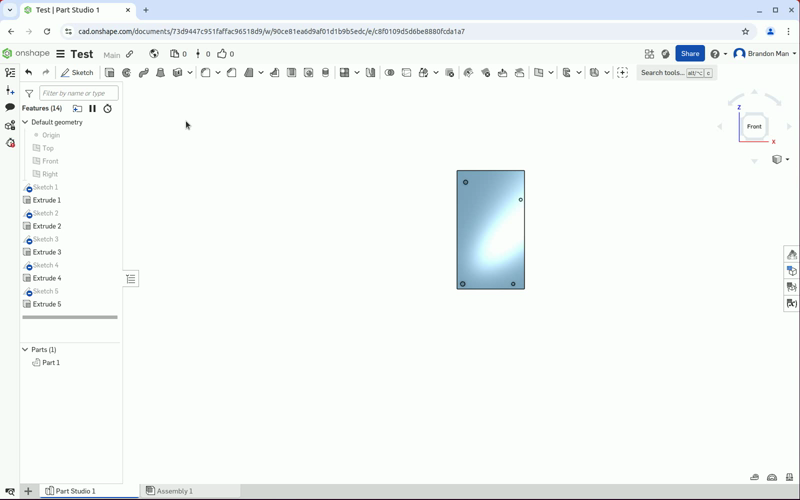
key(shift+h)
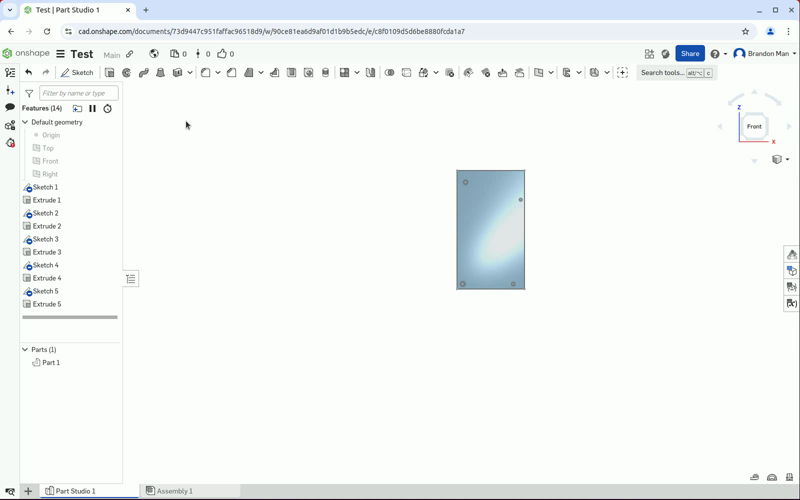
key(shift+7)
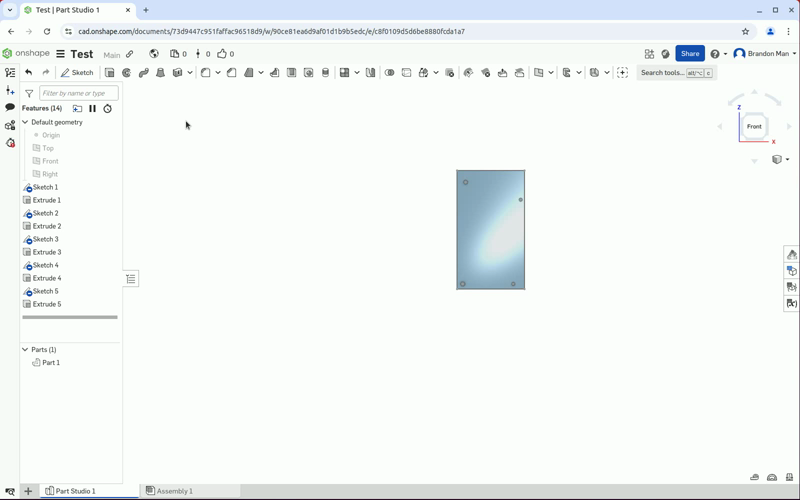
key(left, 2)
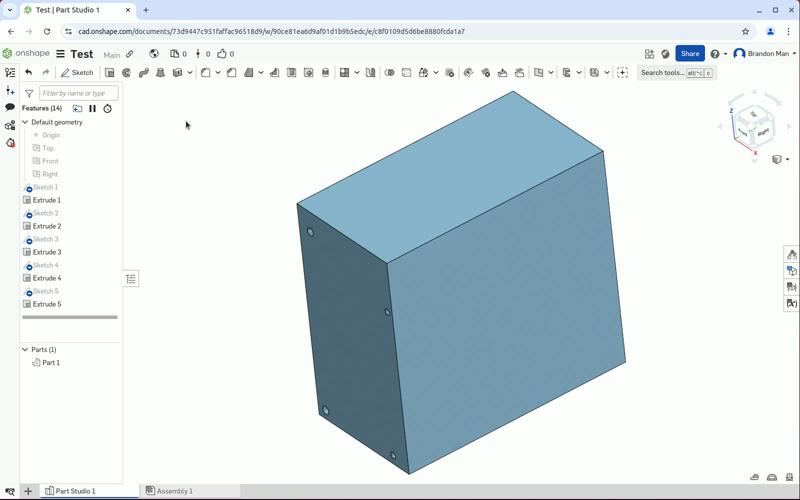
key(down, 2)
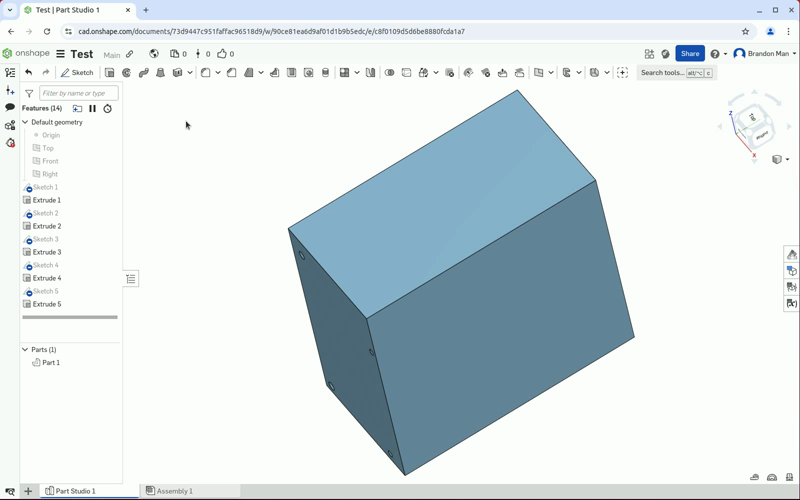
key(up, 2)
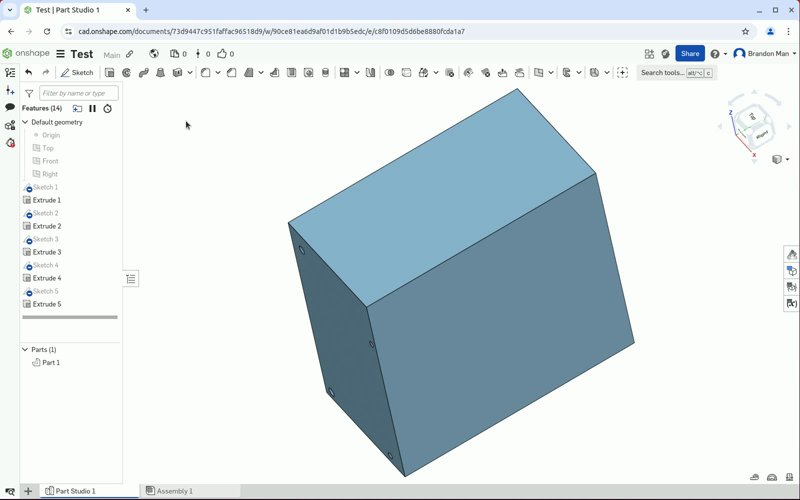
key(right, 2)
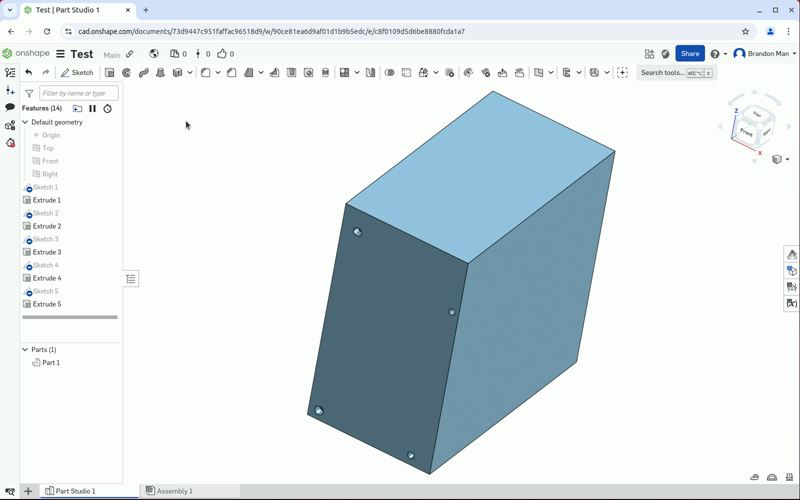
mouse_move(73, 189)
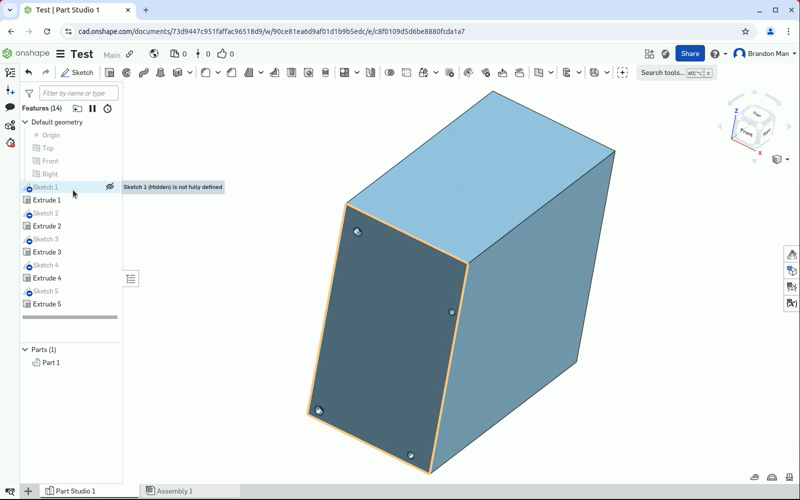
click(73, 189)